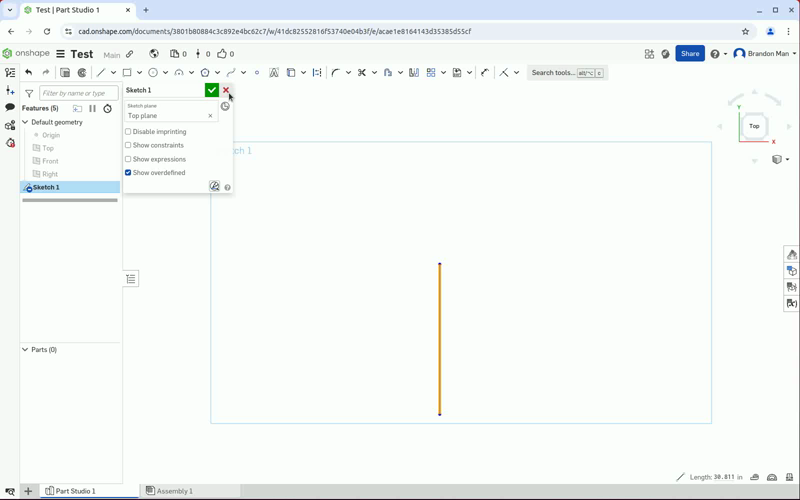
key(shift+h)
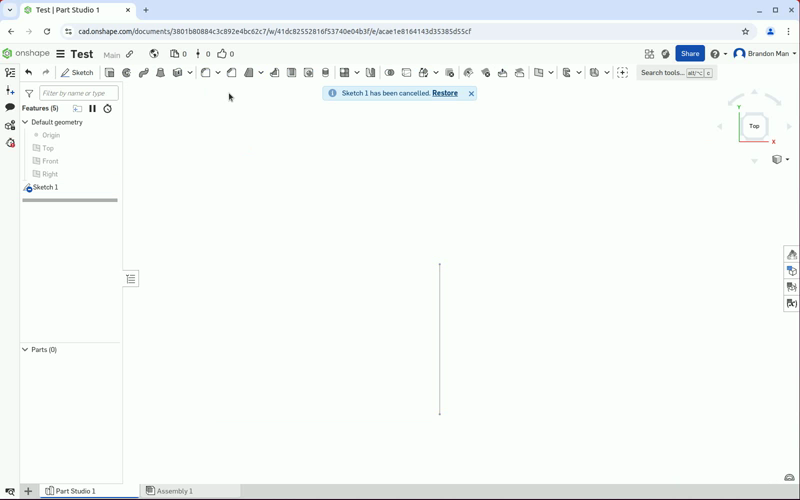
key(shift+s)
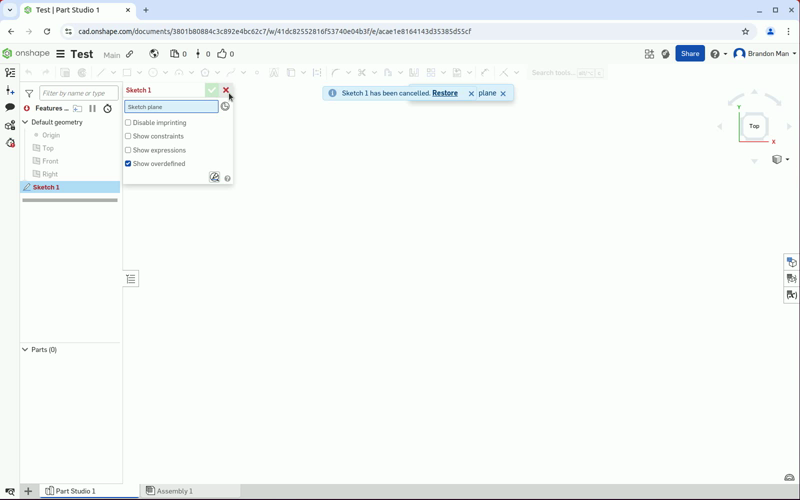
mouse_move(73, 150)
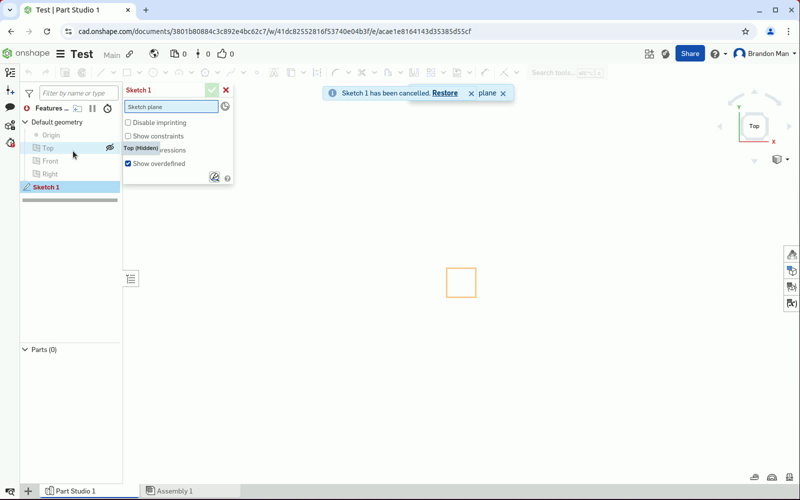
click(73, 150)
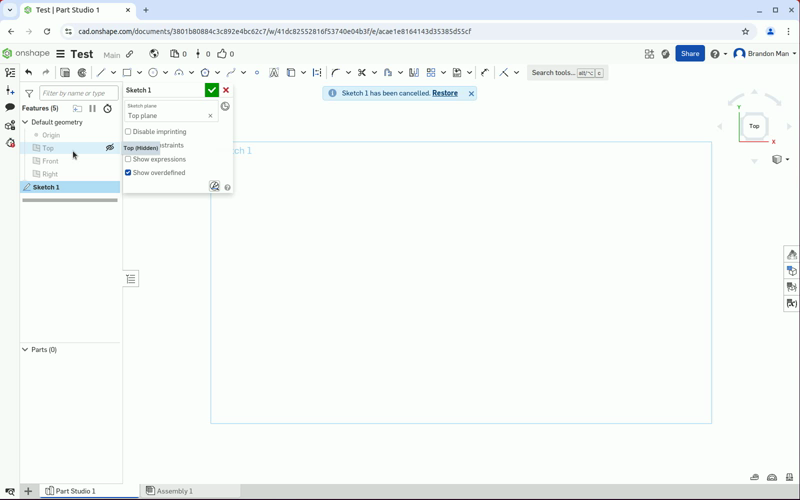
mouse_move(73, 352)
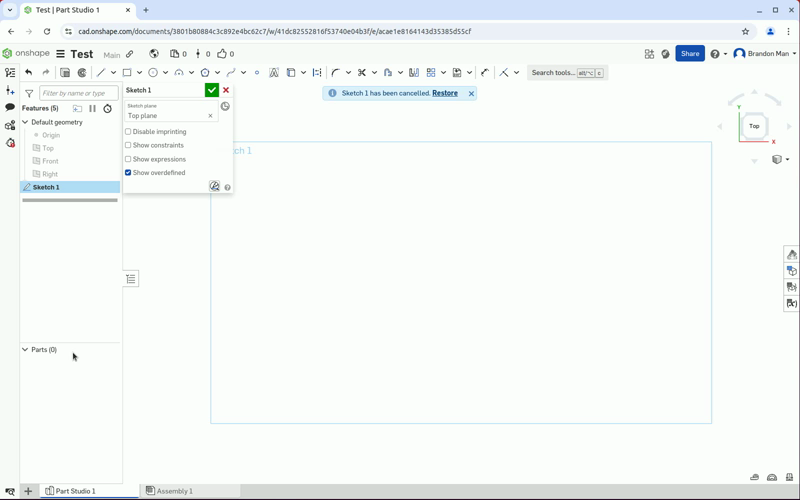
key(y)
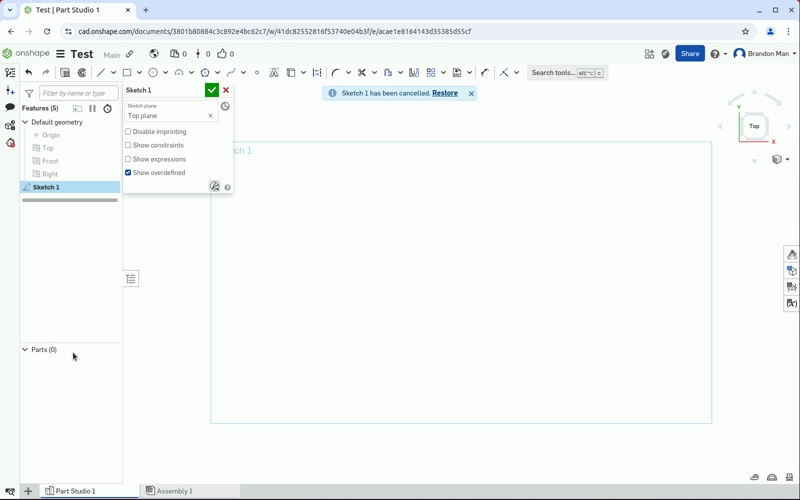
key(l)
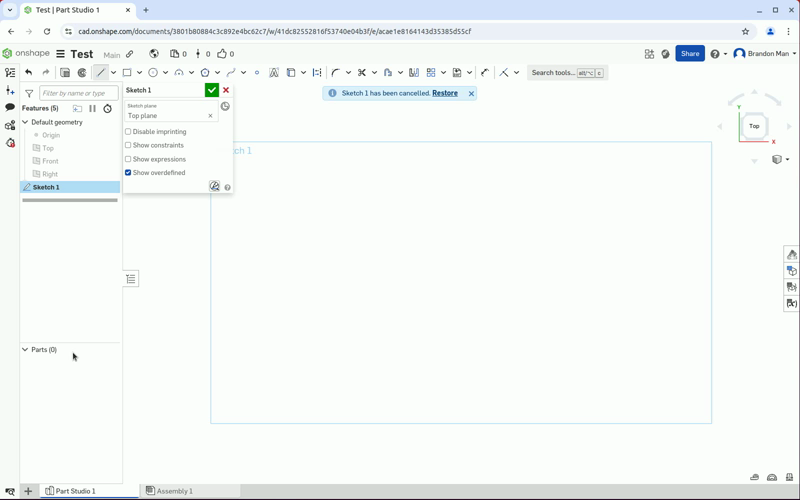
key_down(shift)
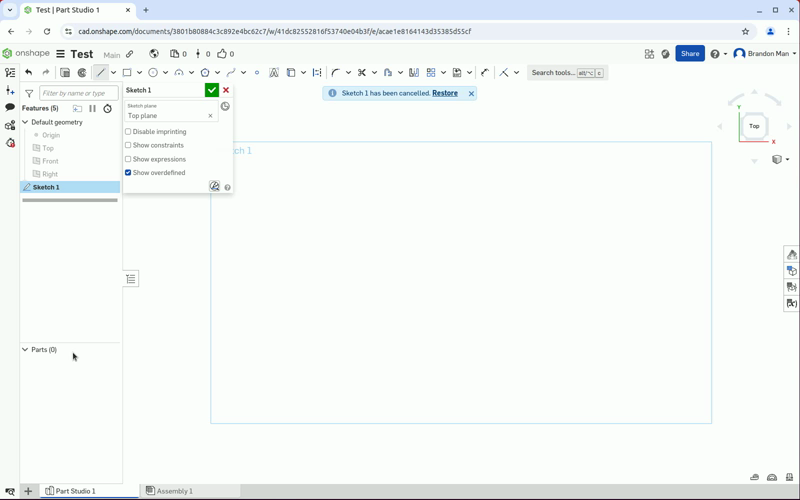
mouse_move(356, 395)
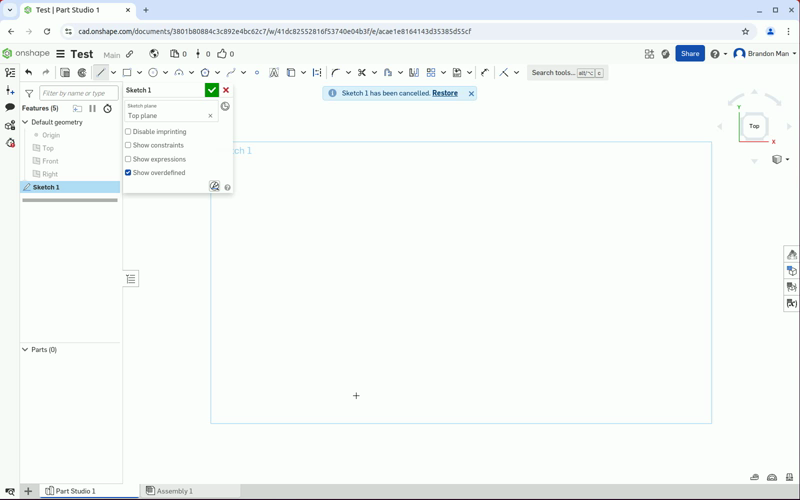
click(356, 395)
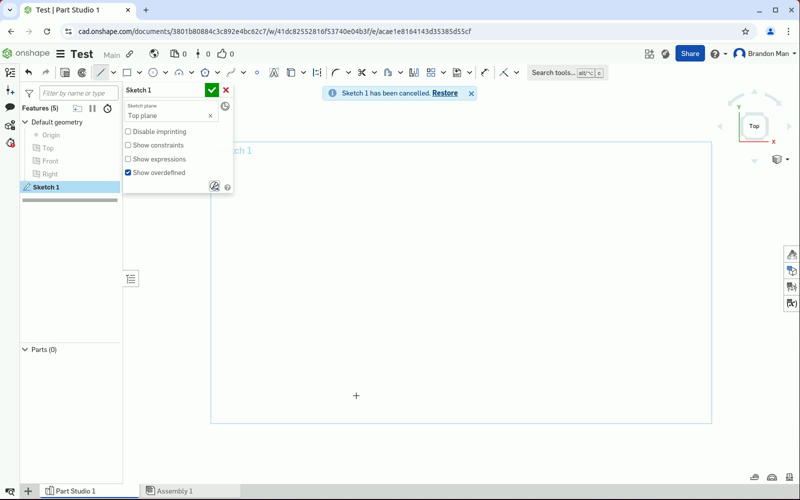
key_up(shift)
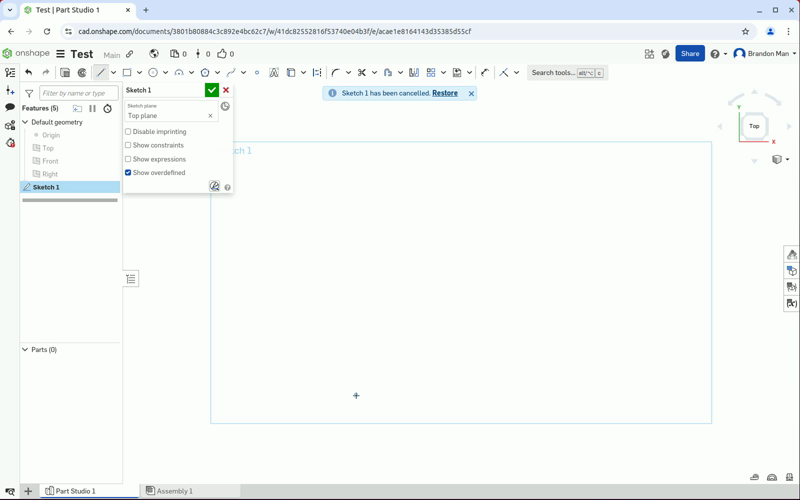
key_down(shift)
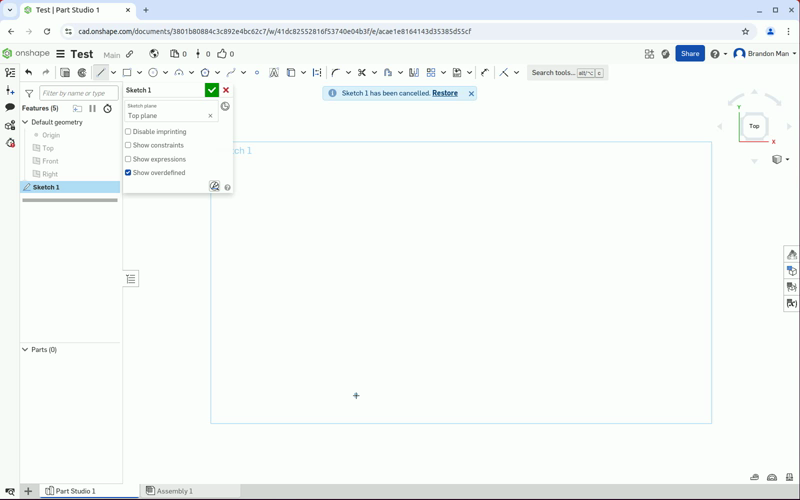
mouse_move(564, 395)
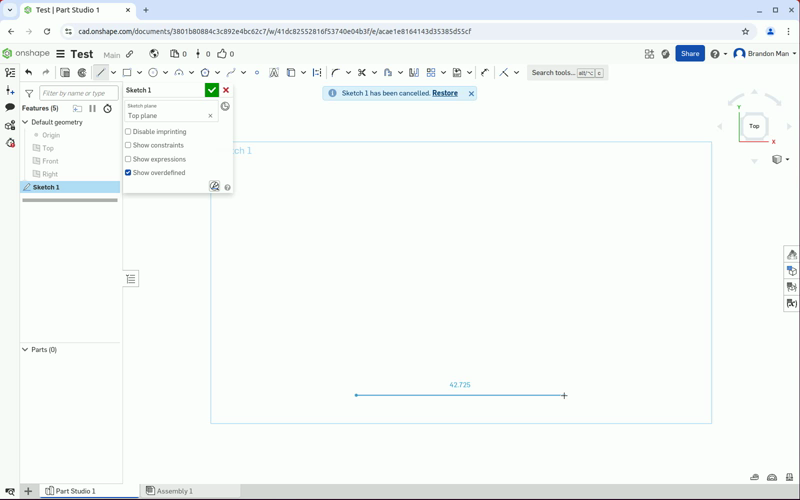
click(564, 395)
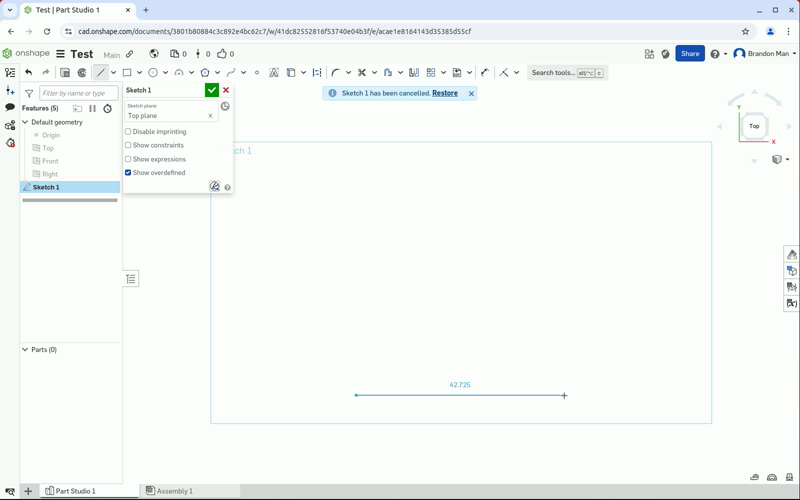
key_up(shift)
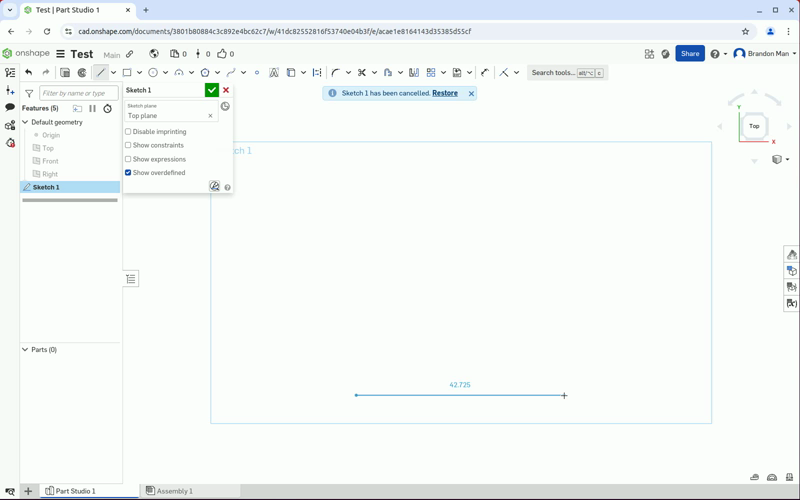
key_down(shift)
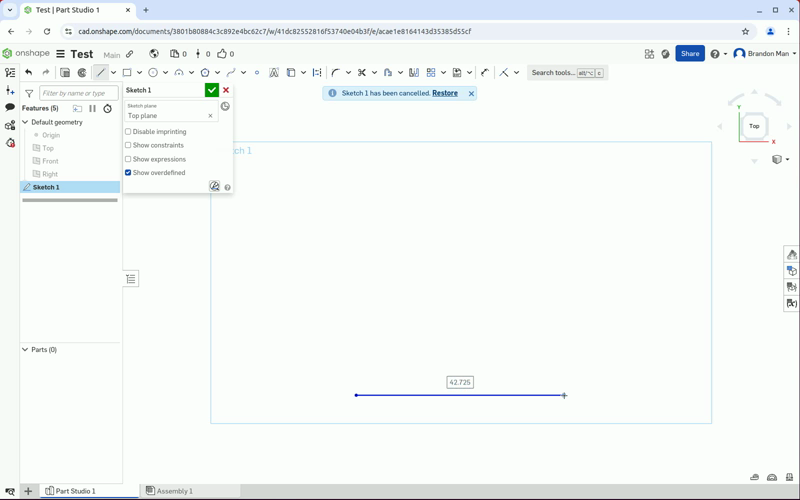
mouse_move(564, 171)
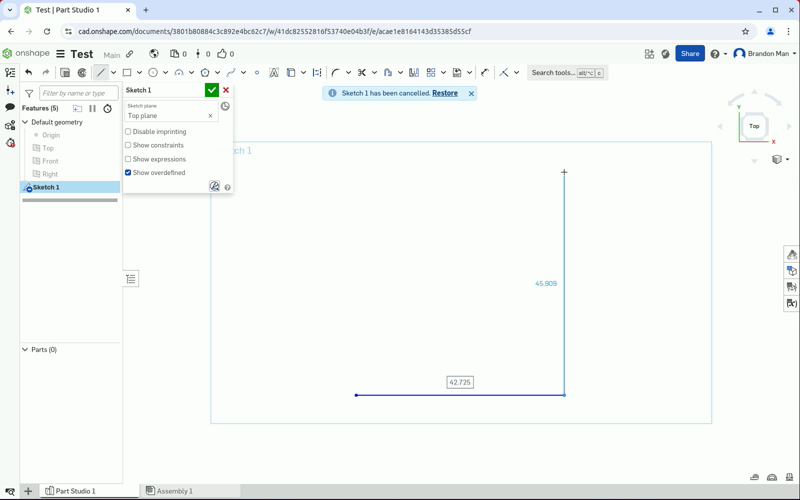
click(564, 171)
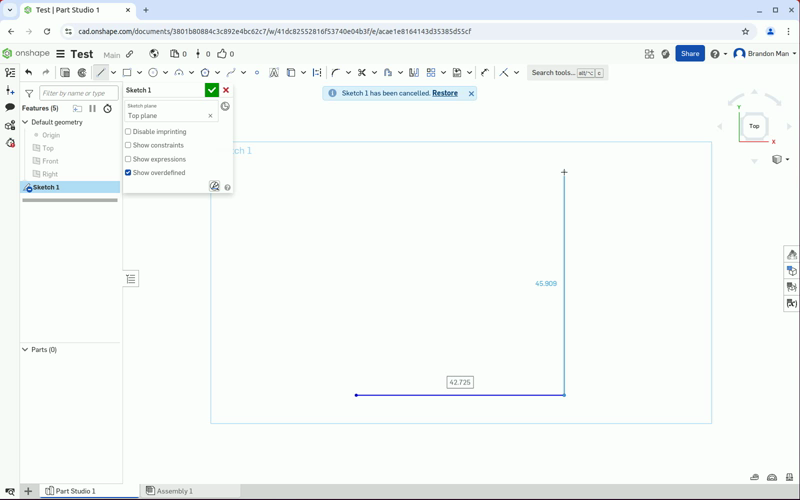
key_up(shift)
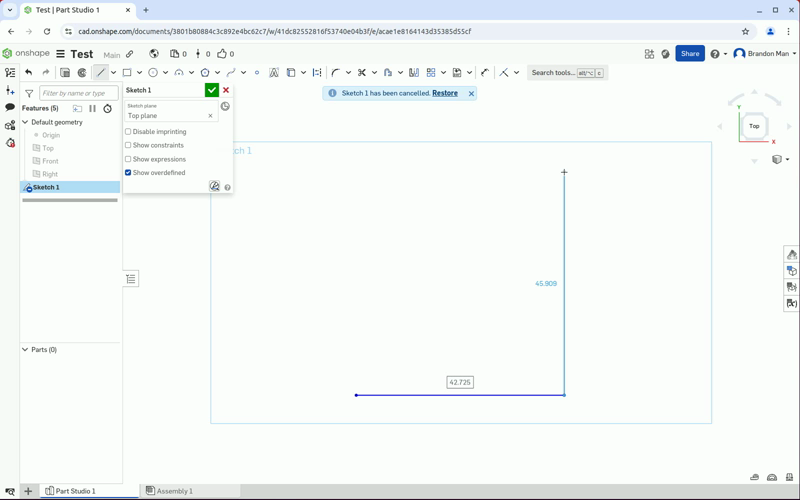
key_down(shift)
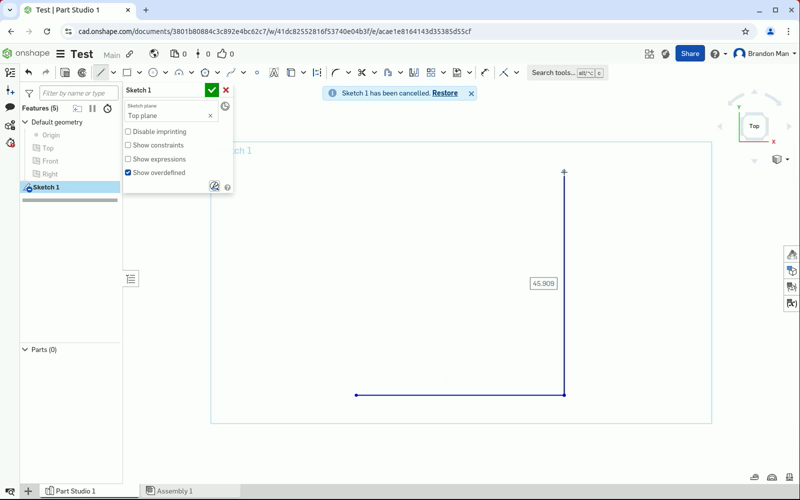
mouse_move(356, 171)
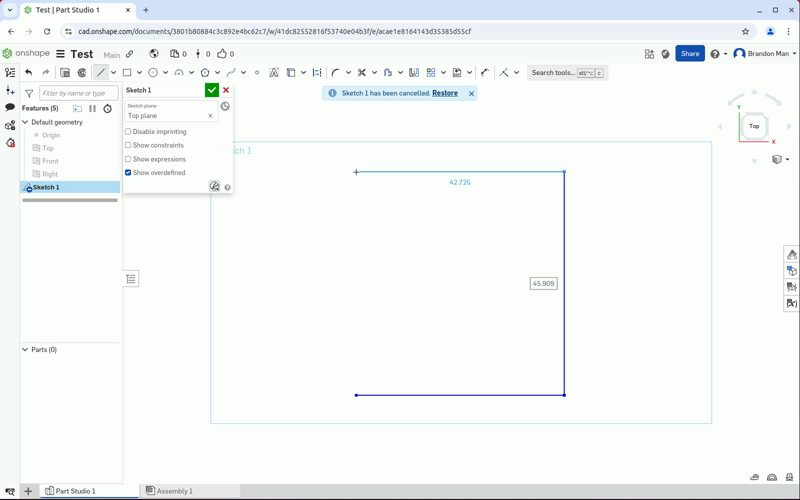
click(356, 171)
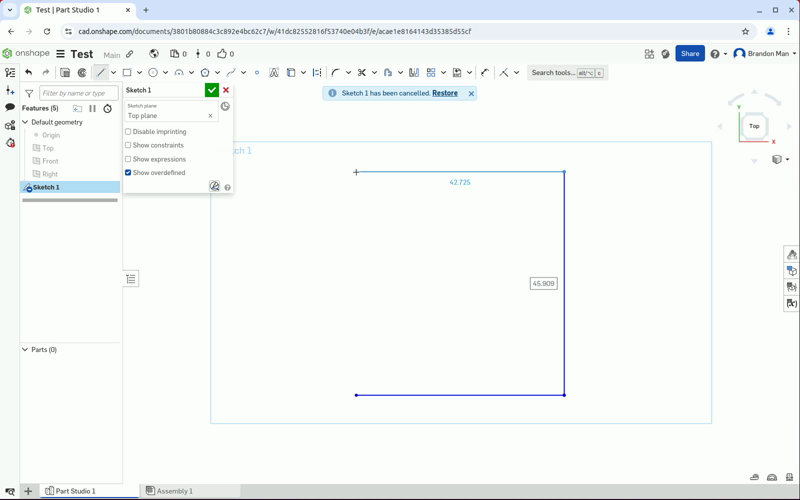
key_up(shift)
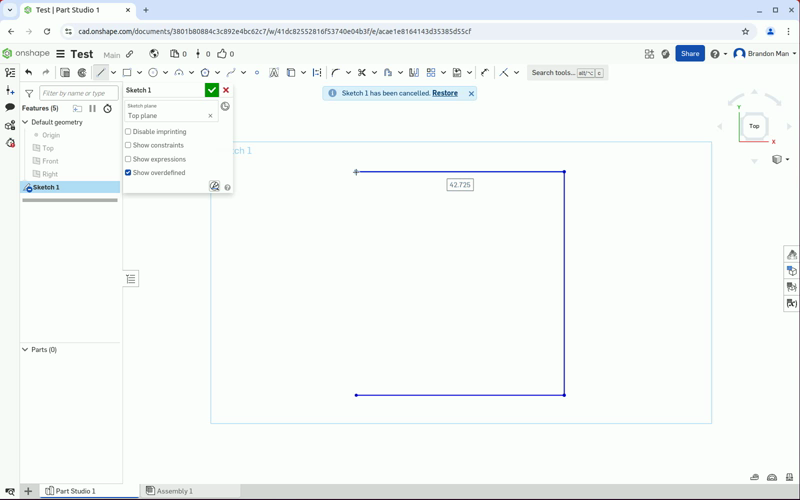
key_down(shift)
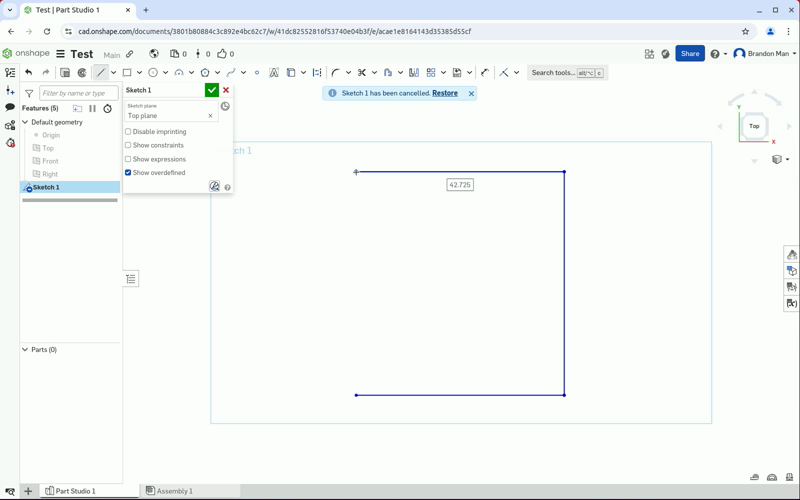
mouse_move(356, 395)
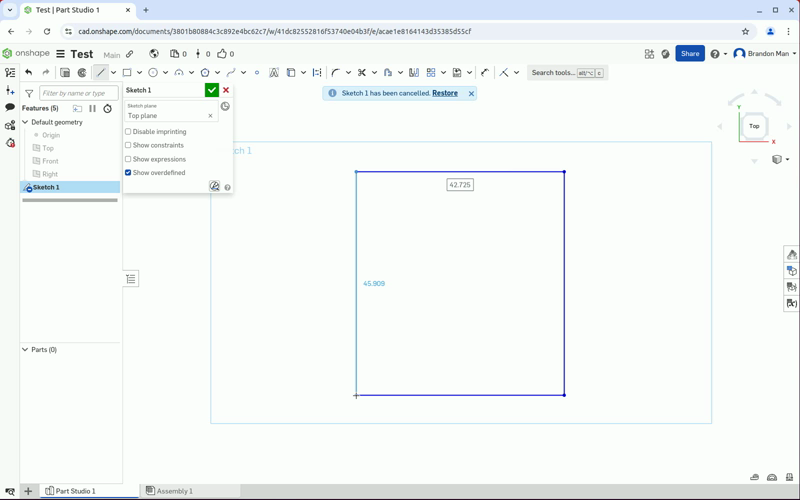
key_up(shift)
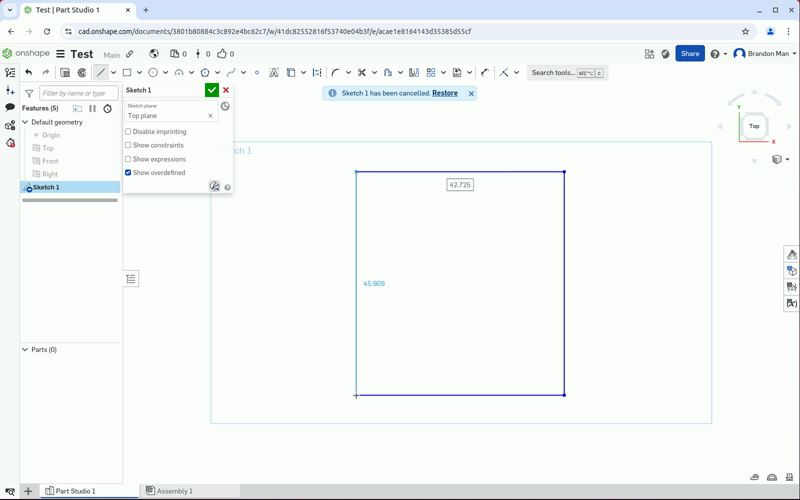
click(356, 395)
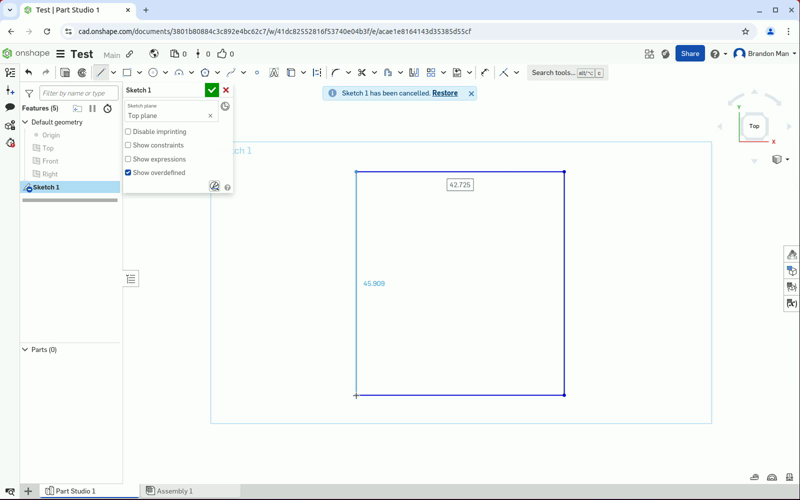
key(esc)
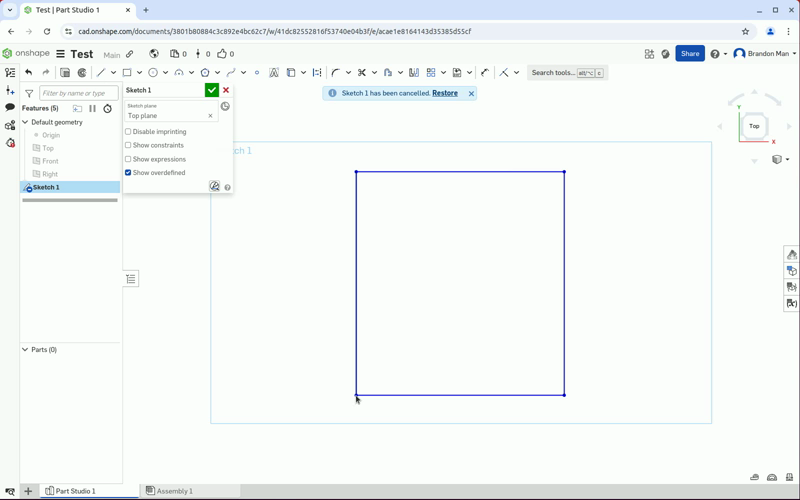
key(l)
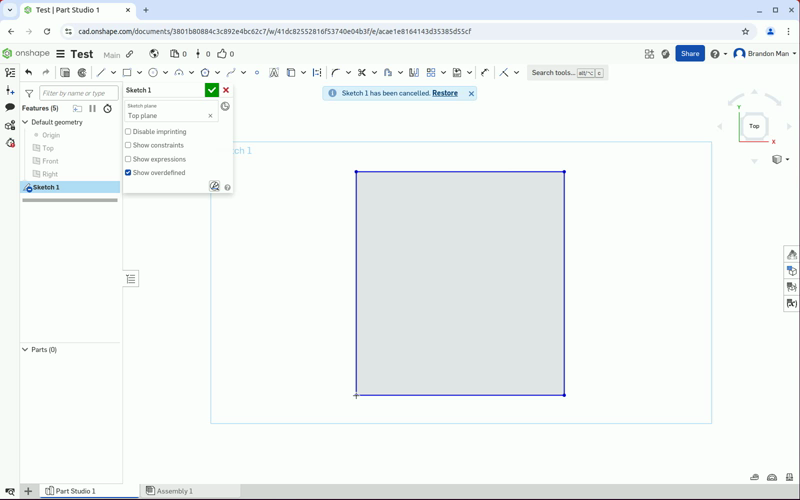
key_down(shift)
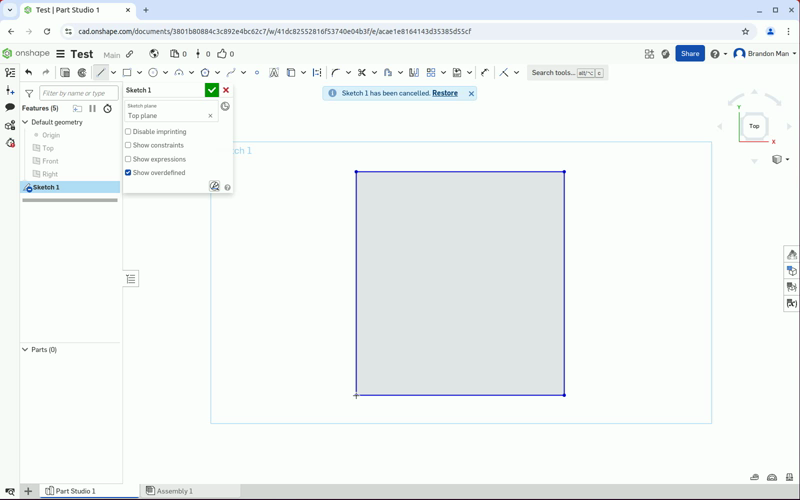
mouse_move(370, 383)
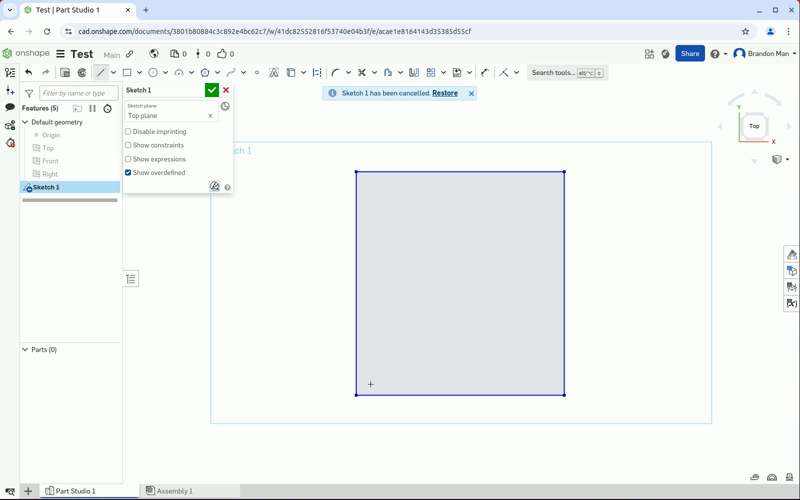
click(370, 383)
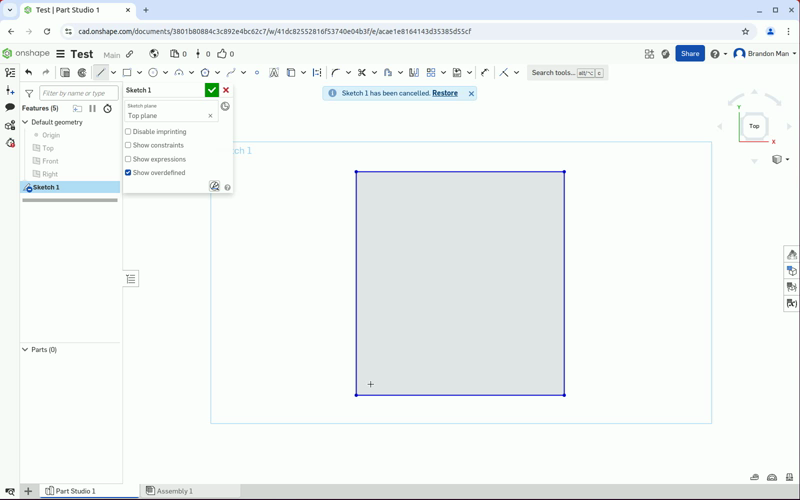
key_up(shift)
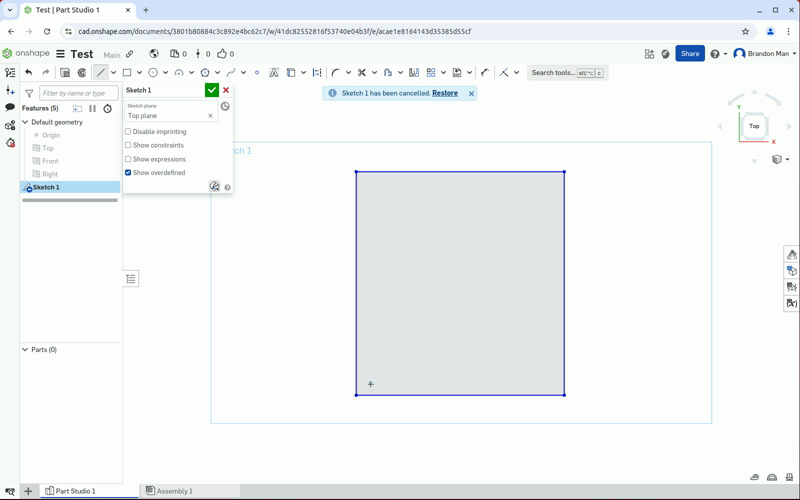
key_down(shift)
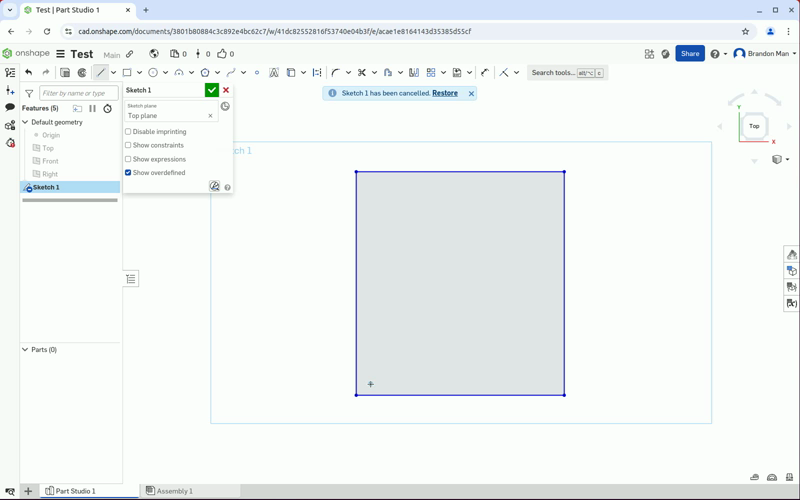
mouse_move(400, 383)
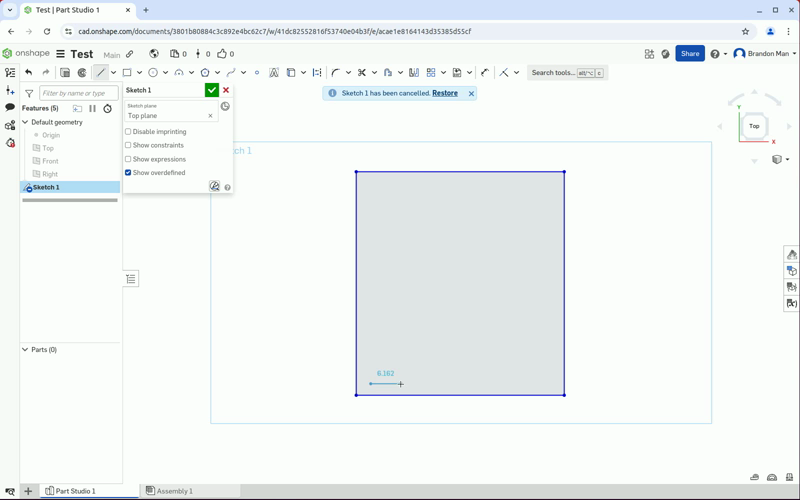
mouse_move(396, 383)
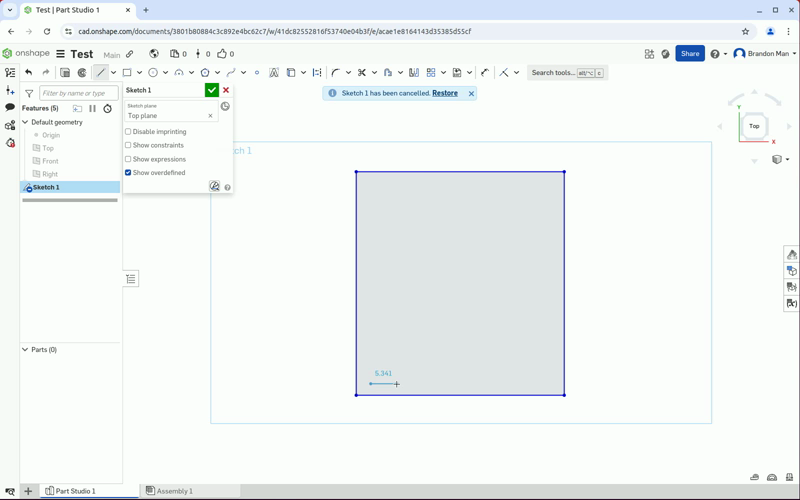
click(396, 383)
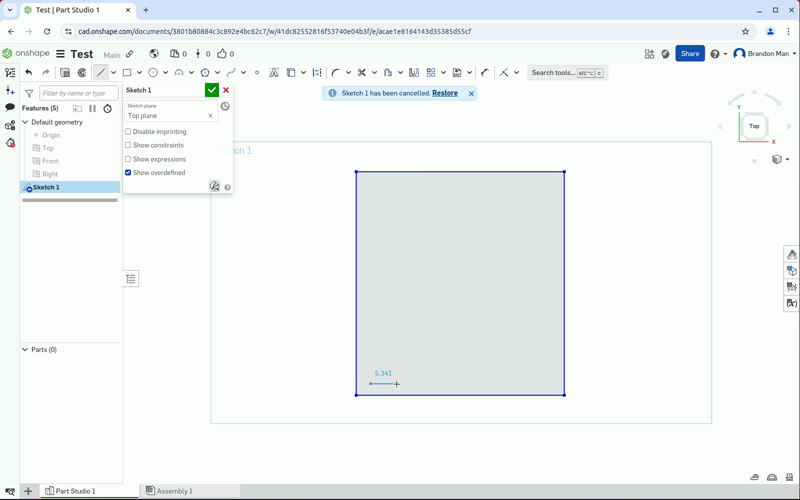
key_up(shift)
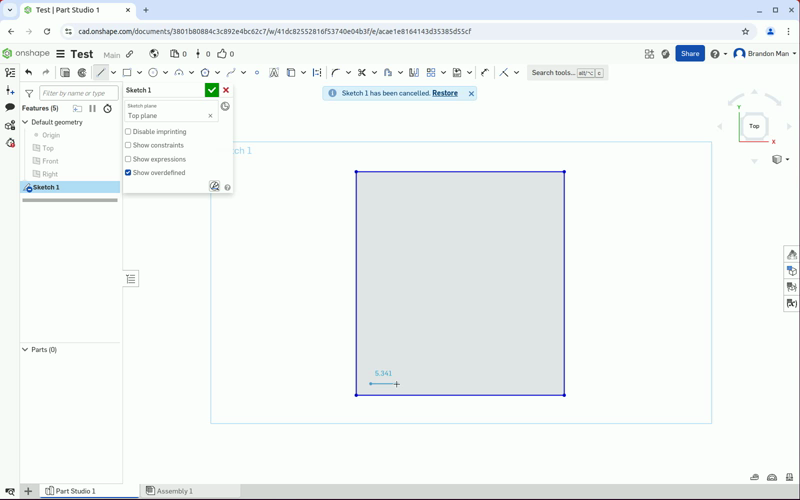
key_down(shift)
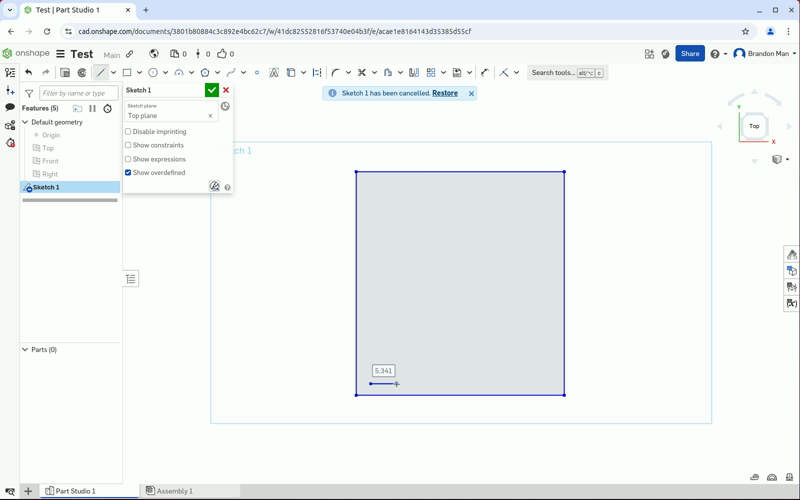
mouse_move(396, 183)
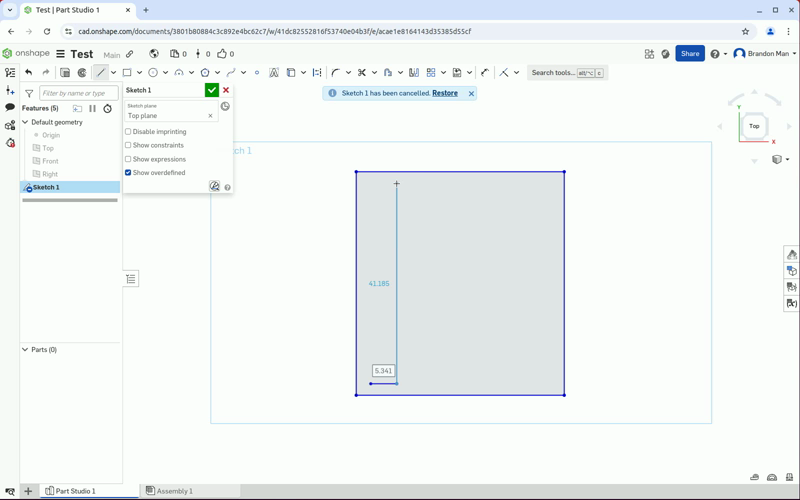
click(396, 183)
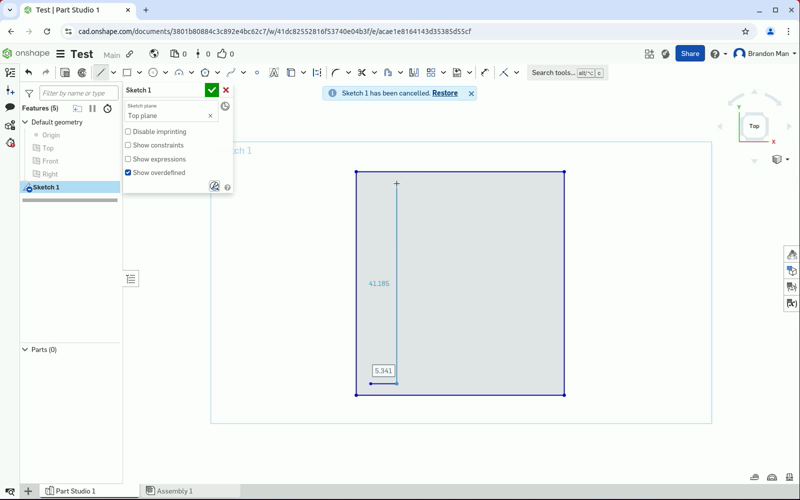
key_up(shift)
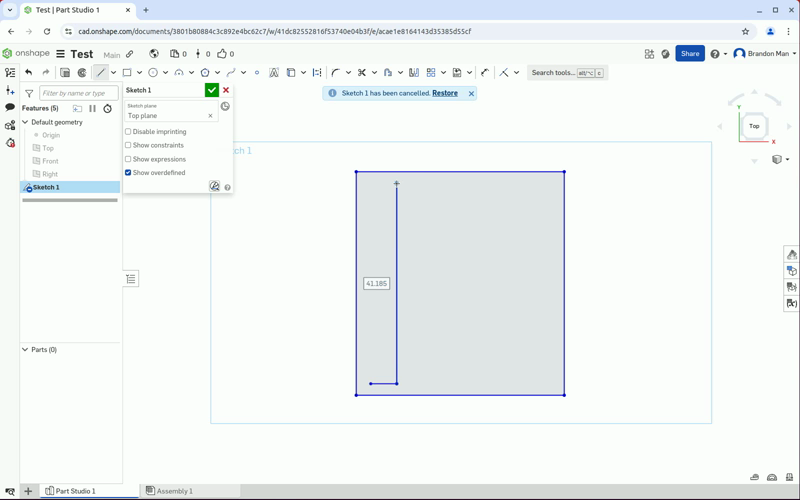
key_down(shift)
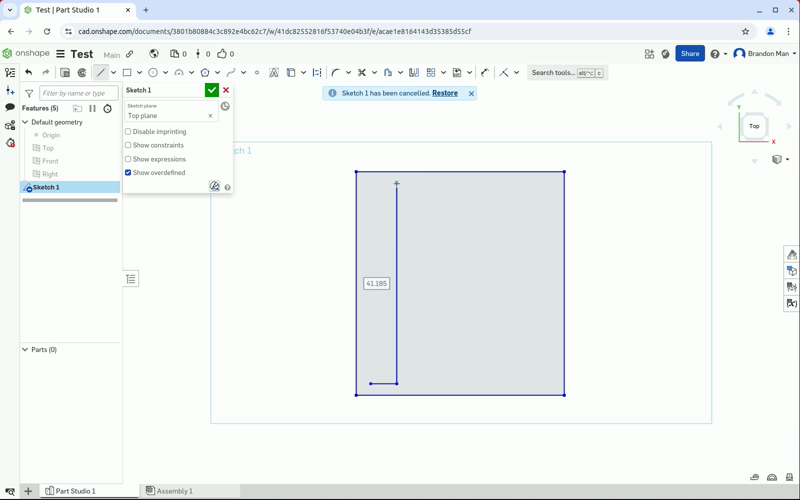
mouse_move(426, 183)
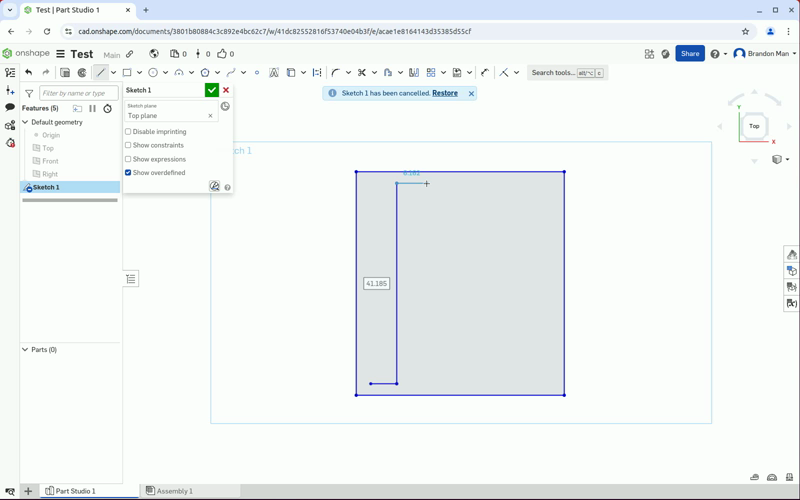
mouse_move(370, 183)
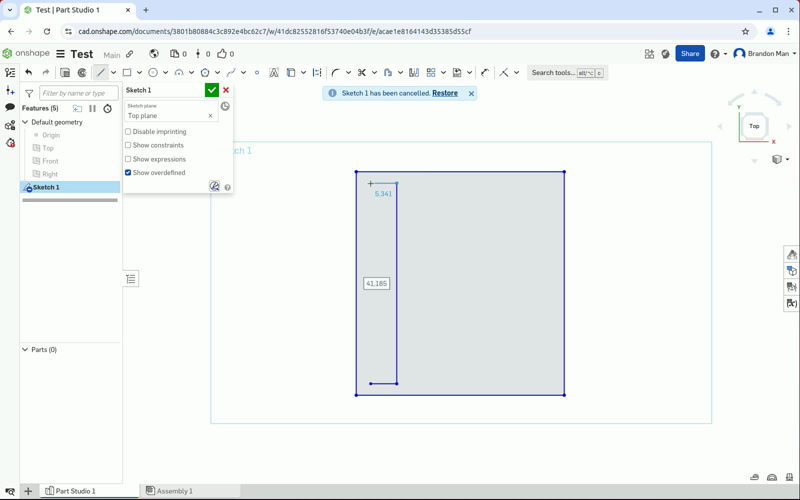
click(370, 183)
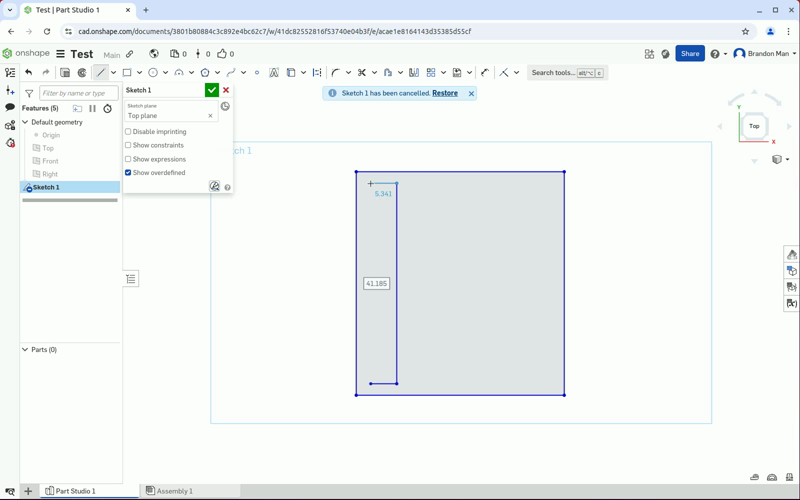
key_up(shift)
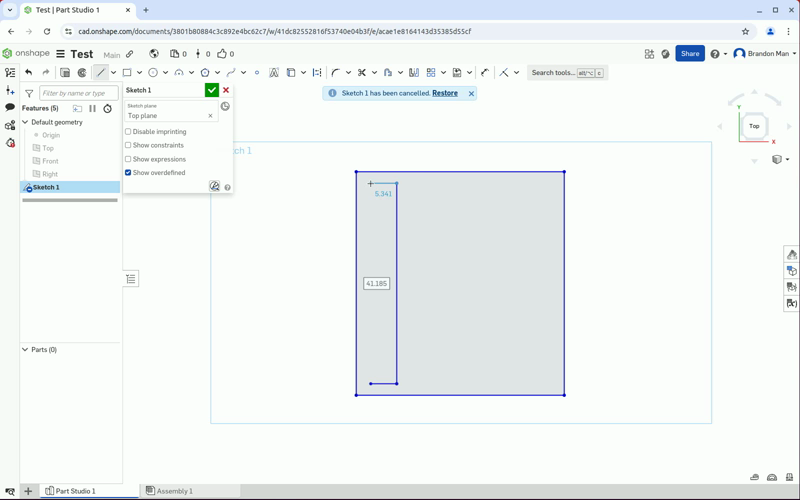
key_down(shift)
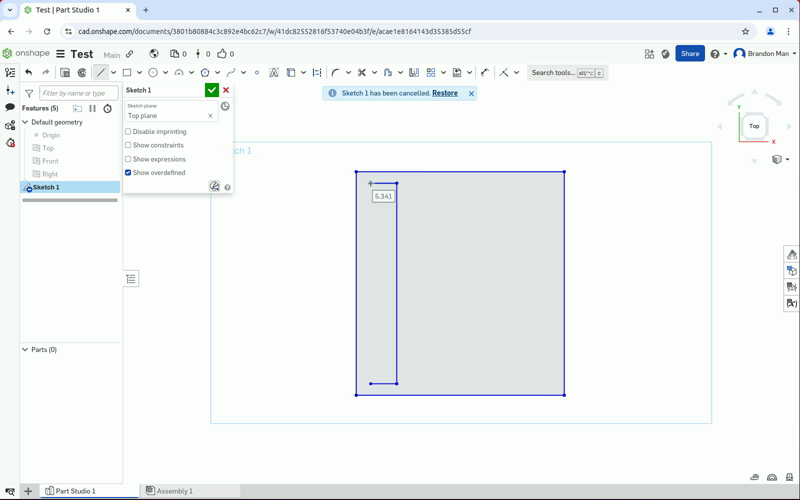
mouse_move(370, 383)
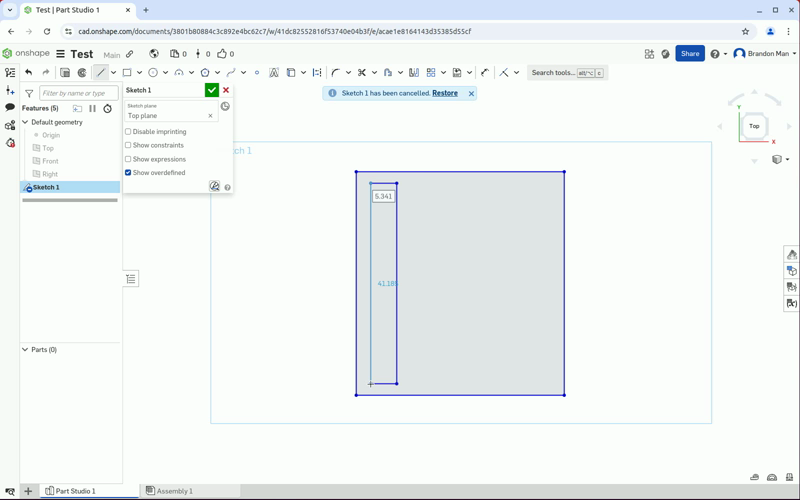
key_up(shift)
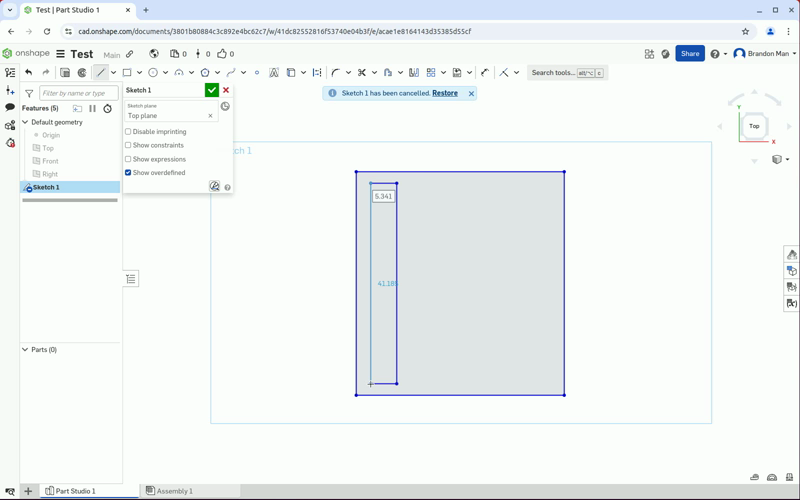
click(370, 383)
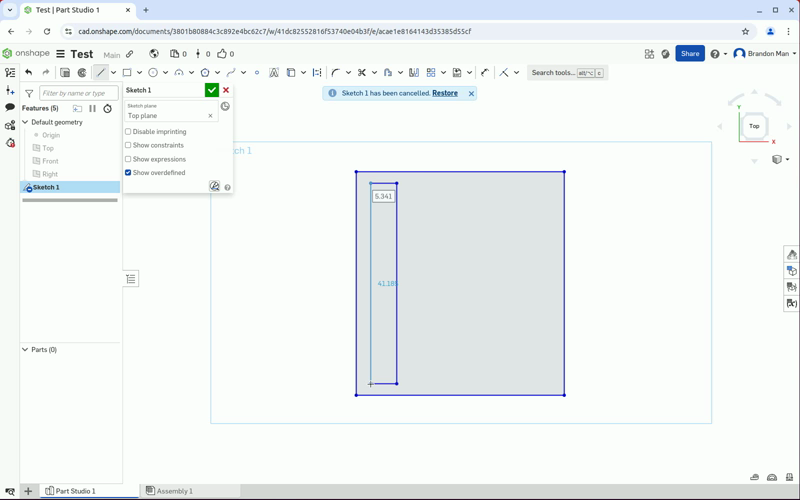
key(esc)
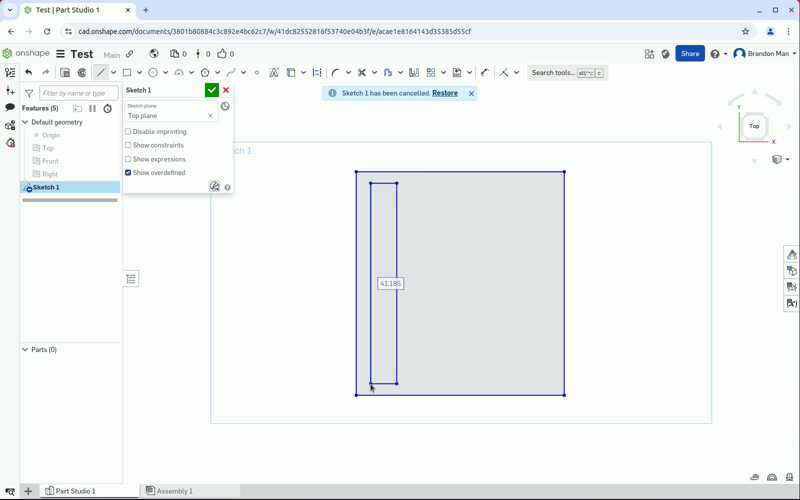
key(l)
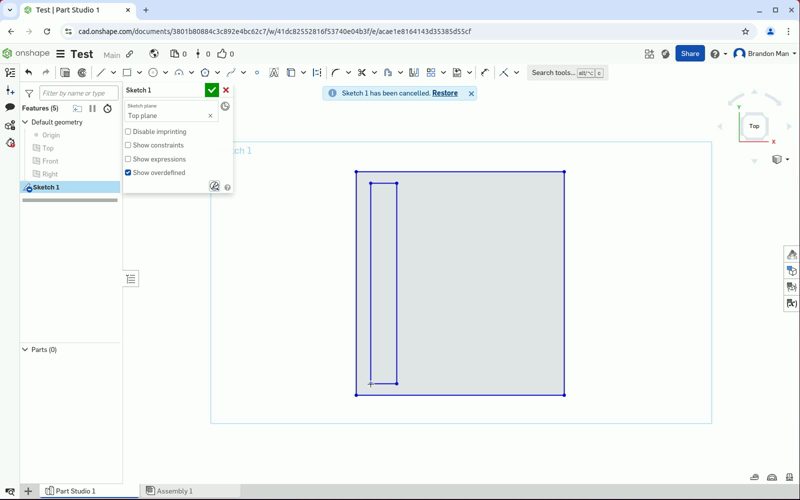
key_down(shift)
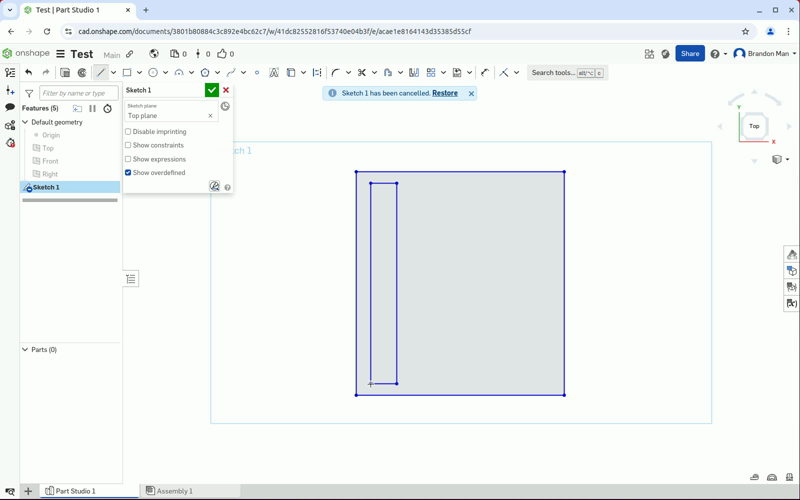
mouse_move(523, 383)
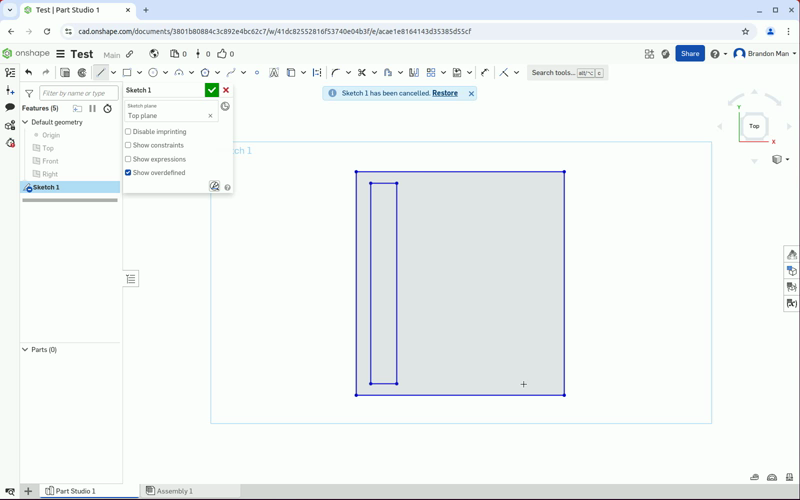
click(523, 383)
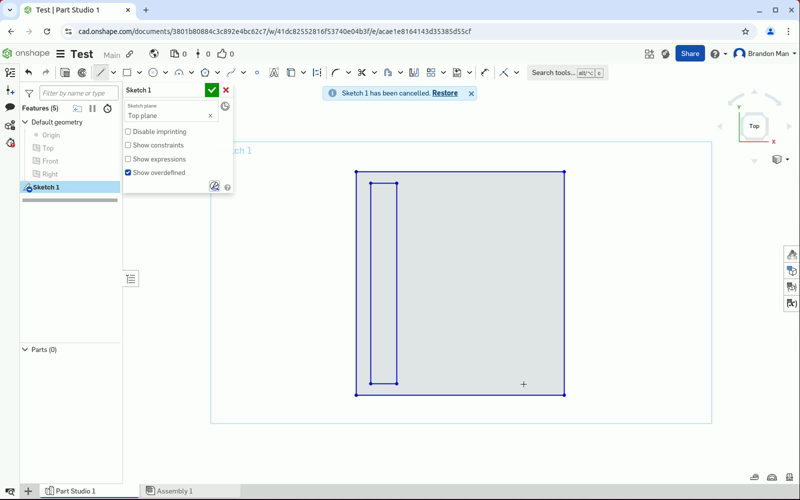
key_up(shift)
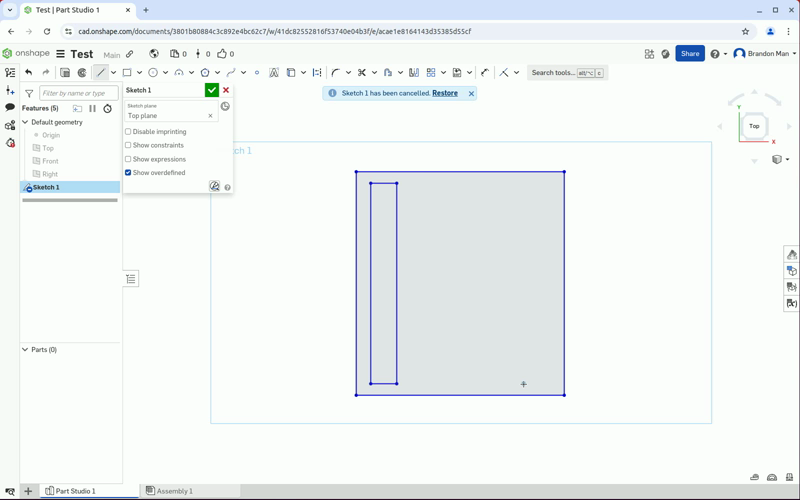
key_down(shift)
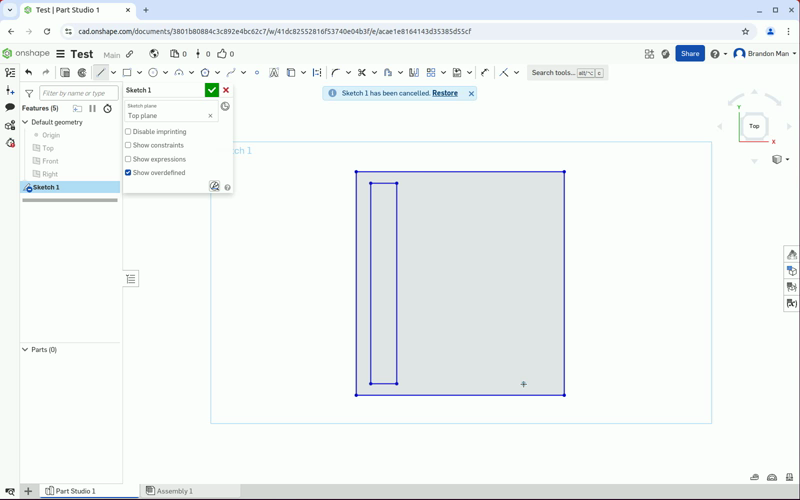
mouse_move(553, 383)
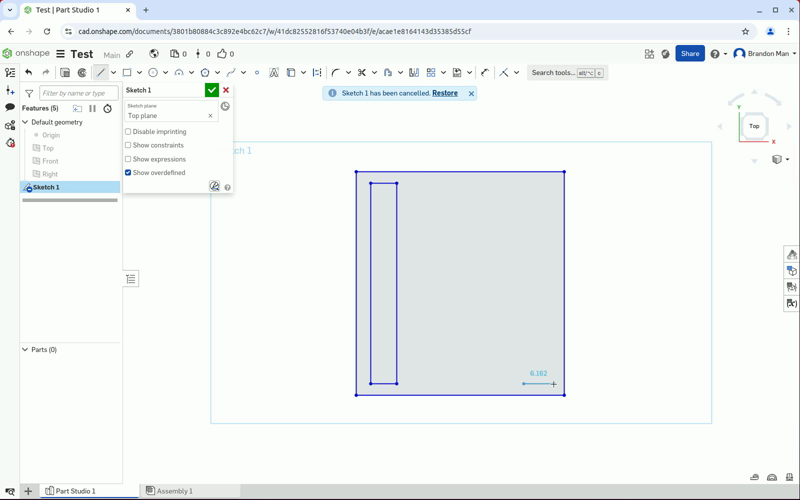
mouse_move(552, 383)
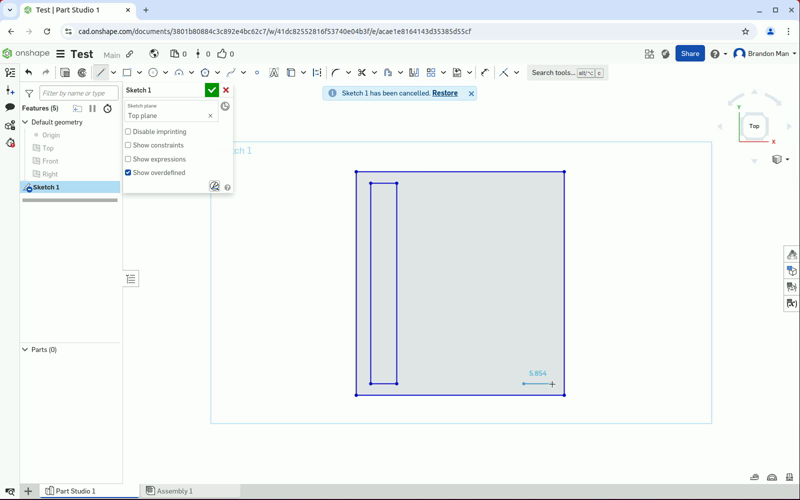
click(552, 383)
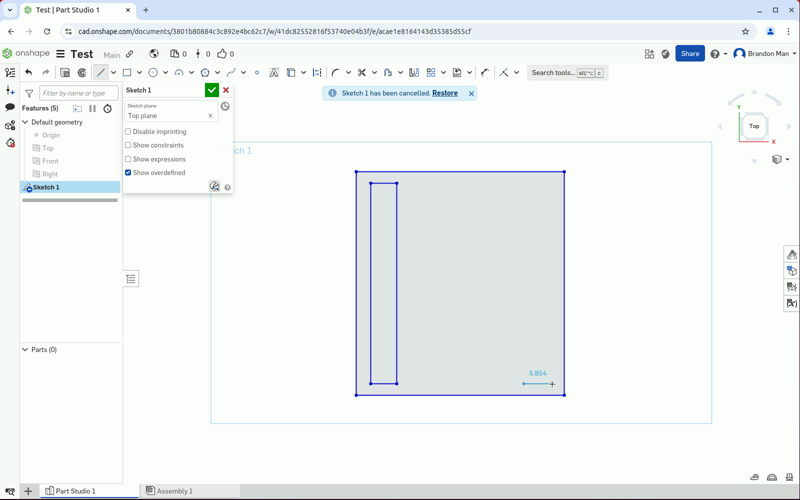
key_up(shift)
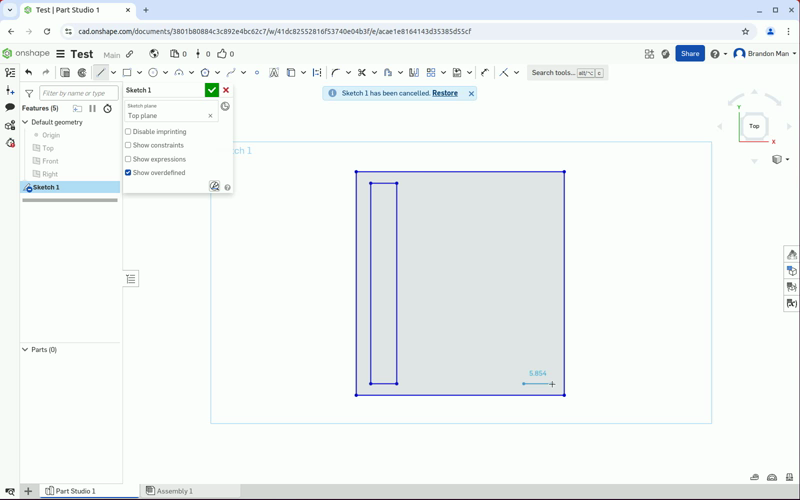
key_down(shift)
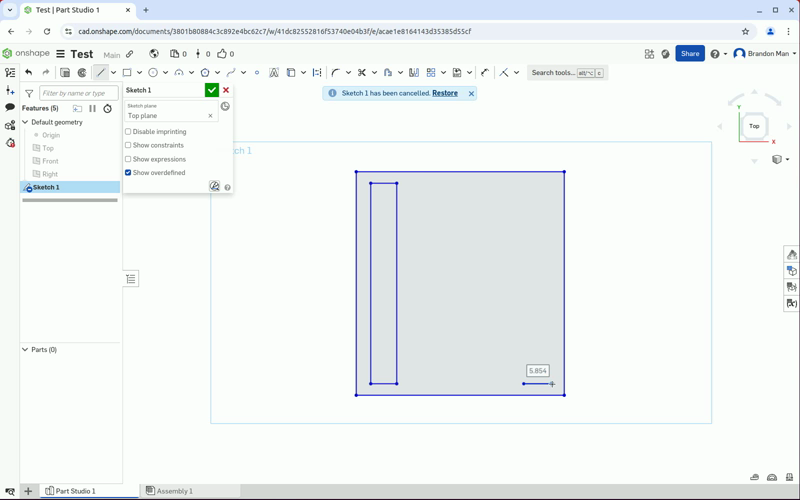
mouse_move(552, 183)
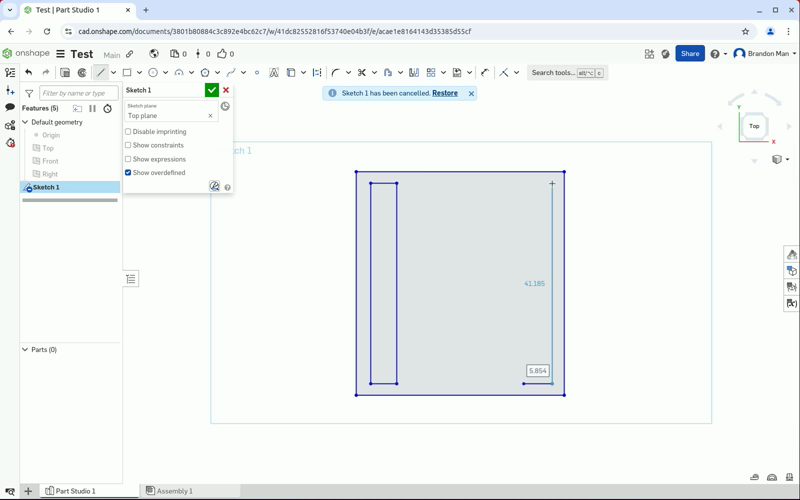
click(552, 183)
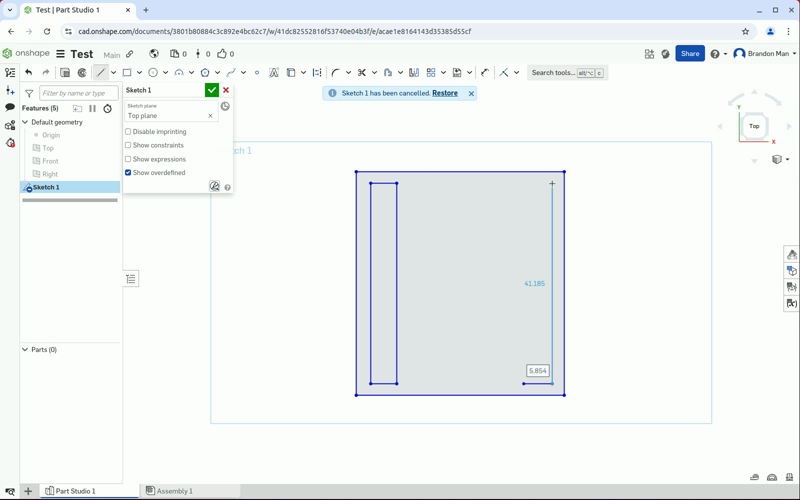
key_up(shift)
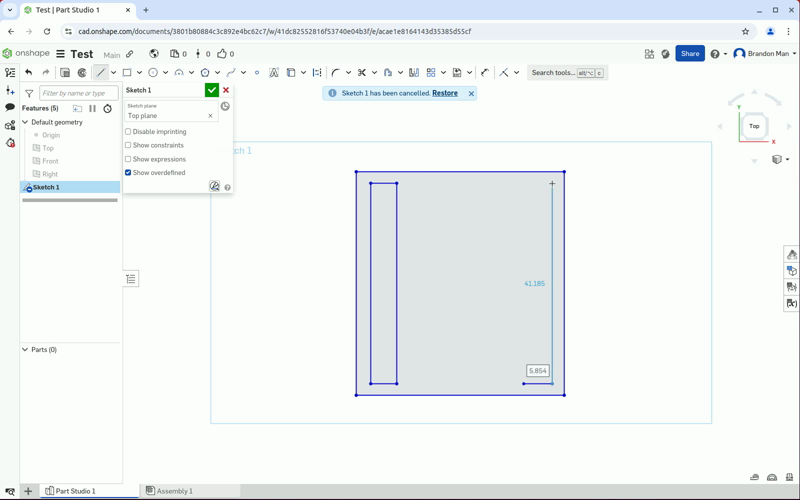
key_down(shift)
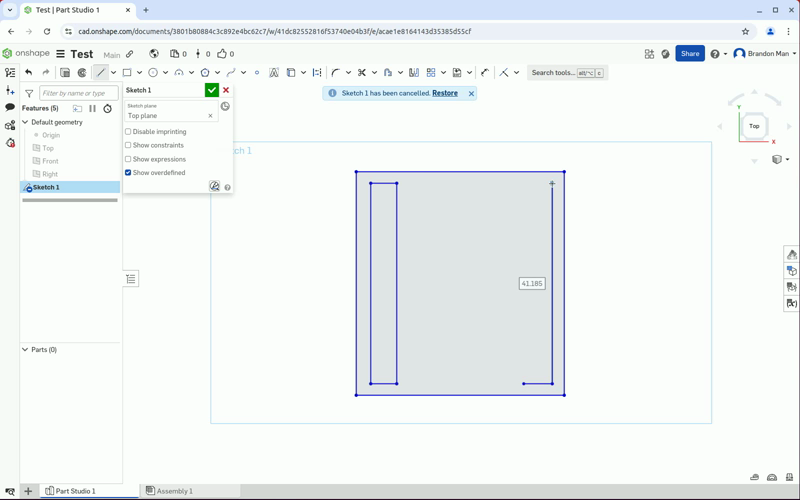
mouse_move(582, 183)
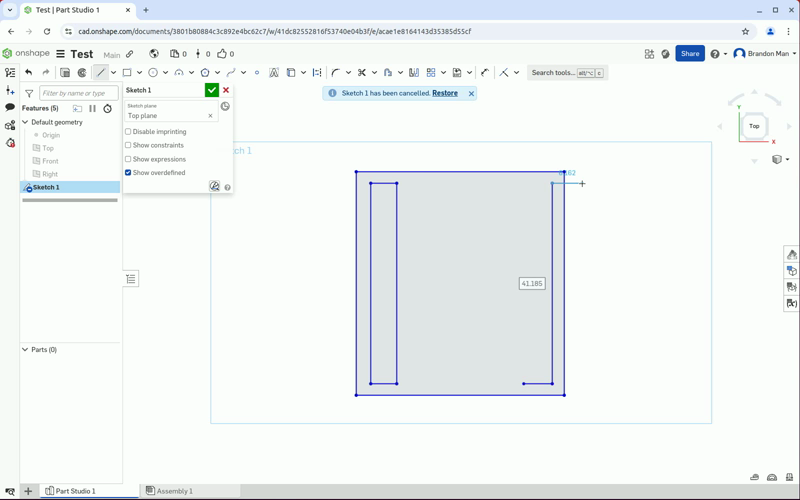
mouse_move(523, 183)
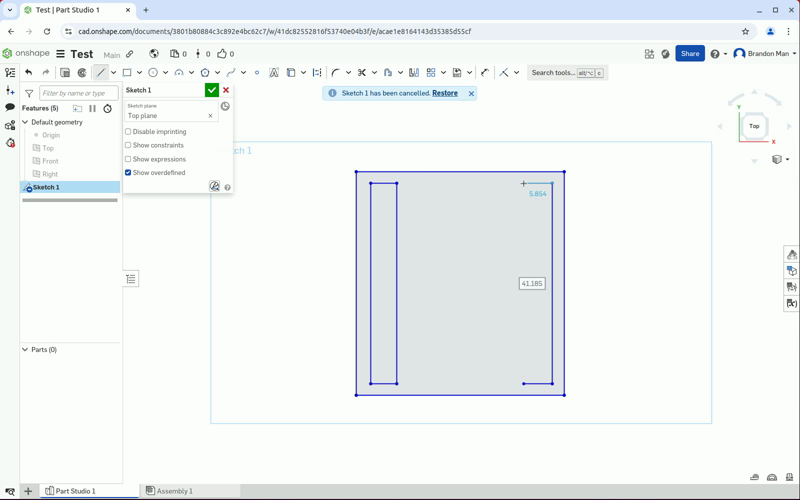
click(523, 183)
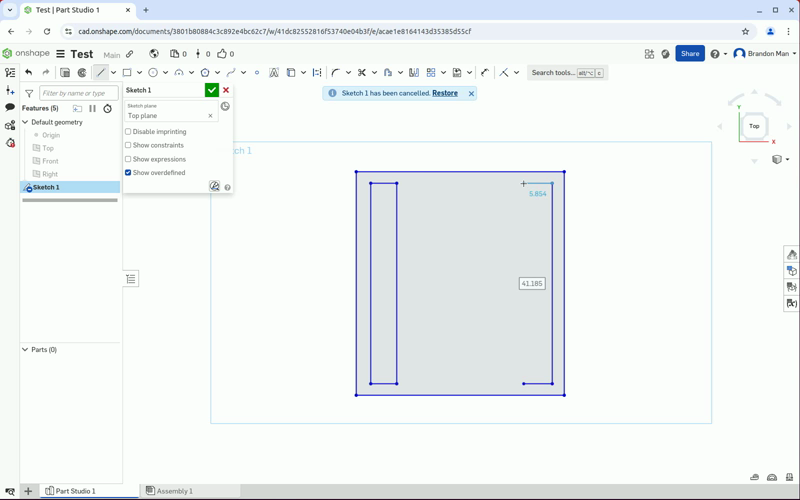
key_up(shift)
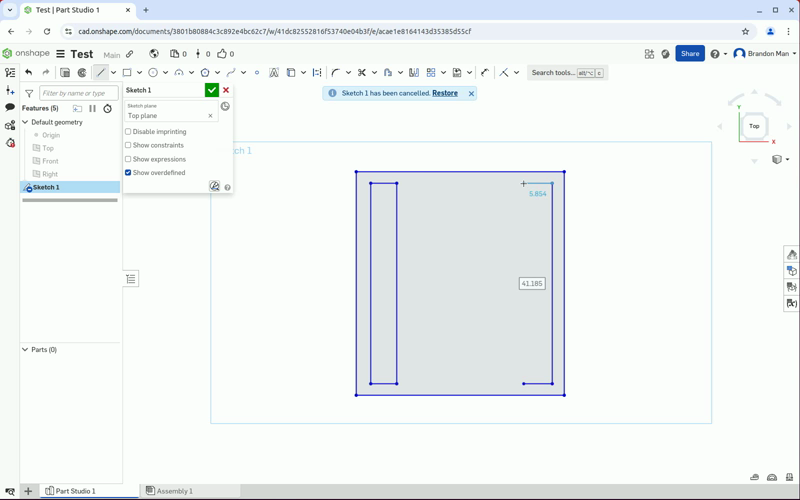
key_down(shift)
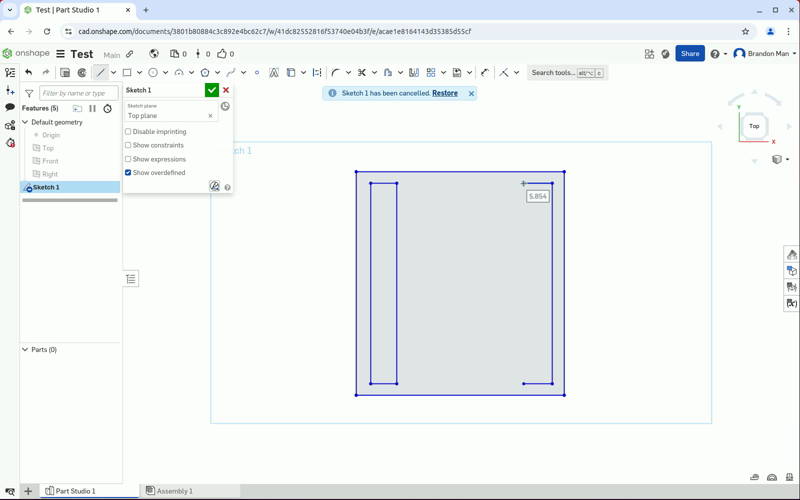
mouse_move(523, 383)
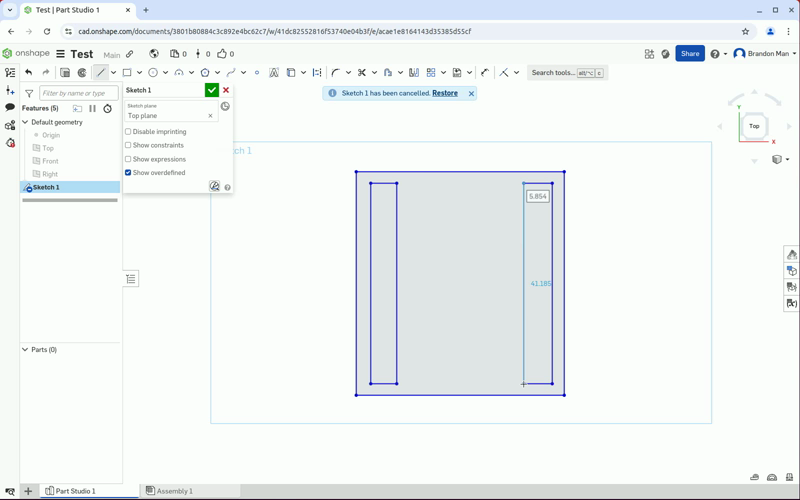
key_up(shift)
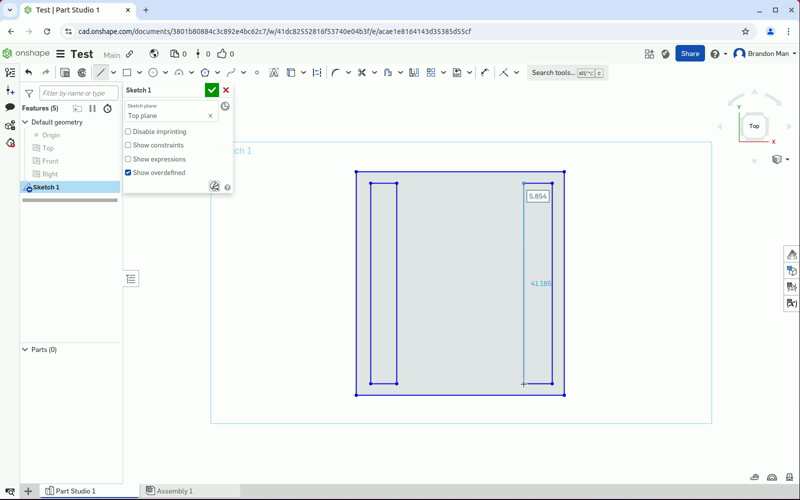
click(523, 383)
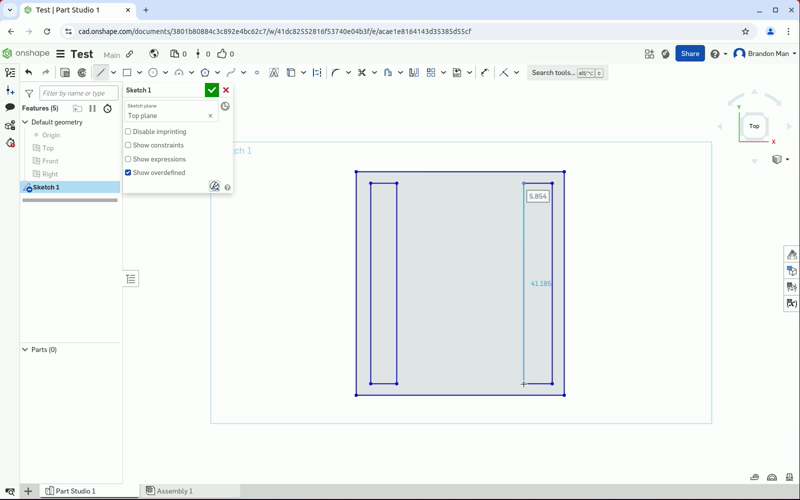
key(esc)
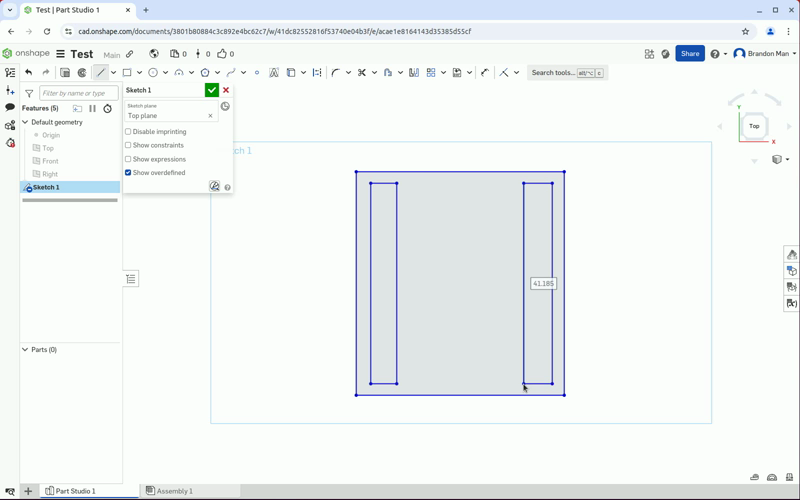
mouse_move(464, 278)
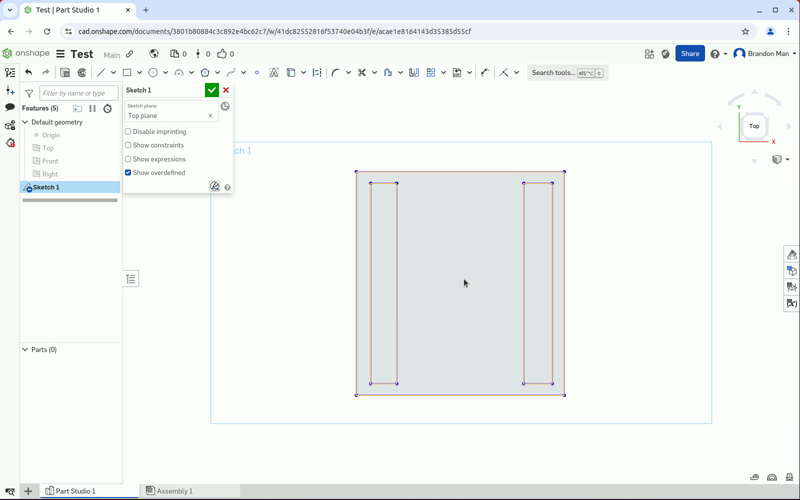
click(464, 278)
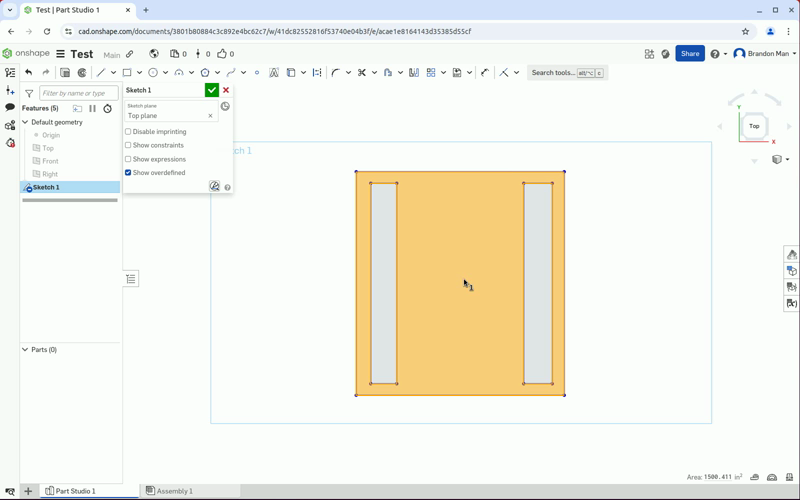
mouse_move(73, 352)
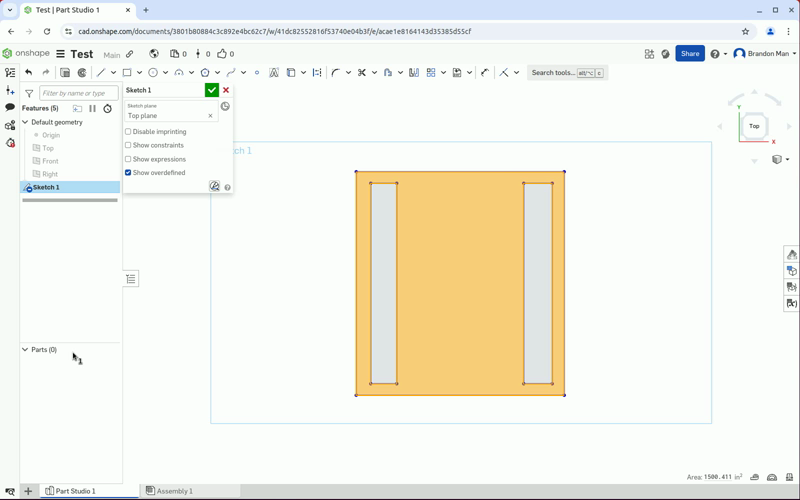
key(shift+y)
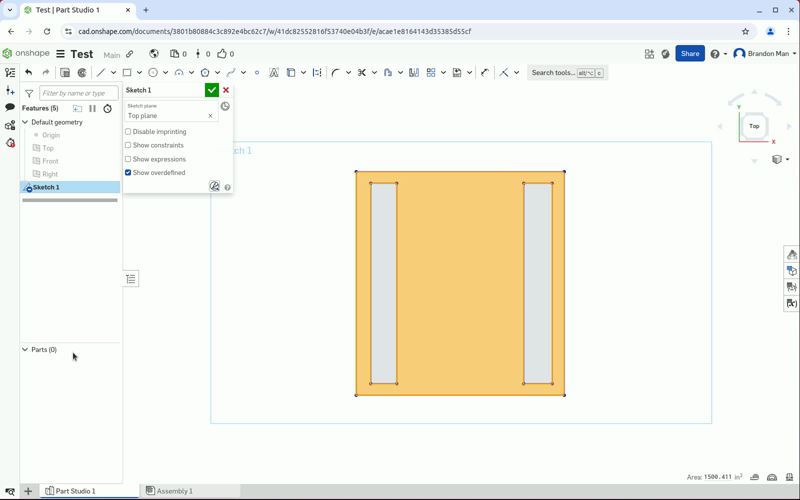
key(shift+e)
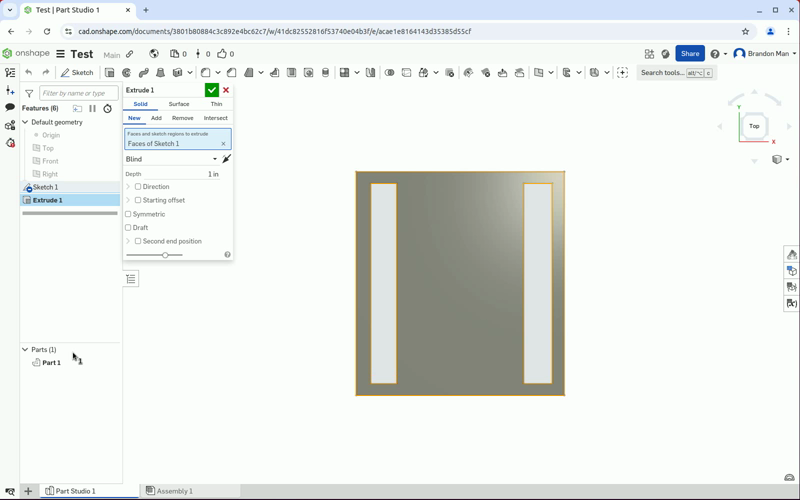
mouse_move(143, 106)
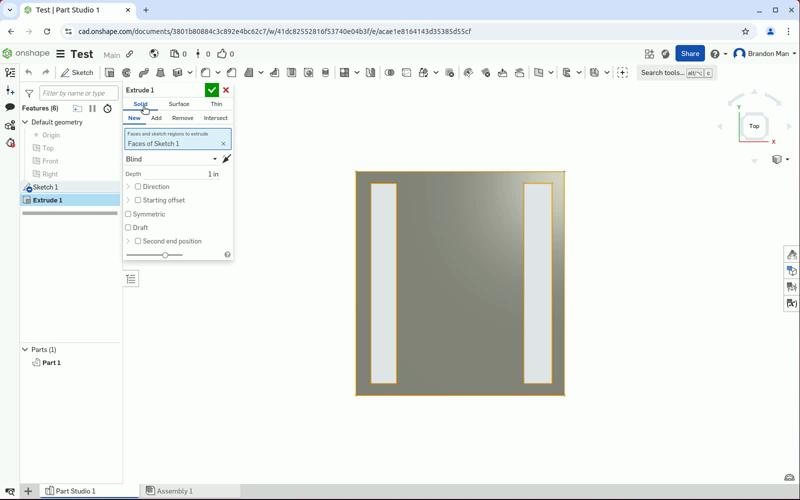
click(143, 106)
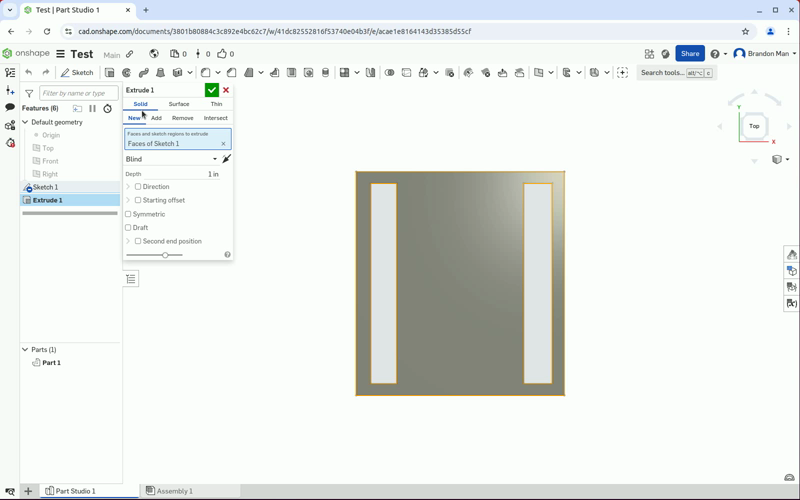
mouse_move(137, 120)
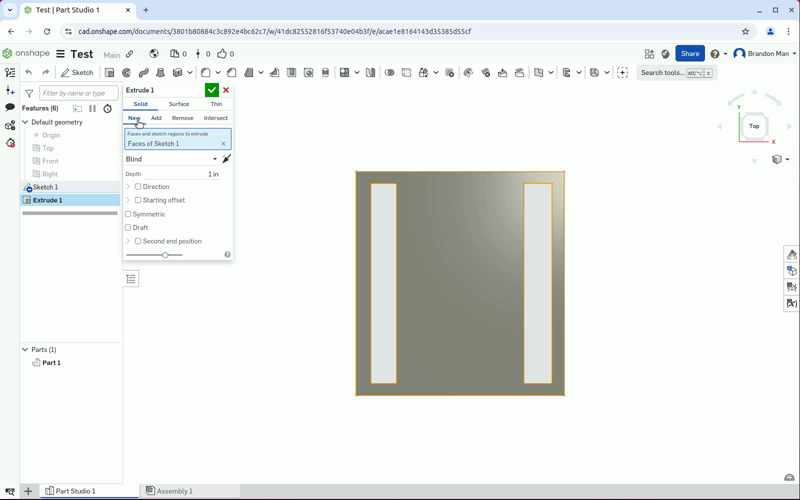
click(137, 120)
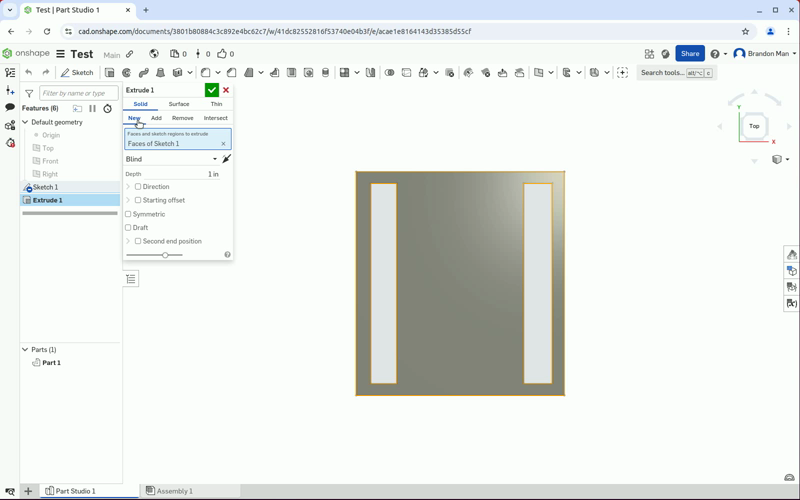
key(tab, 4)
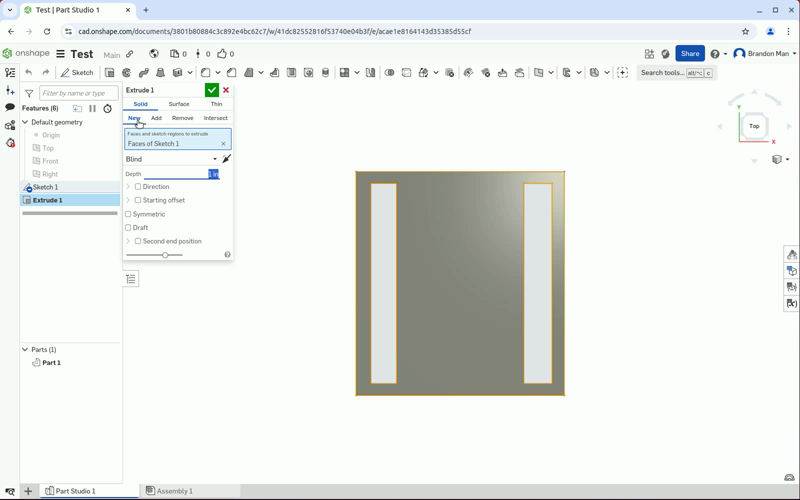
text(-1.926)
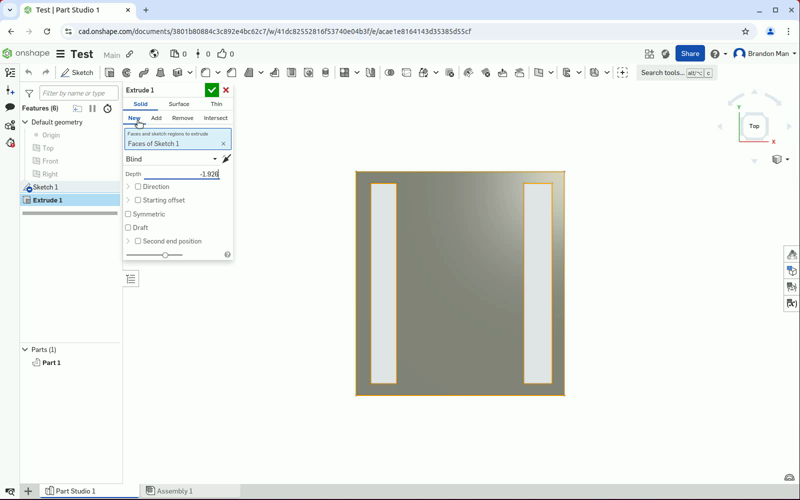
key(enter)
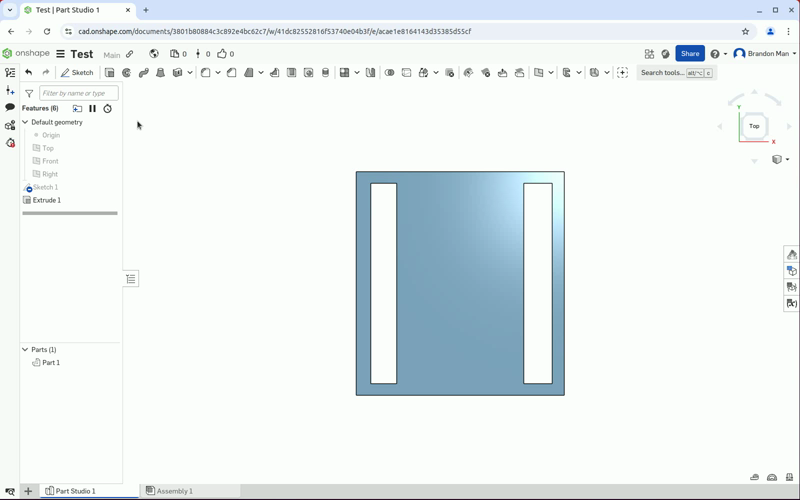
key(shift+h)
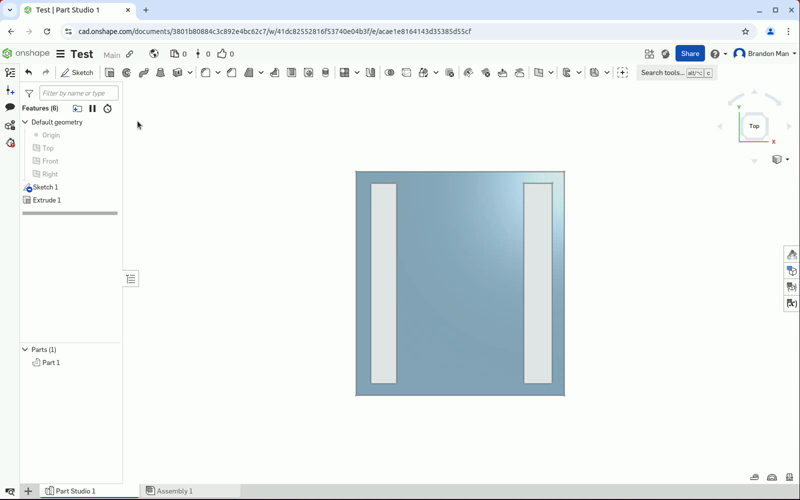
key(shift+h)
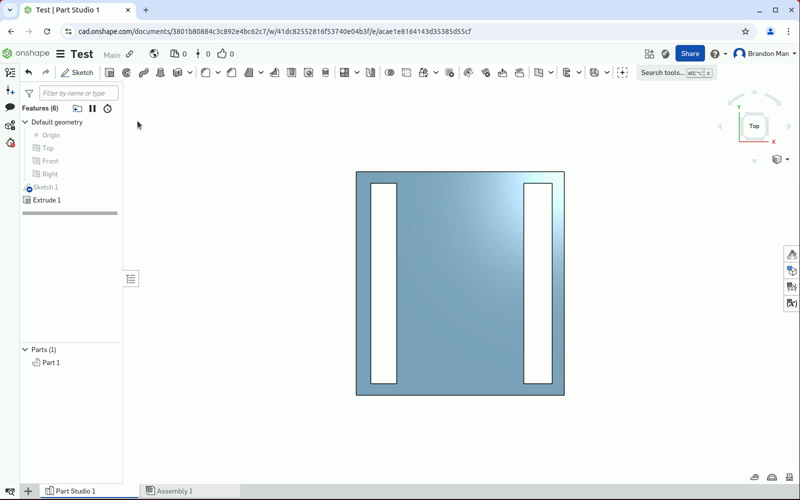
mouse_move(73, 189)
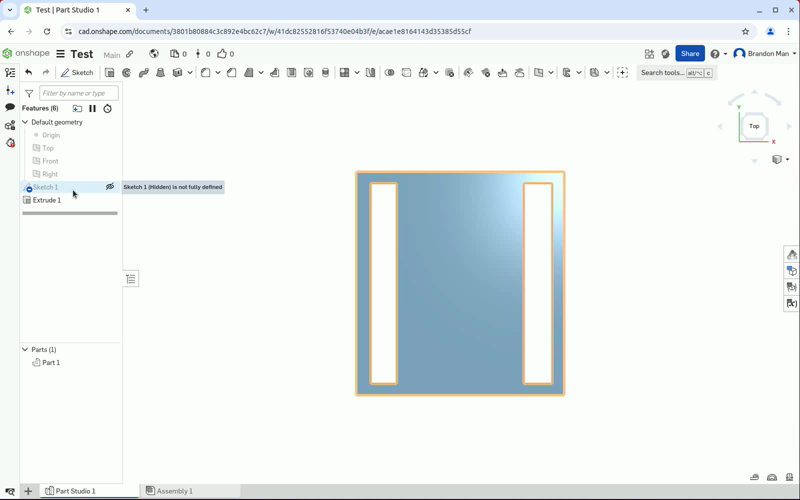
click(73, 189)
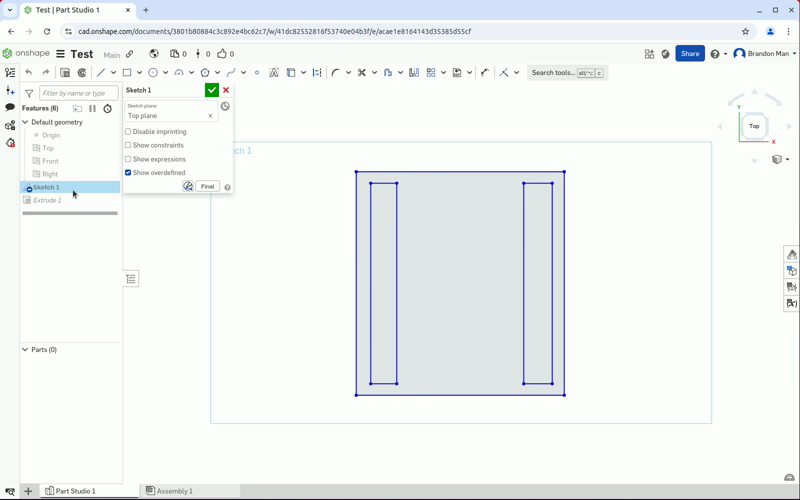
mouse_move(229, 92)
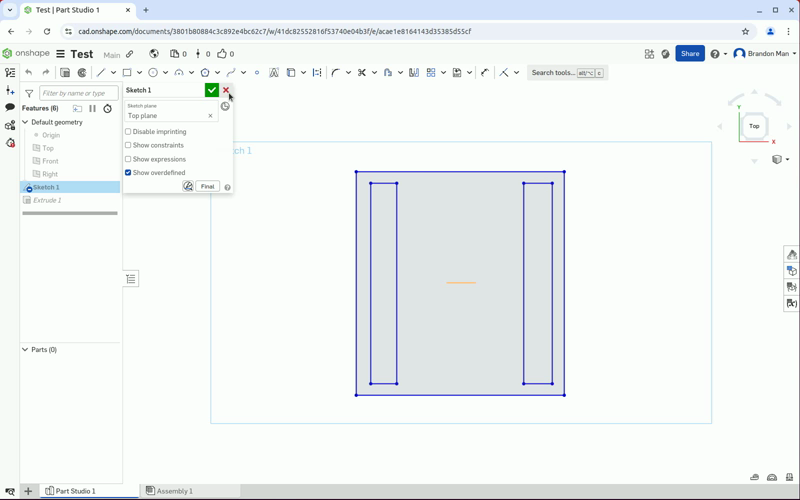
click(229, 92)
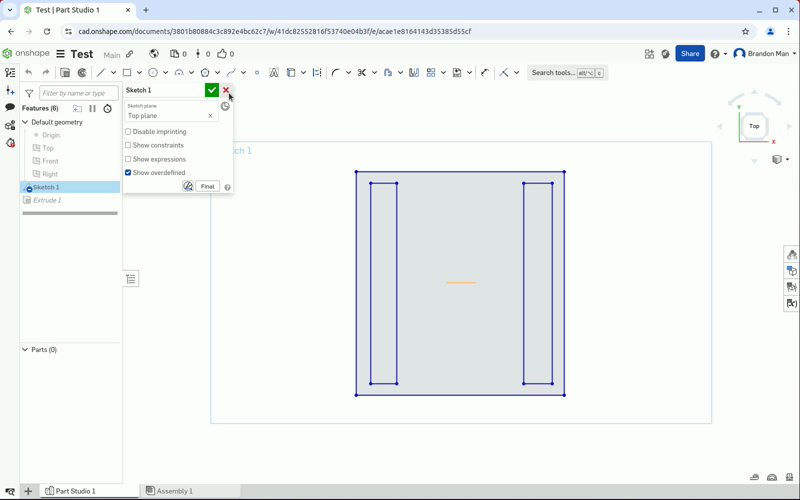
key(shift+s)
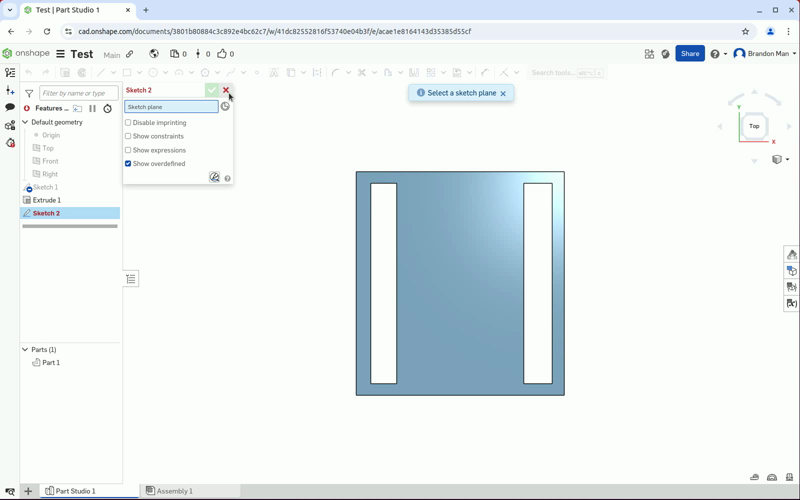
mouse_move(73, 150)
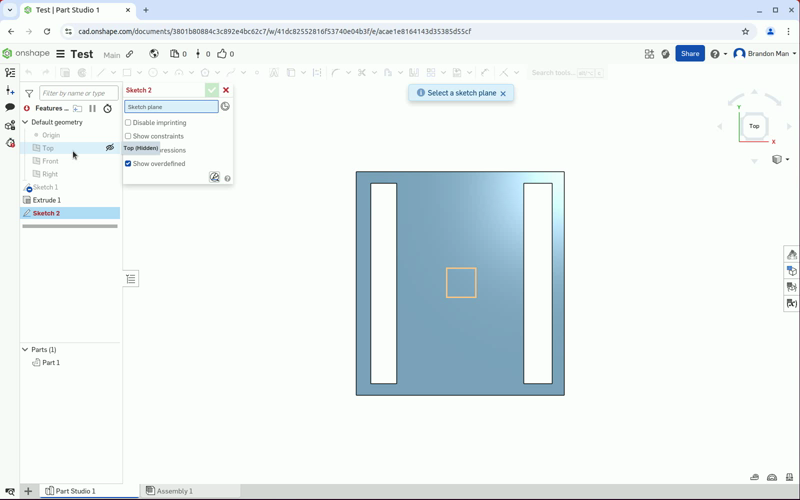
click(73, 150)
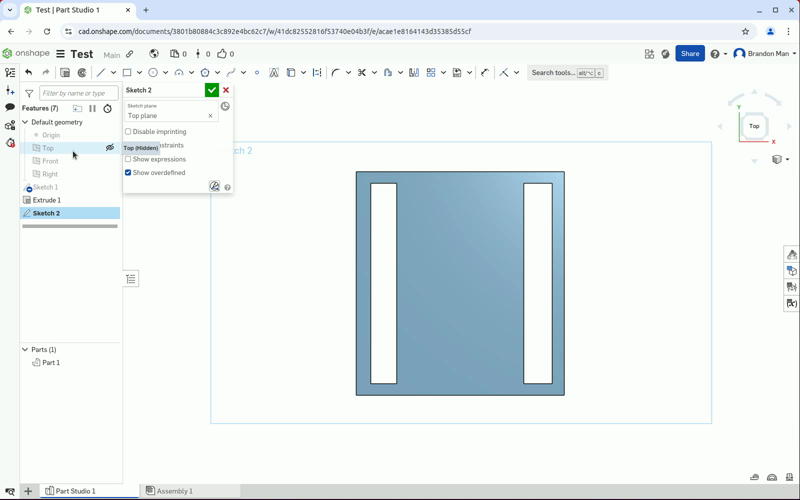
mouse_move(73, 352)
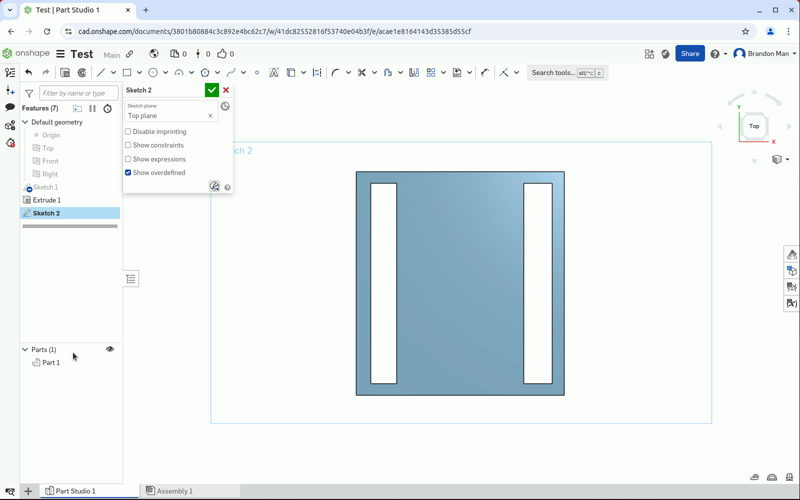
key(y)
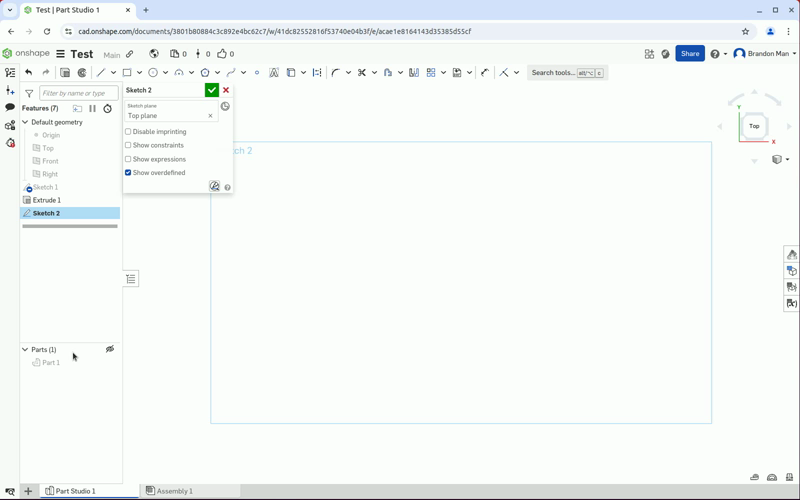
key(l)
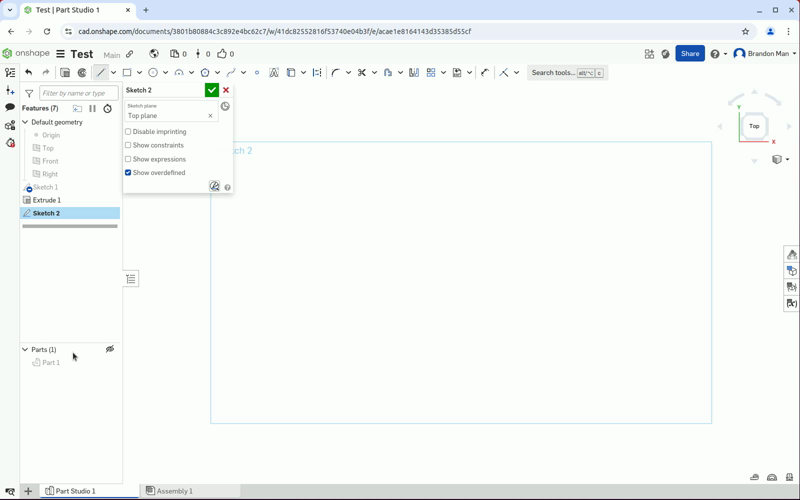
key_down(shift)
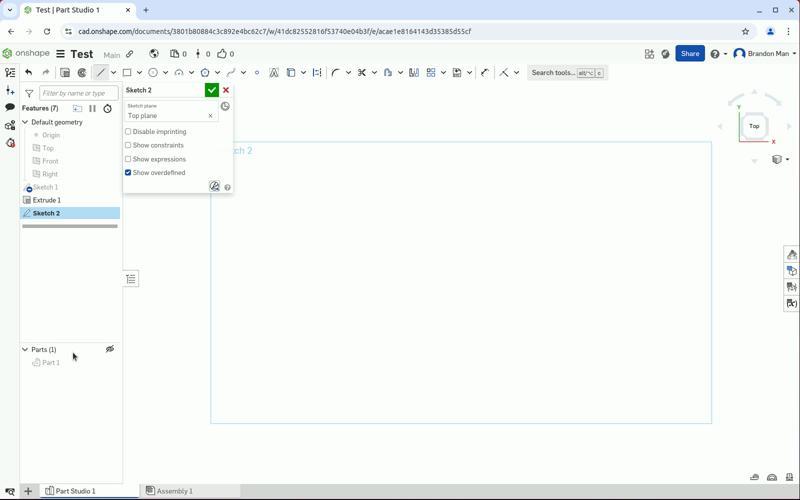
mouse_move(369, 382)
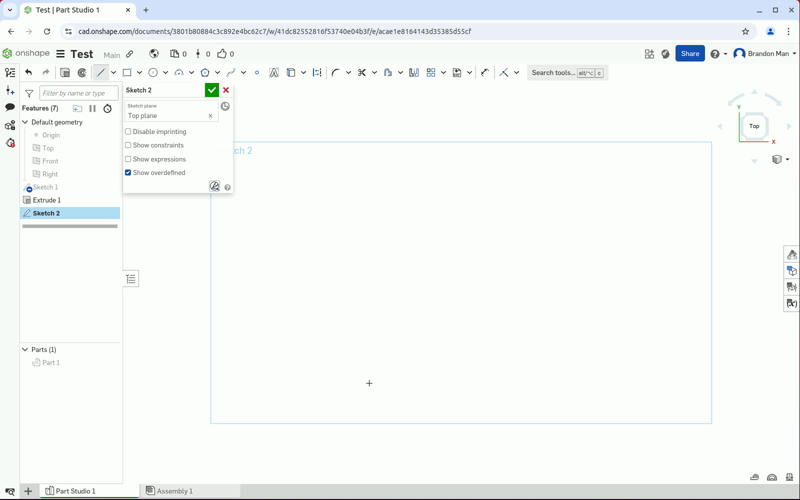
click(369, 382)
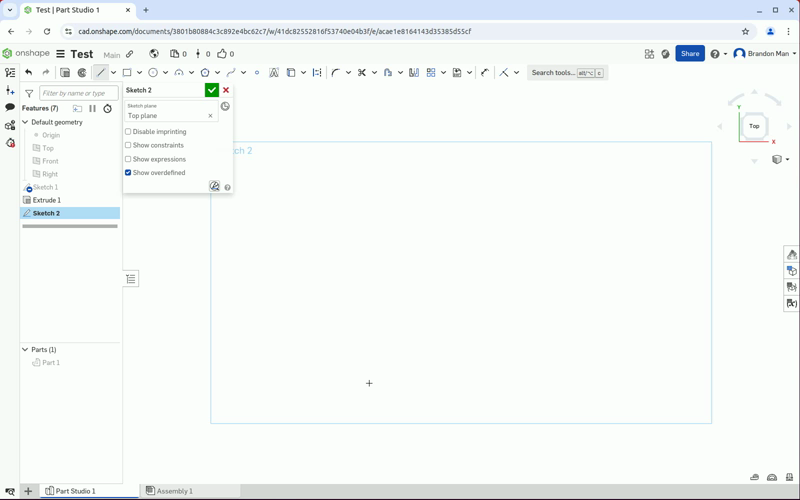
key_up(shift)
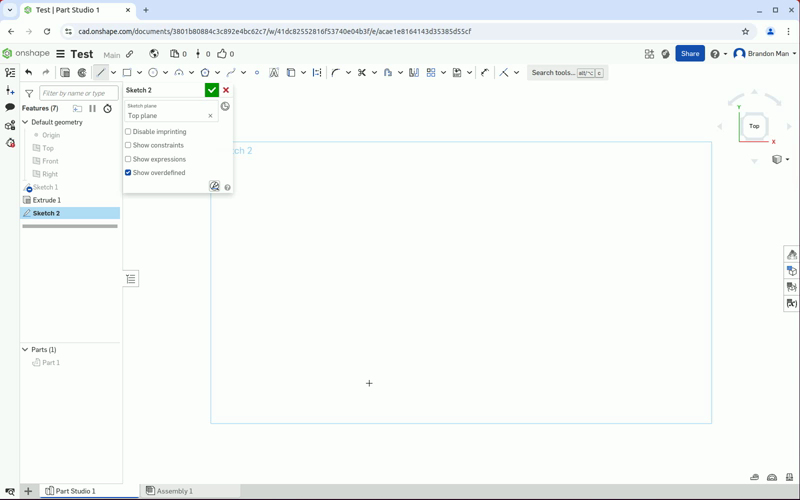
key_down(shift)
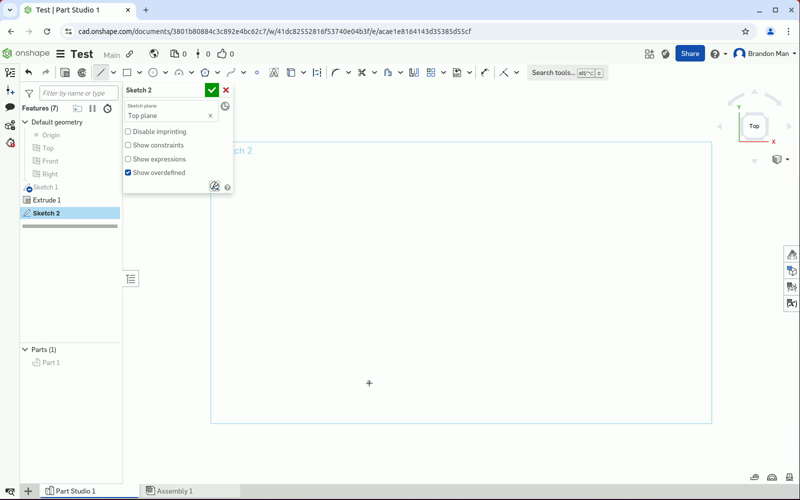
mouse_move(399, 382)
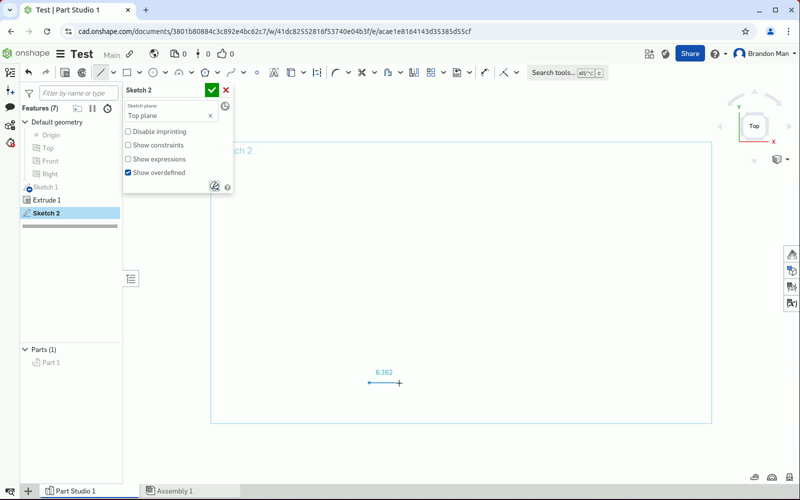
mouse_move(396, 382)
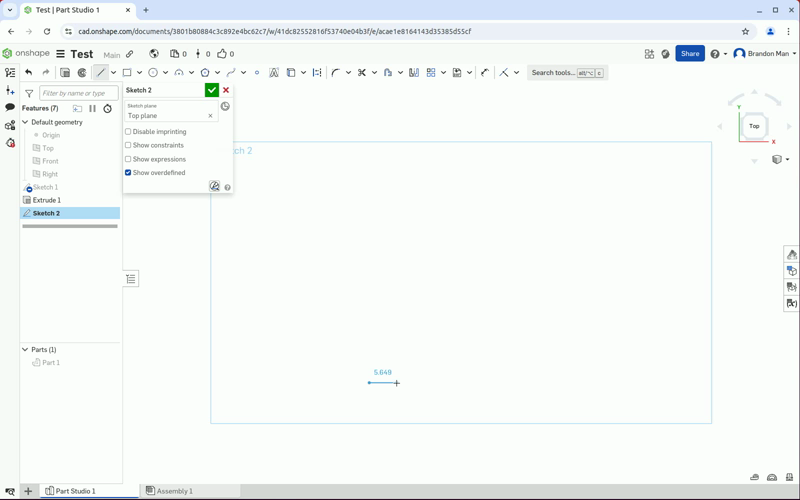
click(396, 382)
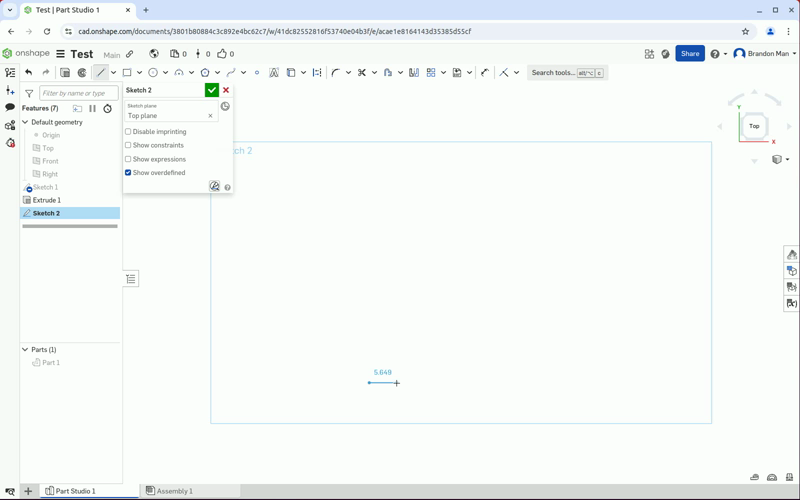
key_up(shift)
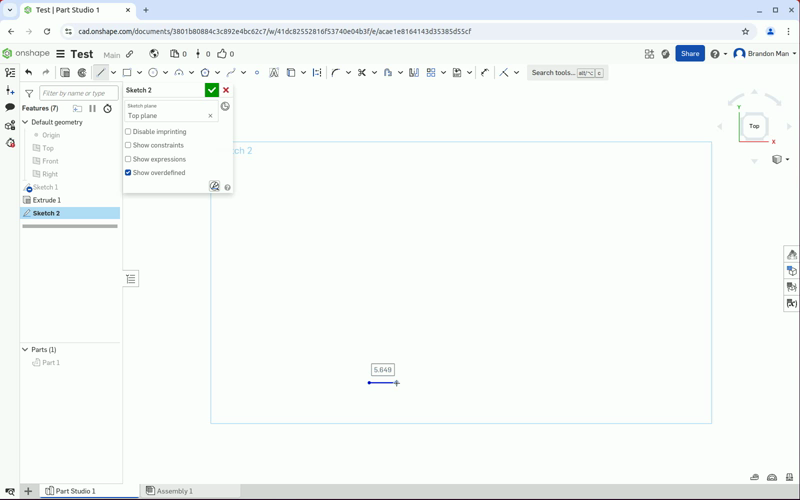
key_down(shift)
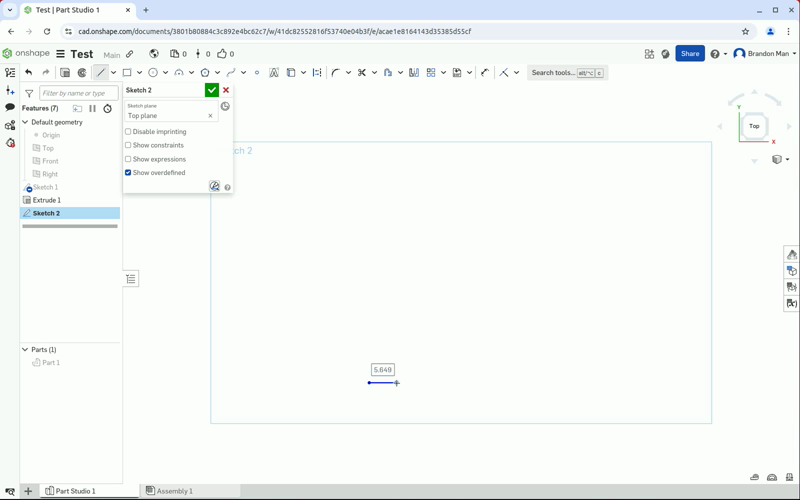
mouse_move(396, 184)
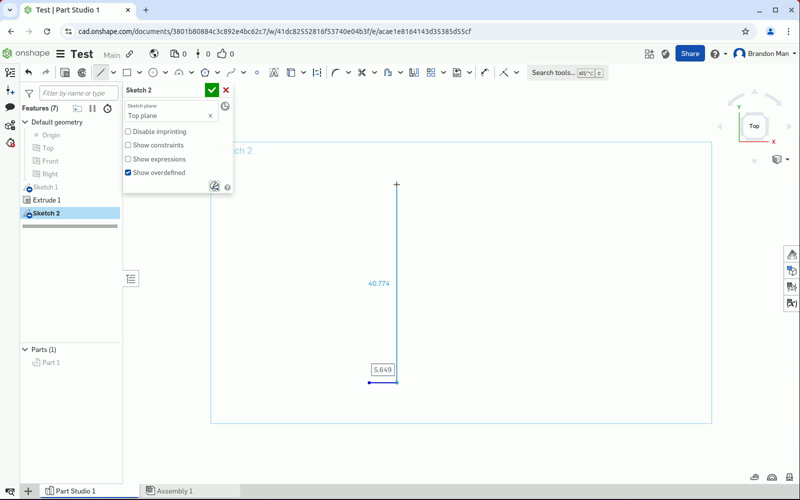
click(396, 184)
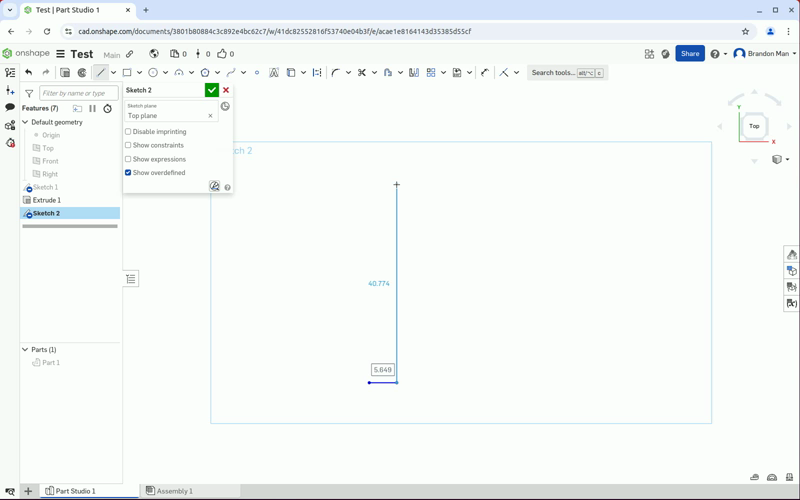
key_up(shift)
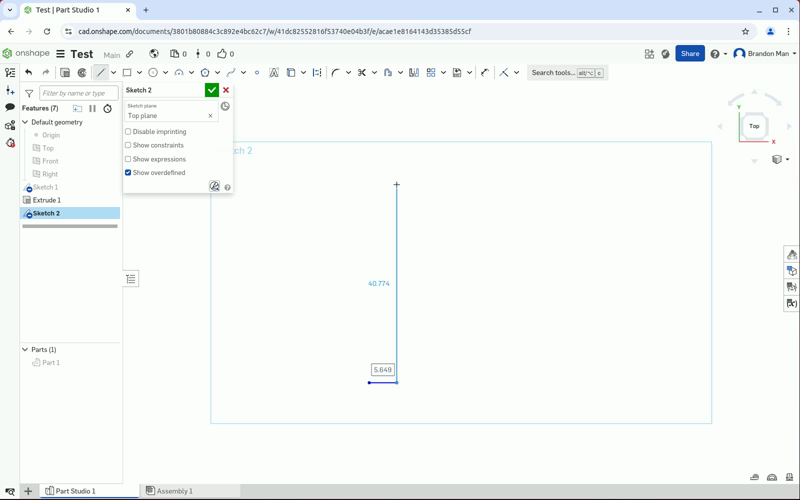
key_down(shift)
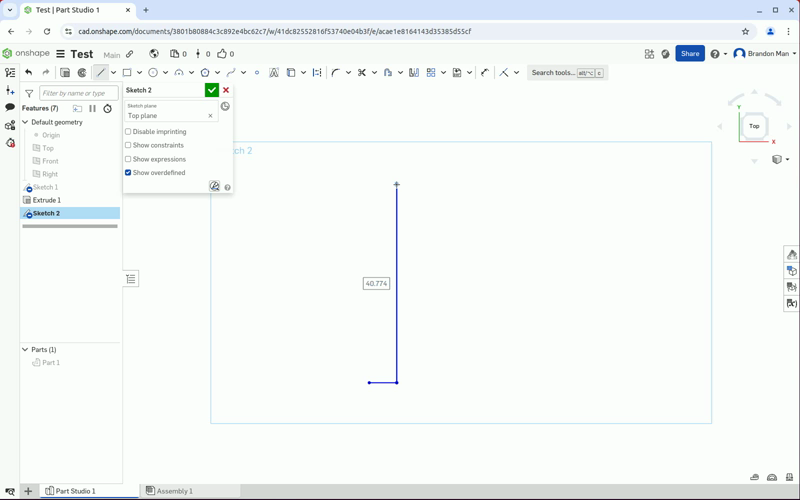
mouse_move(426, 184)
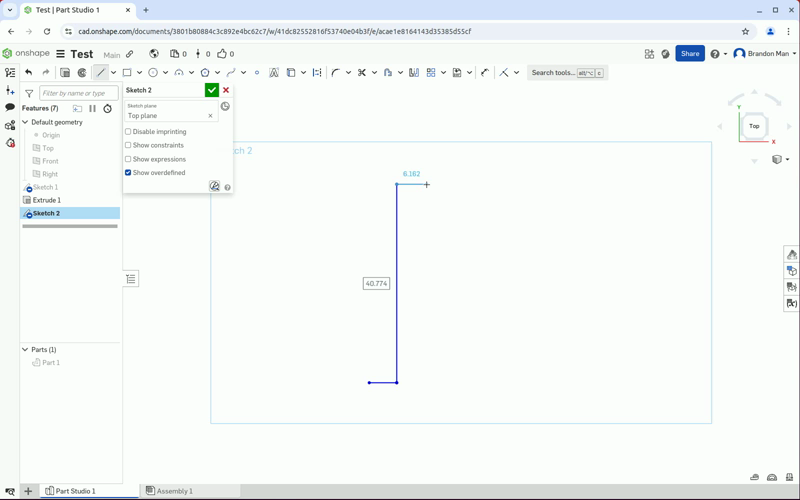
mouse_move(369, 184)
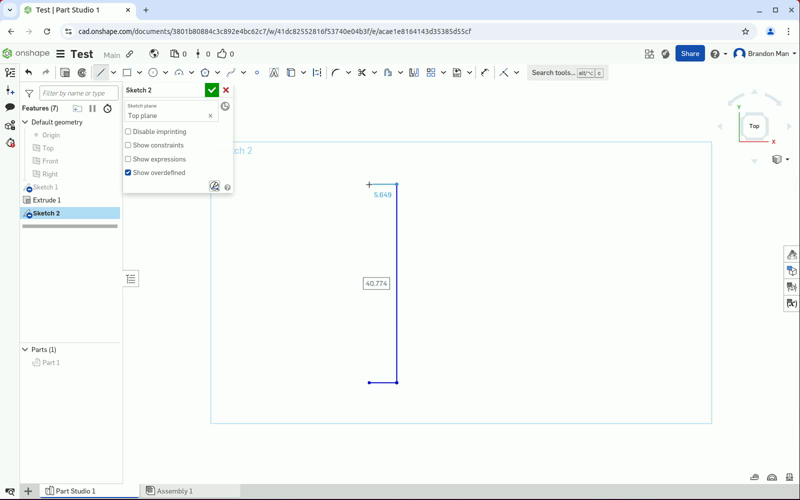
click(369, 184)
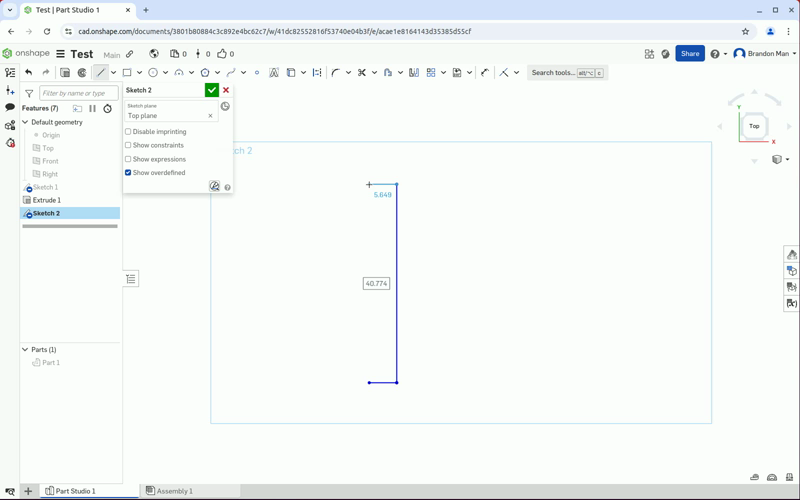
key_up(shift)
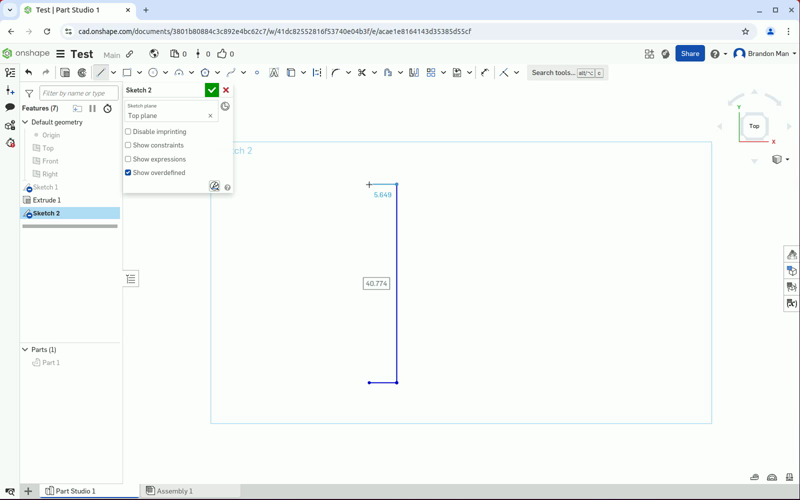
key_down(shift)
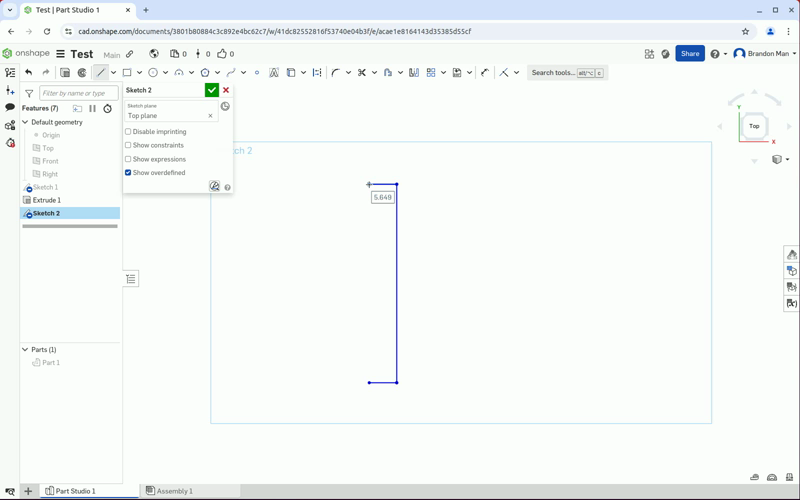
mouse_move(369, 382)
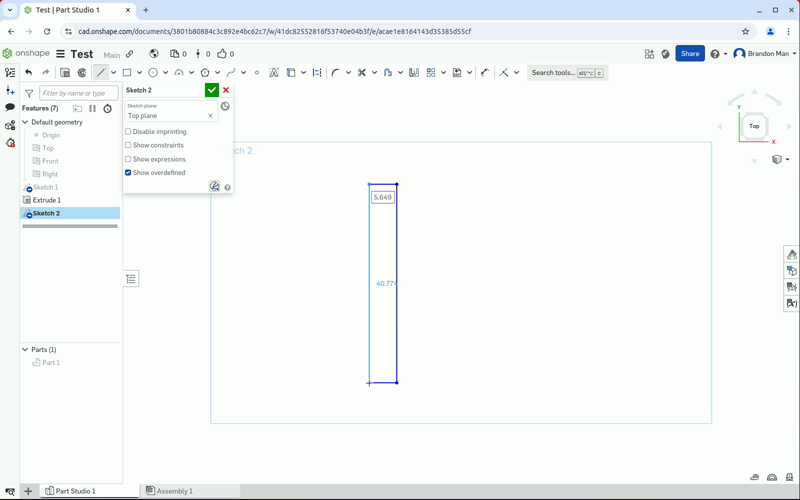
key_up(shift)
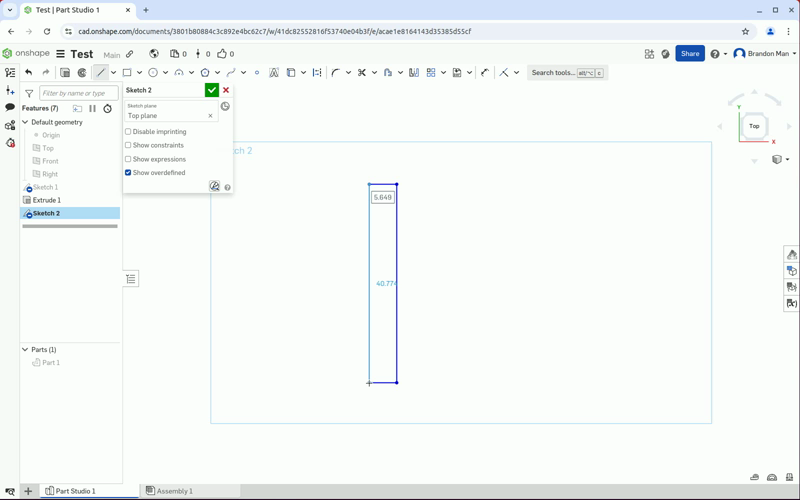
click(369, 382)
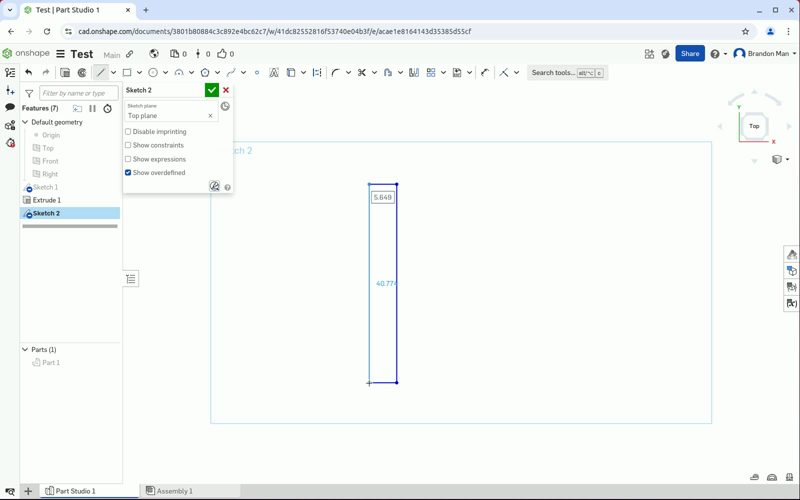
key(esc)
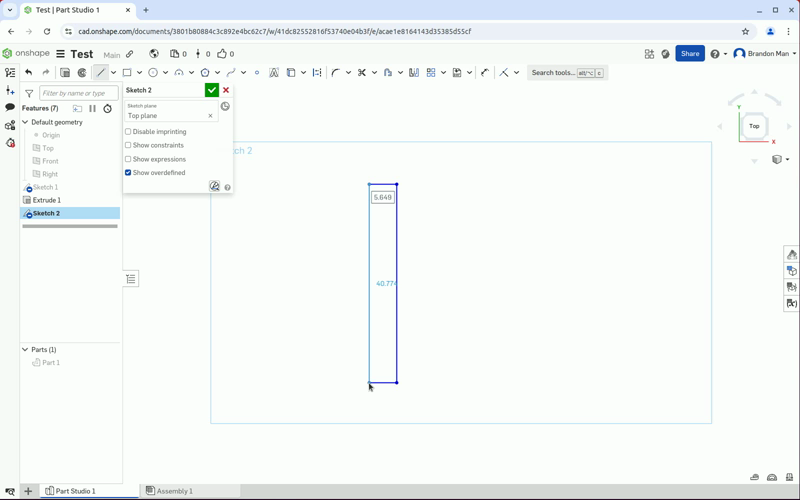
key(c)
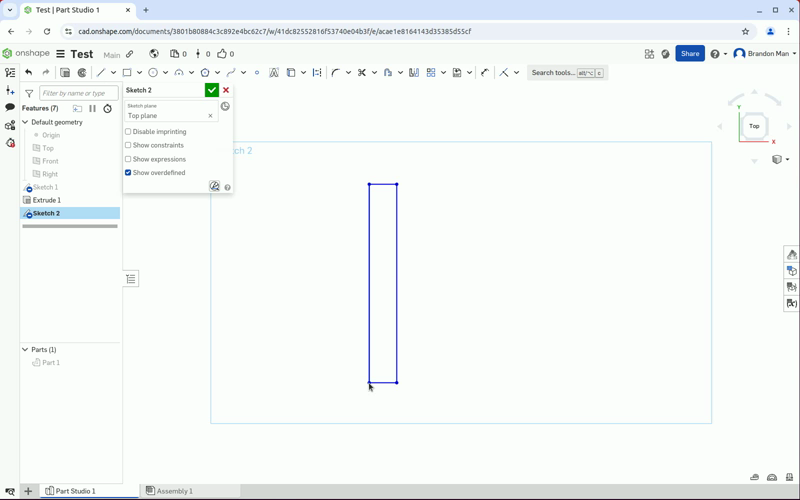
key_down(shift)
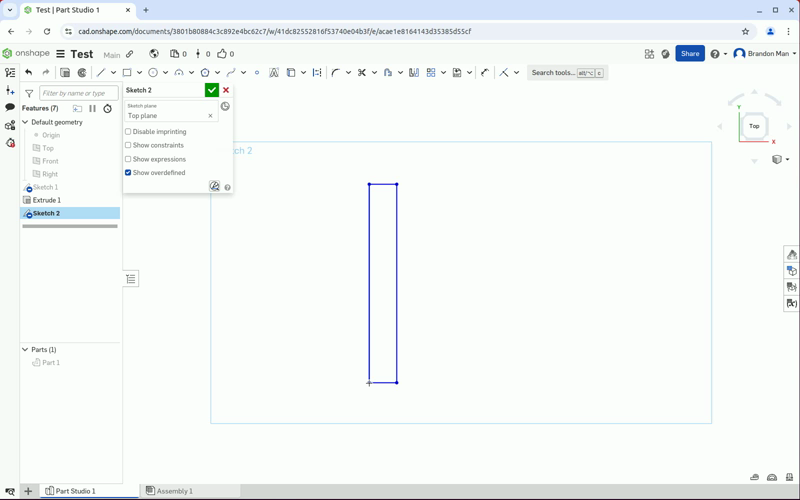
mouse_move(383, 365)
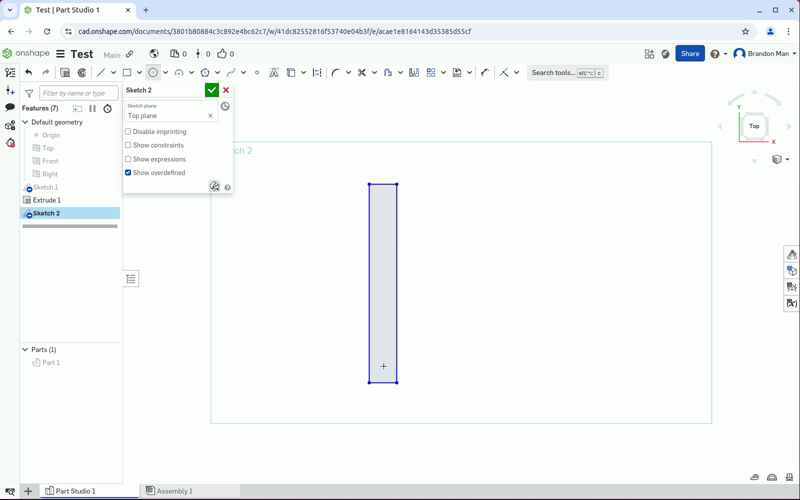
click(383, 365)
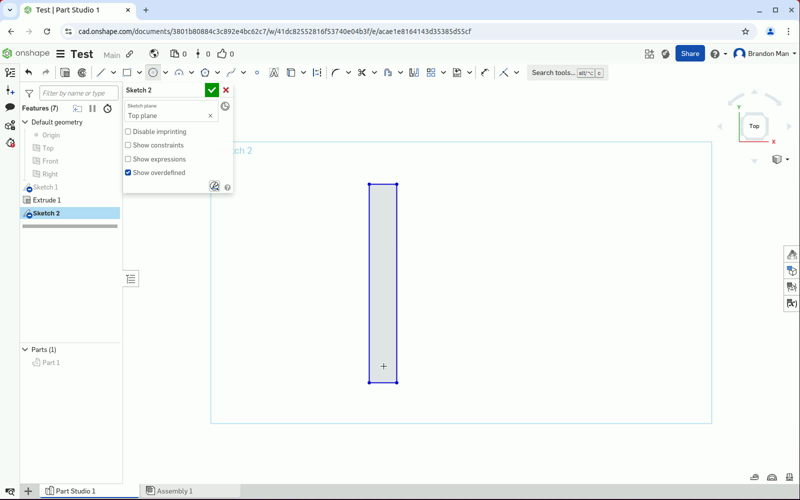
key_up(shift)
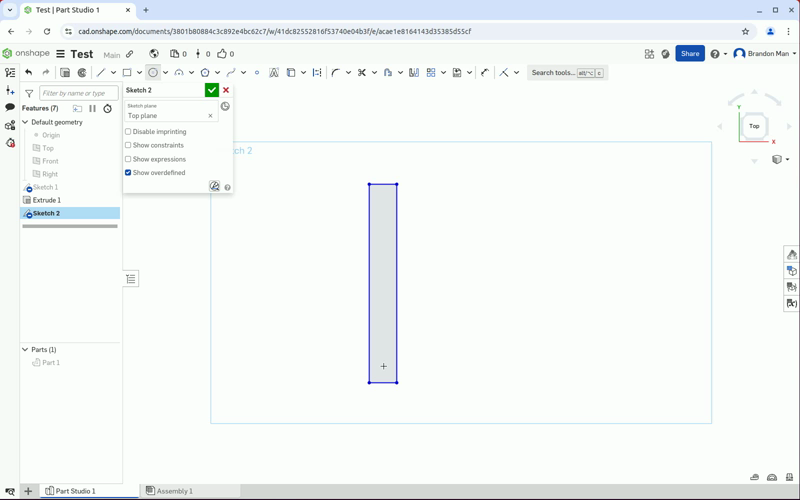
mouse_move(390, 365)
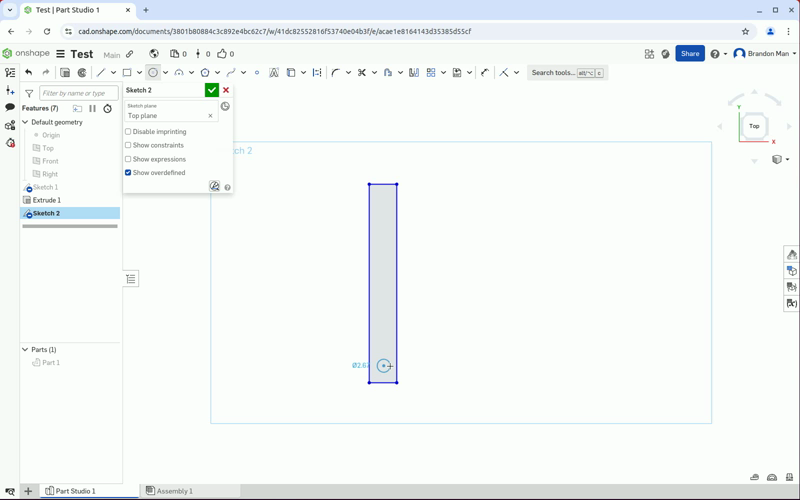
click(390, 365)
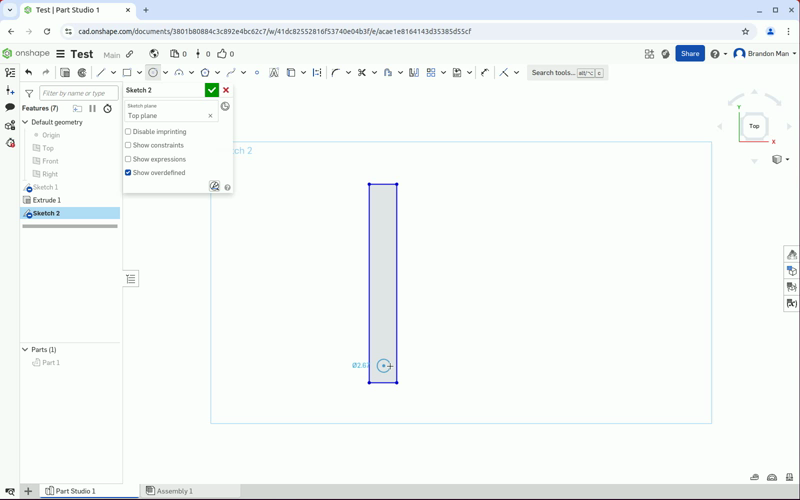
key(esc)
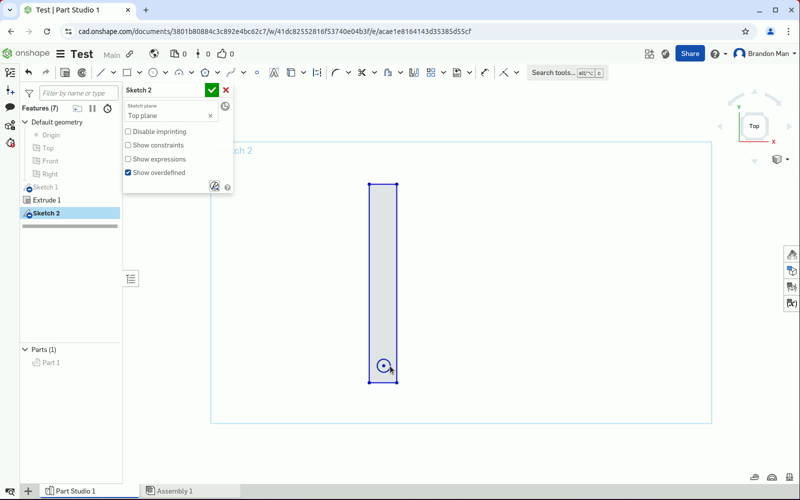
key(c)
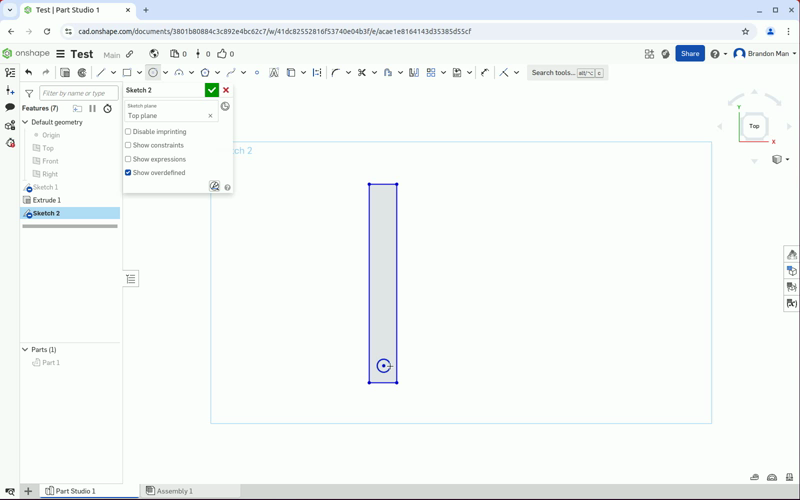
key_down(shift)
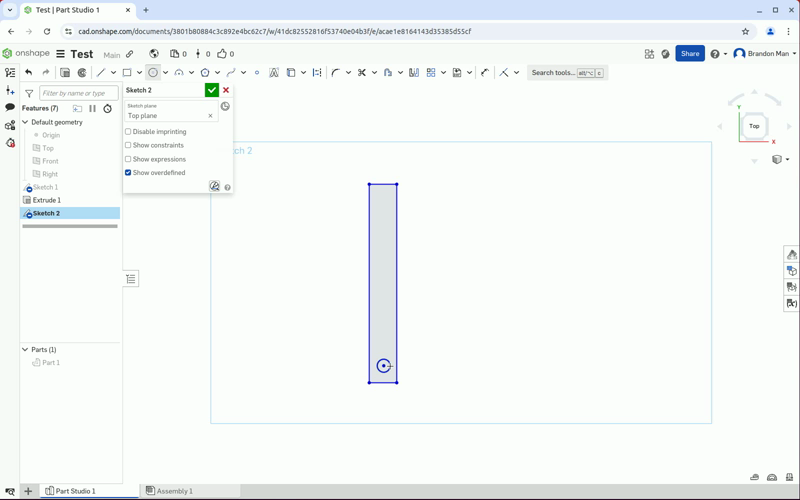
mouse_move(383, 201)
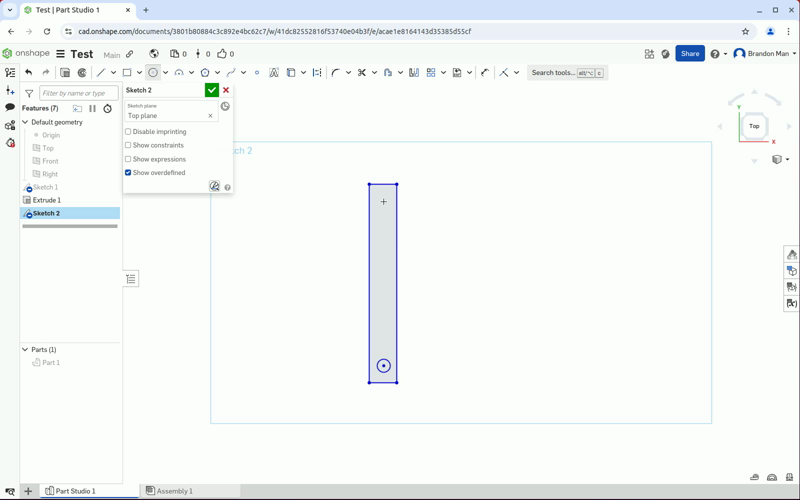
click(383, 201)
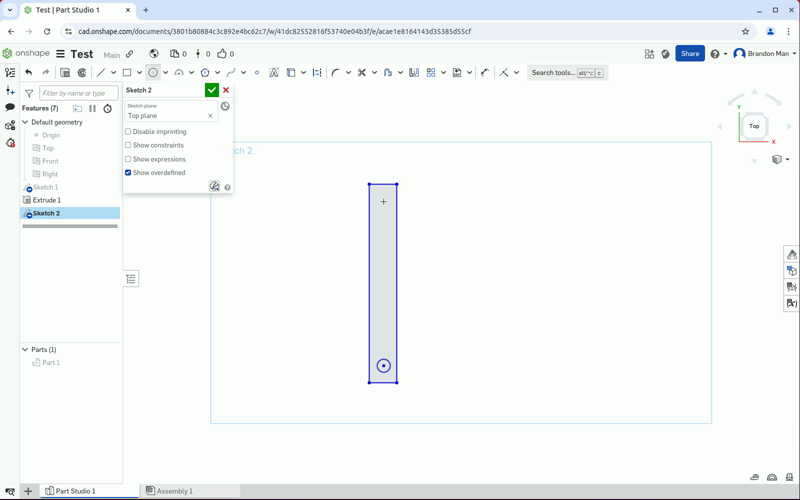
key_up(shift)
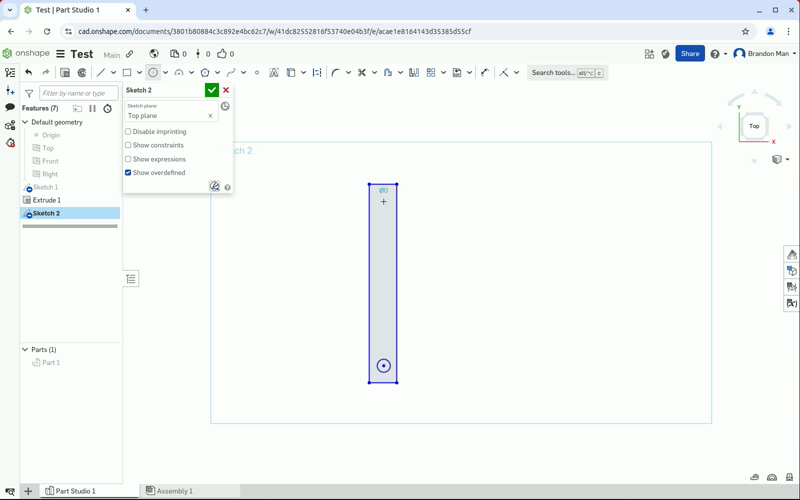
mouse_move(390, 201)
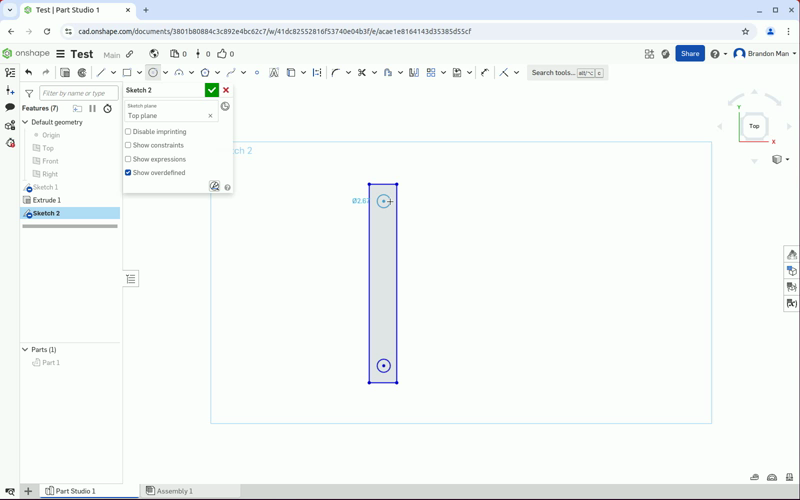
click(390, 201)
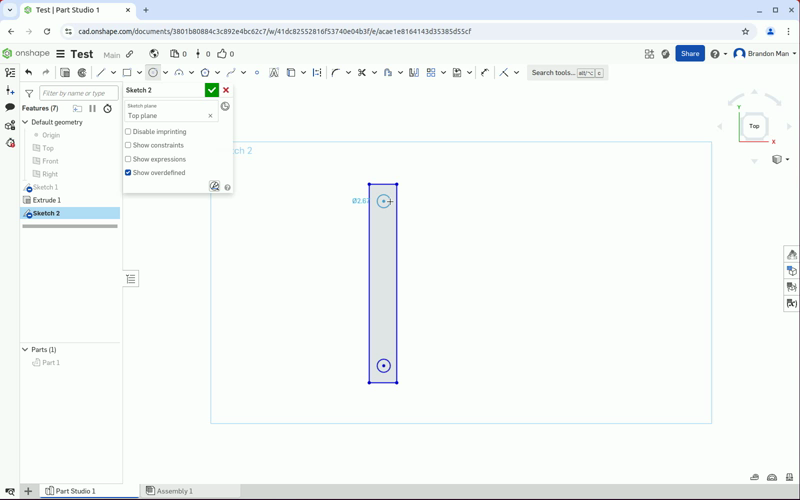
key(esc)
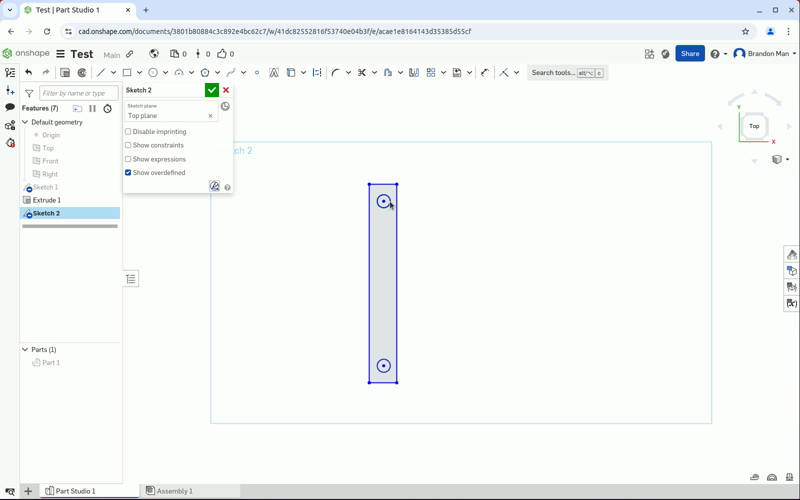
mouse_move(380, 291)
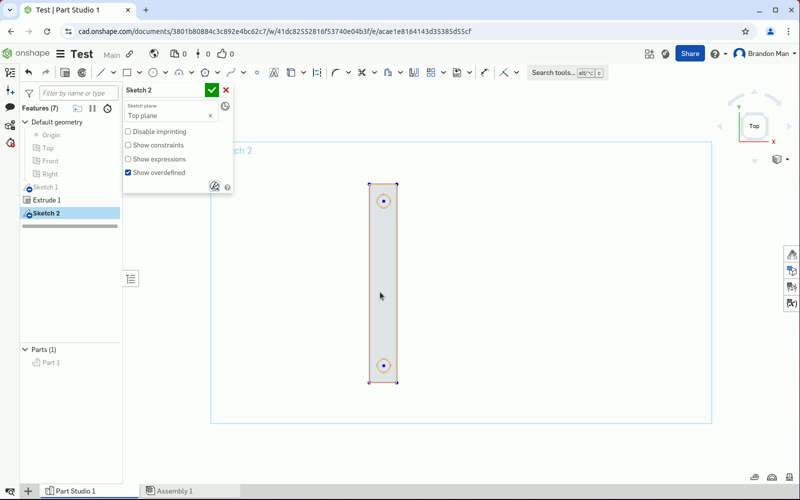
click(380, 291)
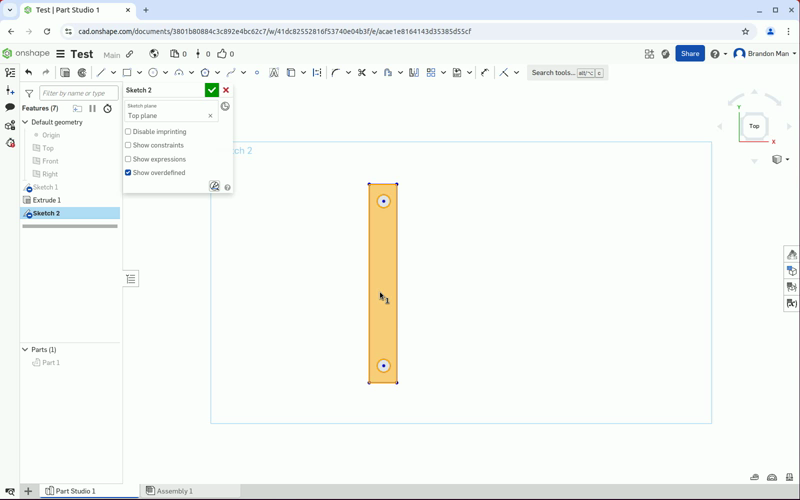
mouse_move(73, 352)
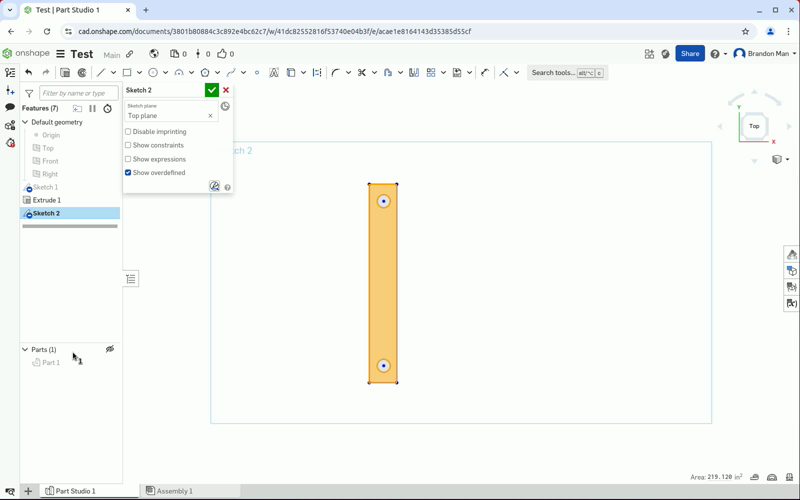
key(shift+y)
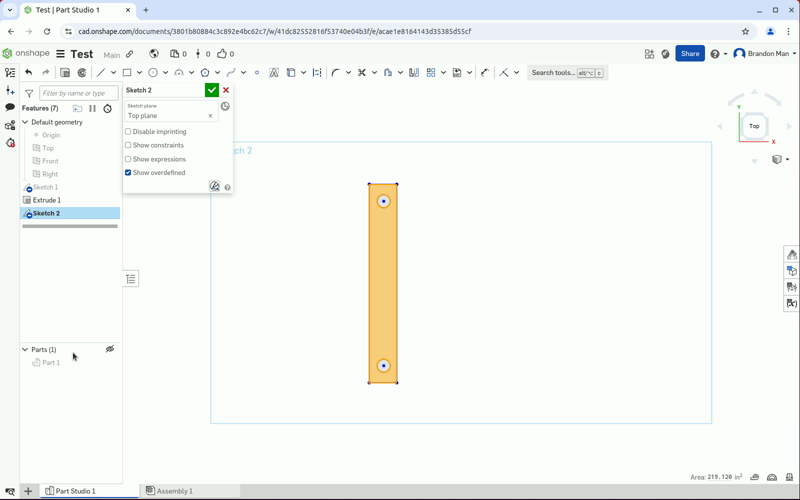
key(shift+e)
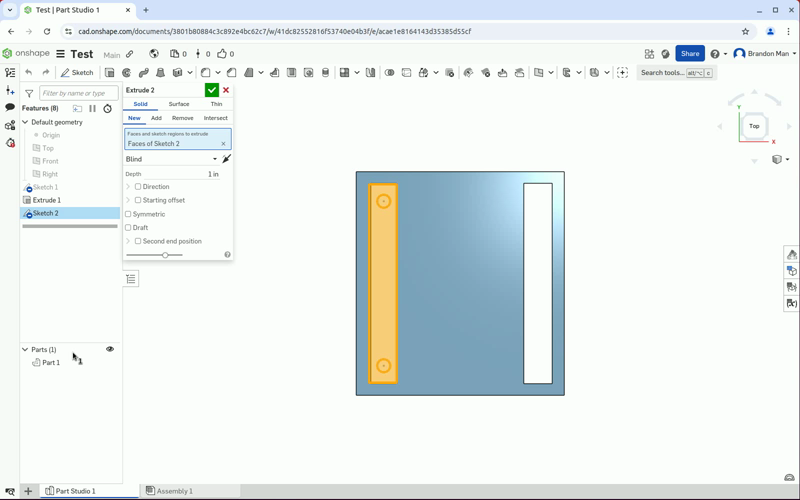
mouse_move(143, 106)
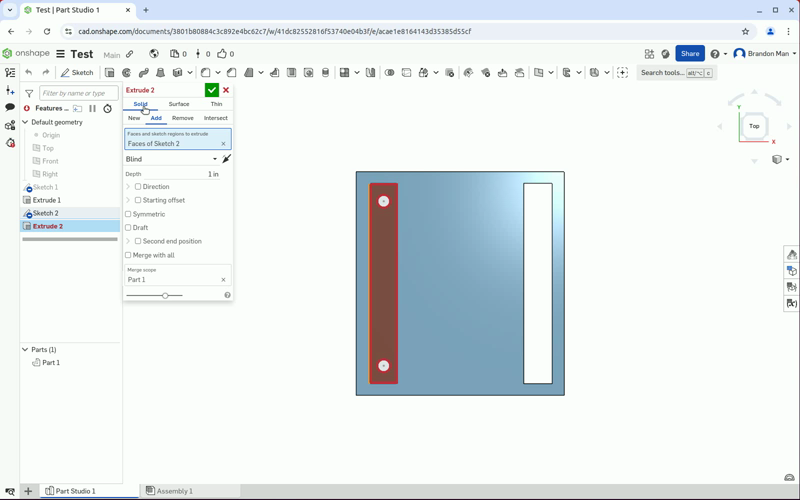
click(143, 106)
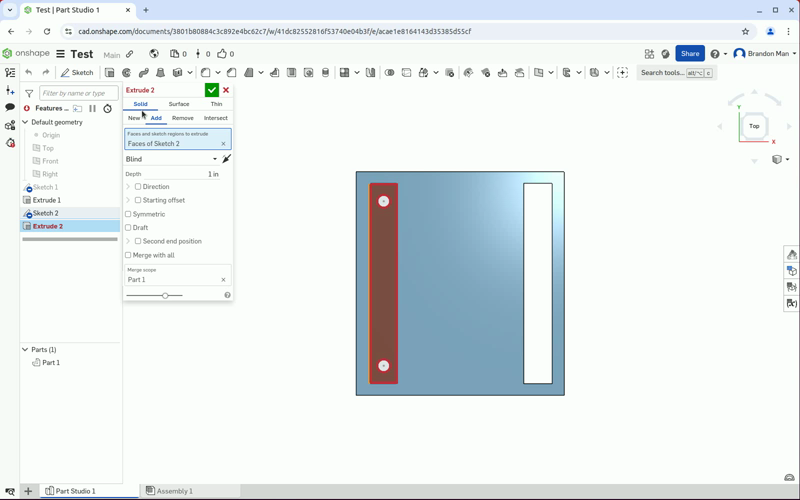
mouse_move(137, 120)
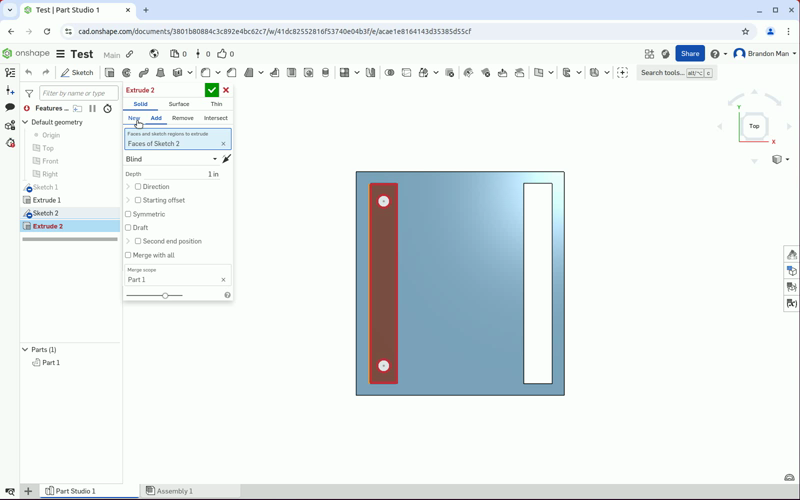
click(137, 120)
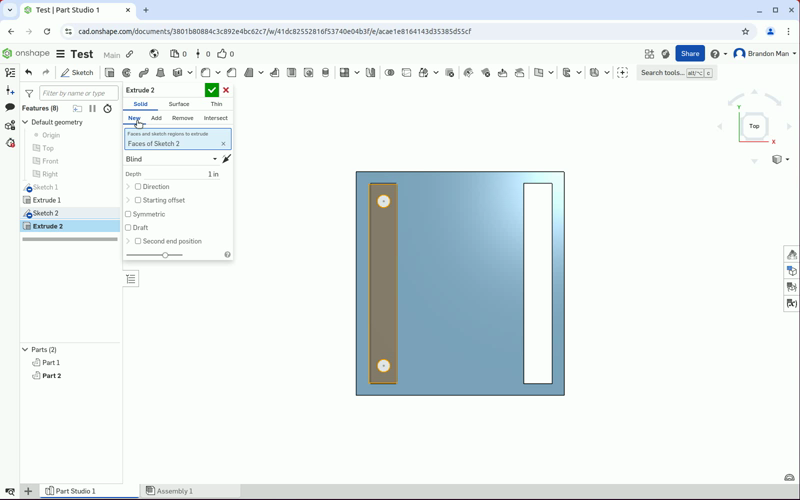
key(tab, 4)
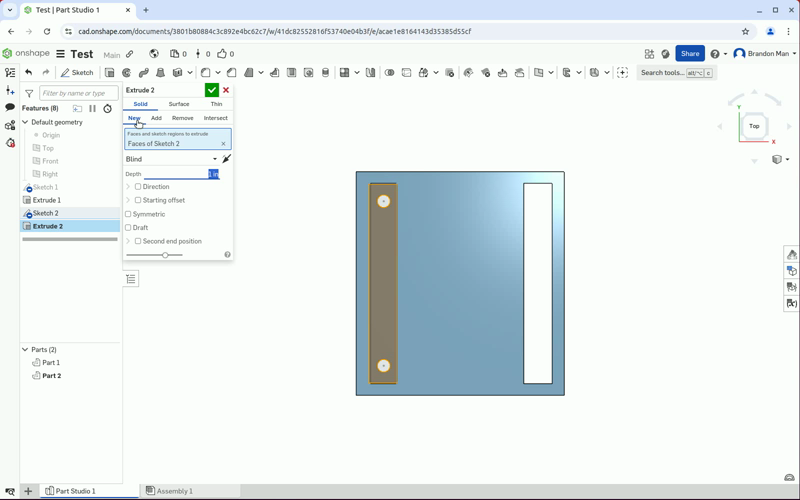
text(-1.926)
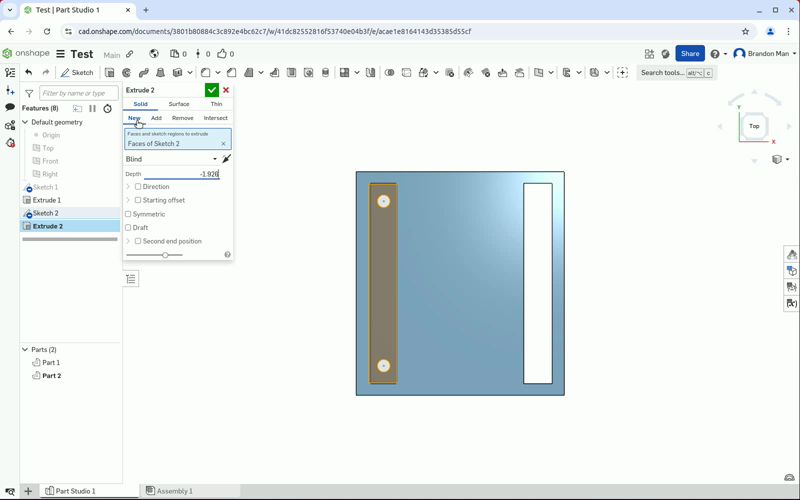
key(enter)
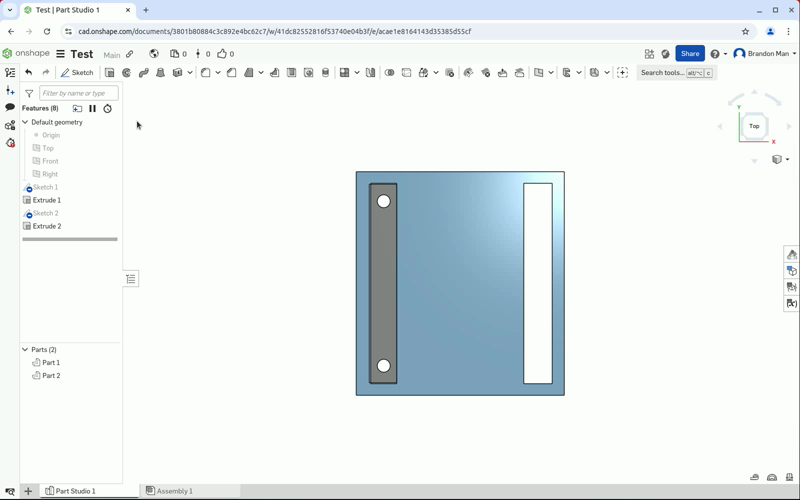
key(shift+h)
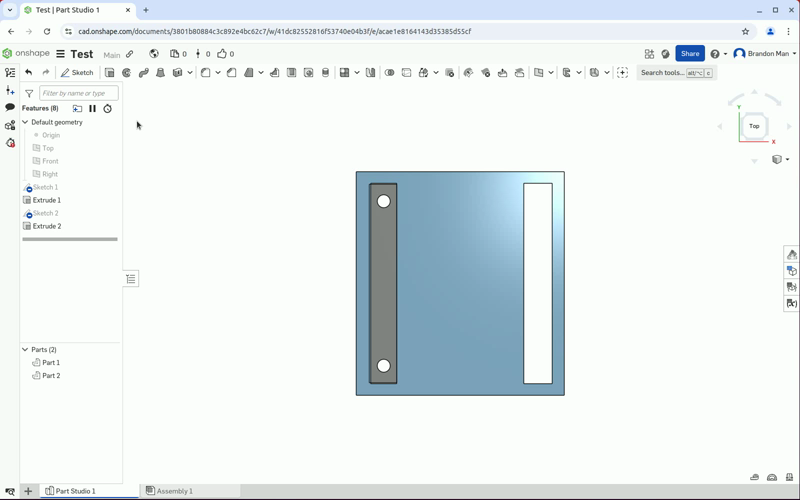
key(shift+h)
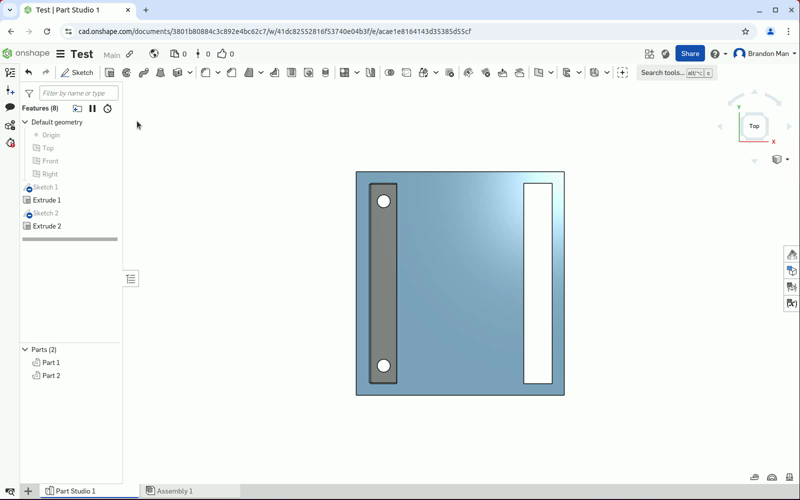
mouse_move(73, 189)
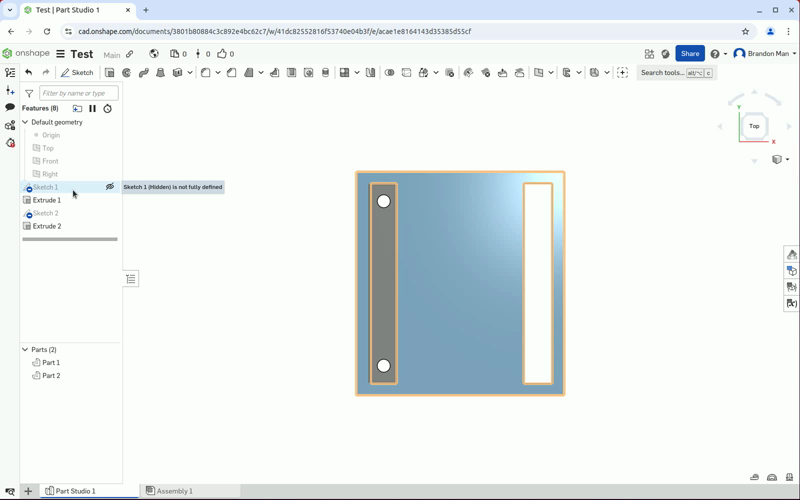
click(73, 189)
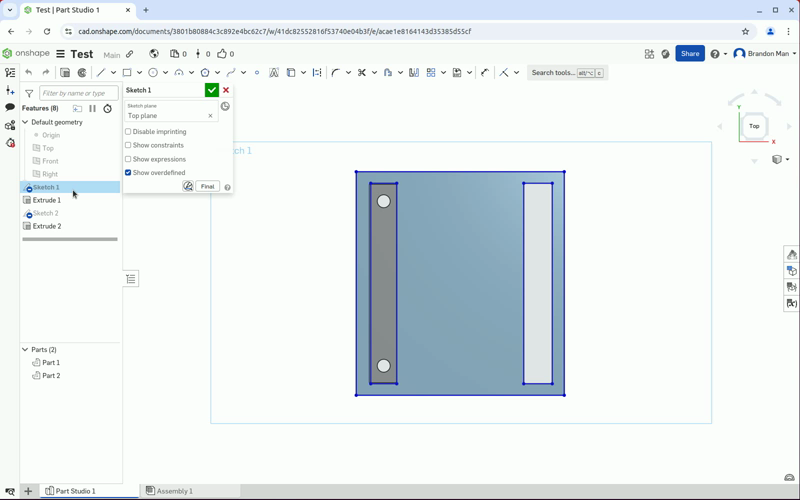
mouse_move(229, 92)
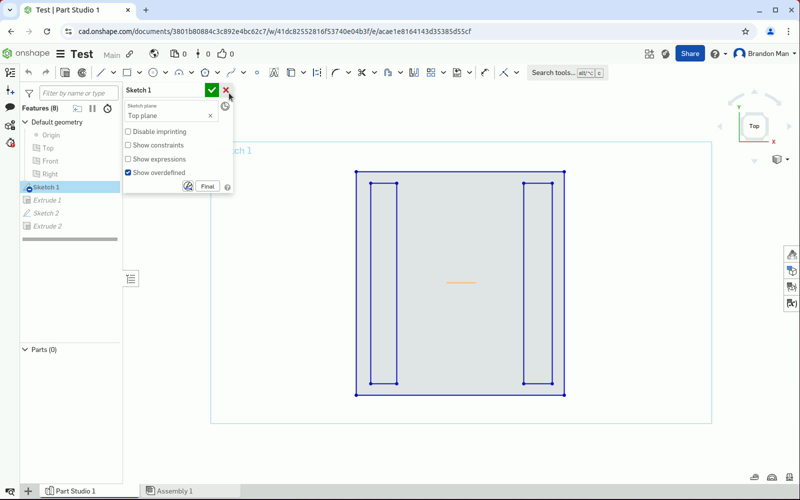
click(229, 92)
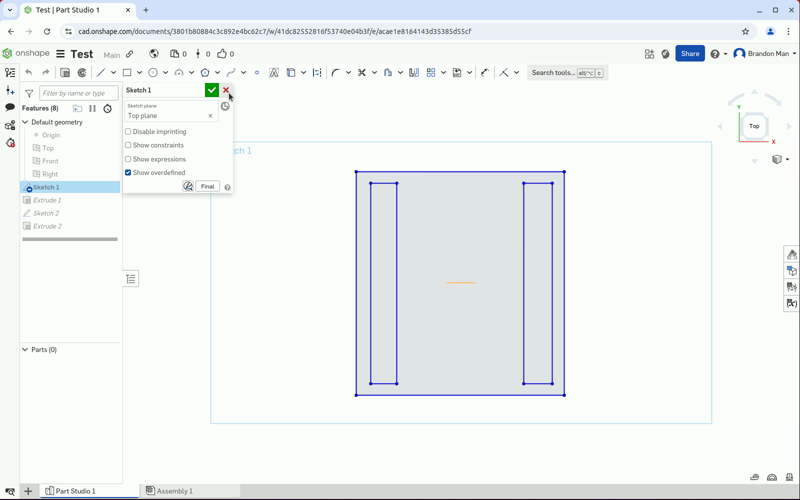
key(shift+s)
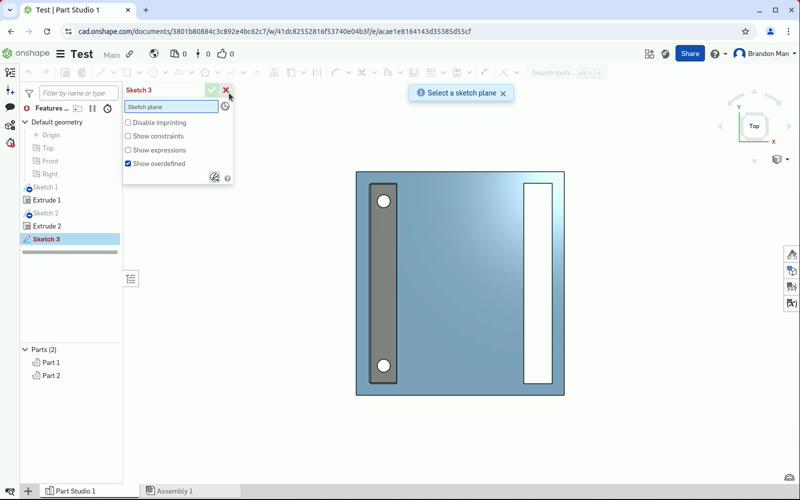
mouse_move(73, 150)
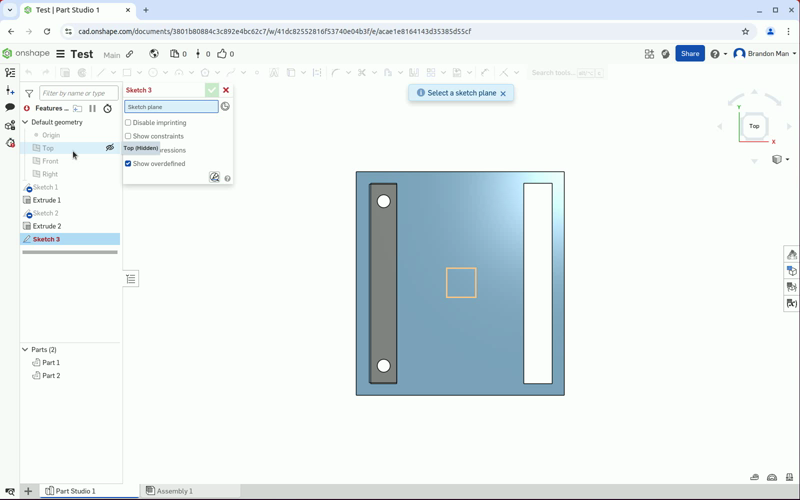
click(73, 150)
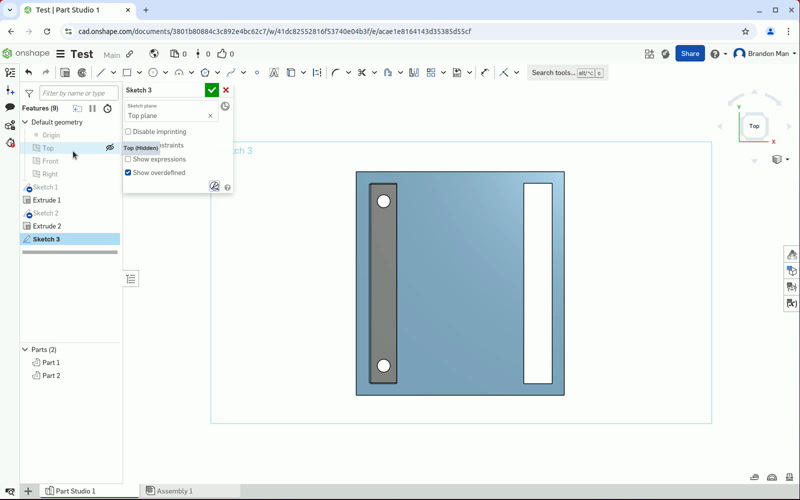
mouse_move(73, 352)
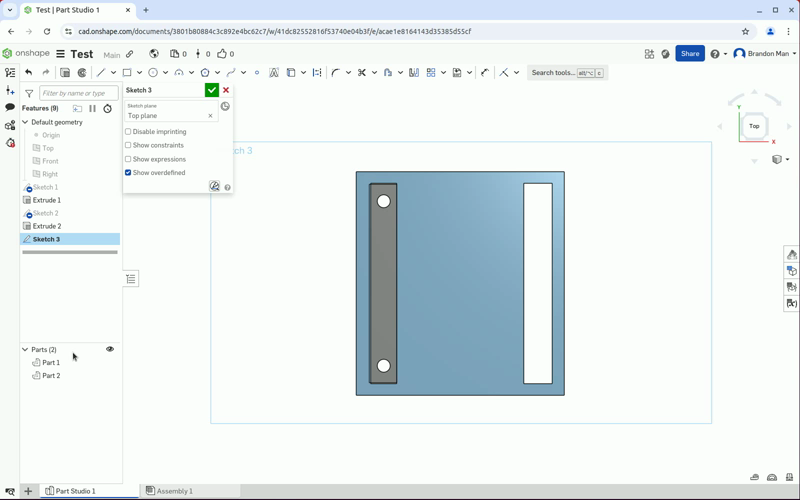
key(y)
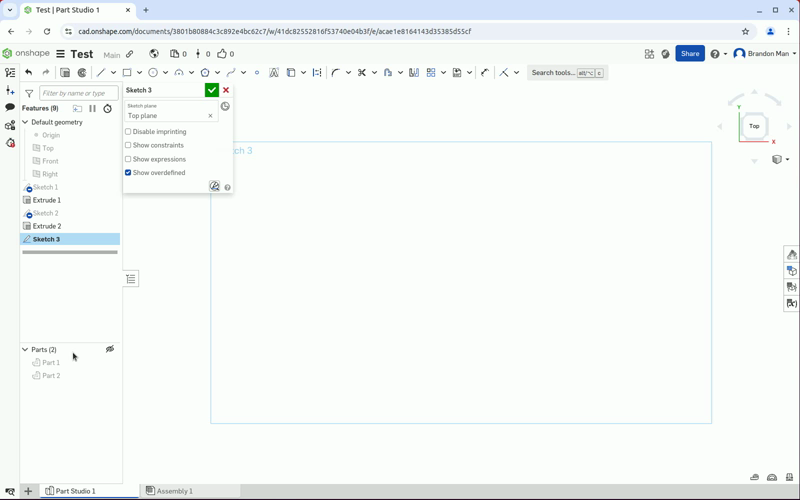
key(l)
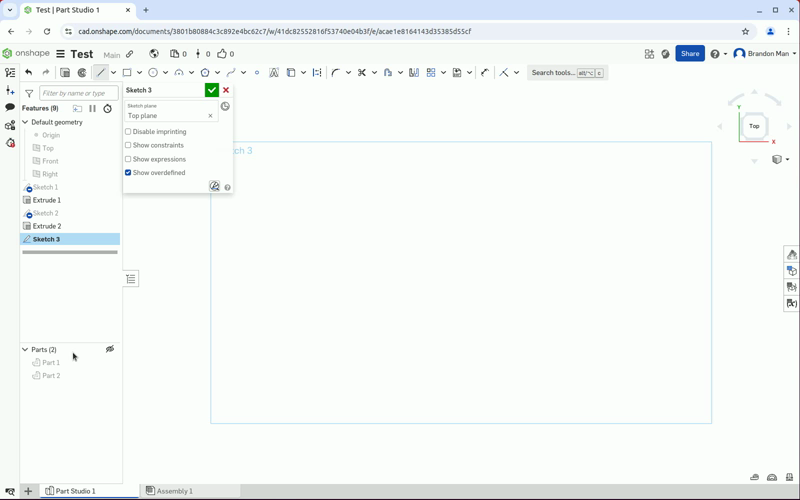
key_down(shift)
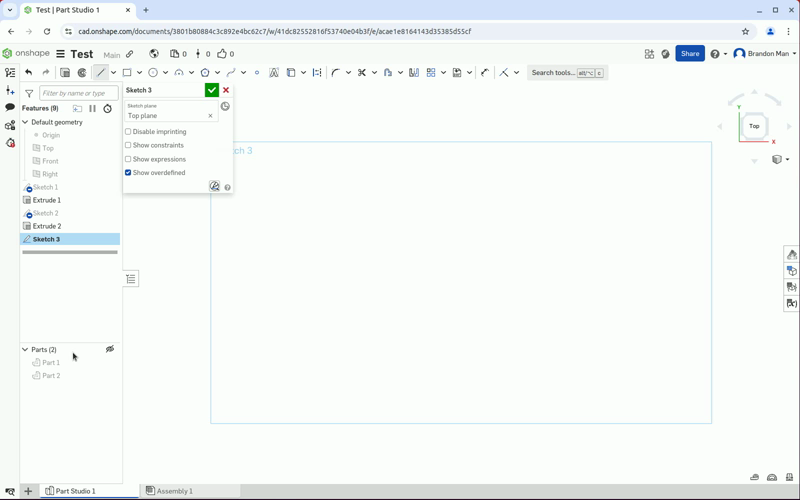
mouse_move(524, 382)
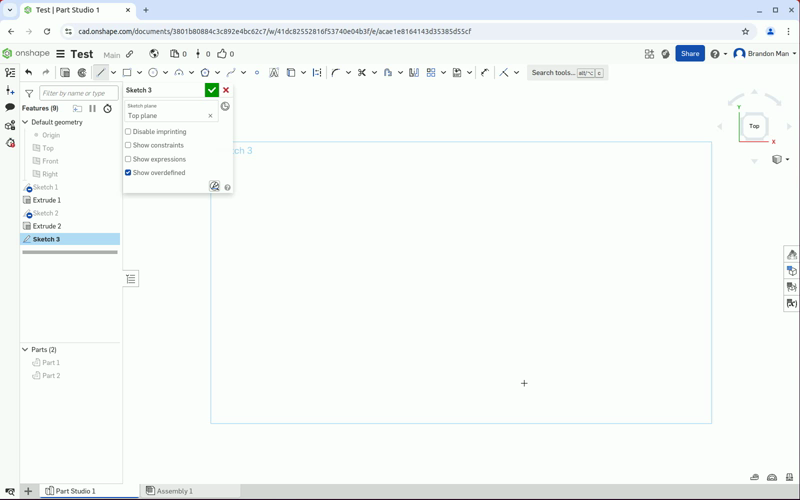
click(524, 382)
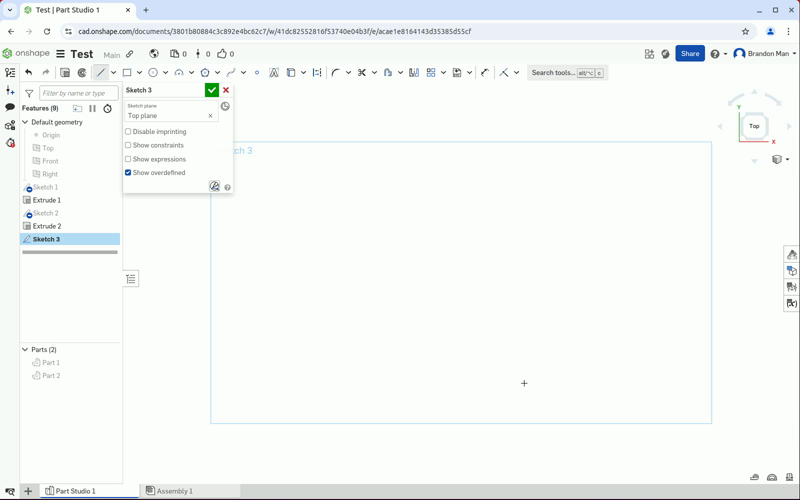
key_up(shift)
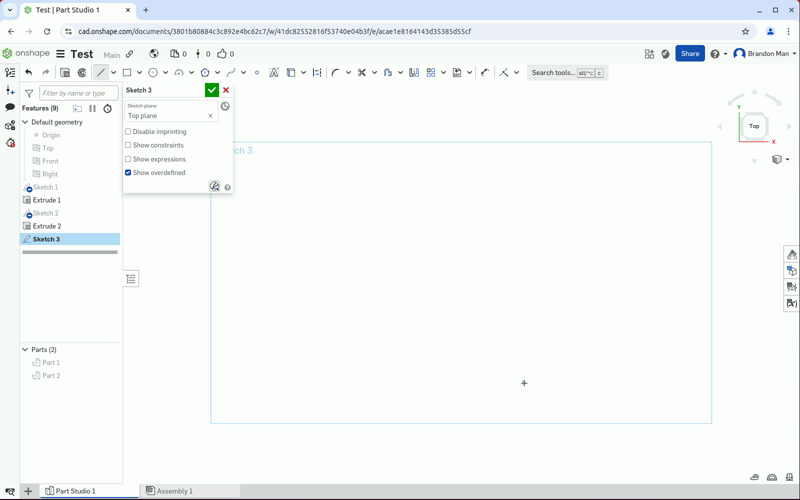
key_down(shift)
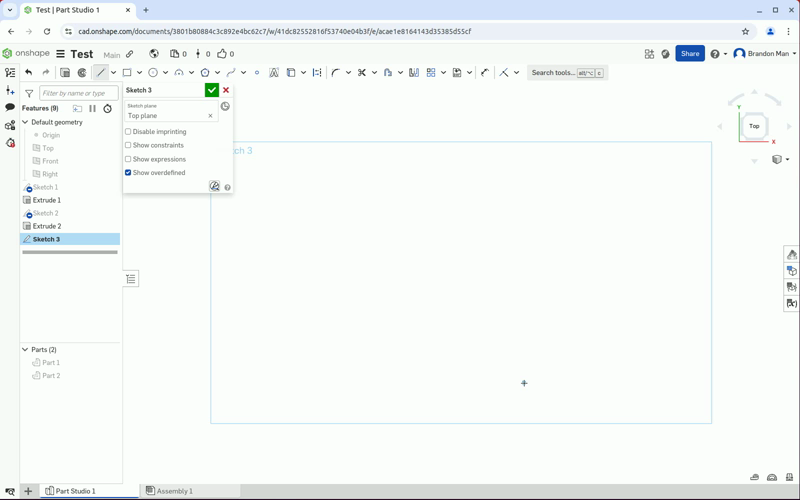
mouse_move(554, 382)
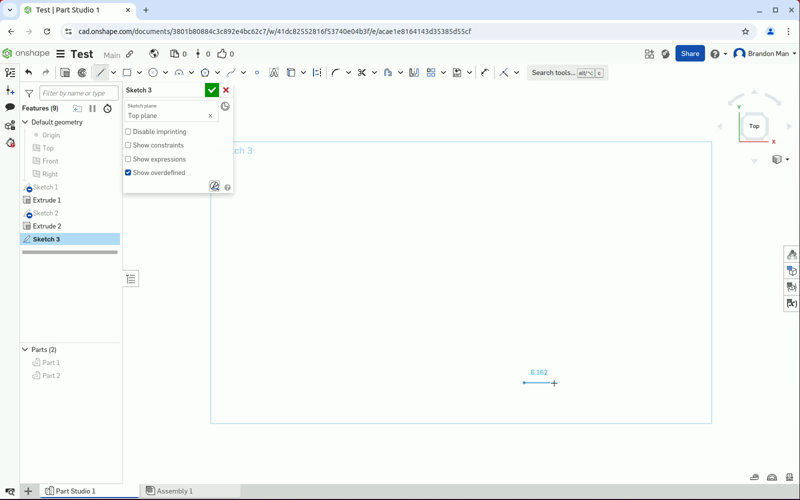
mouse_move(551, 382)
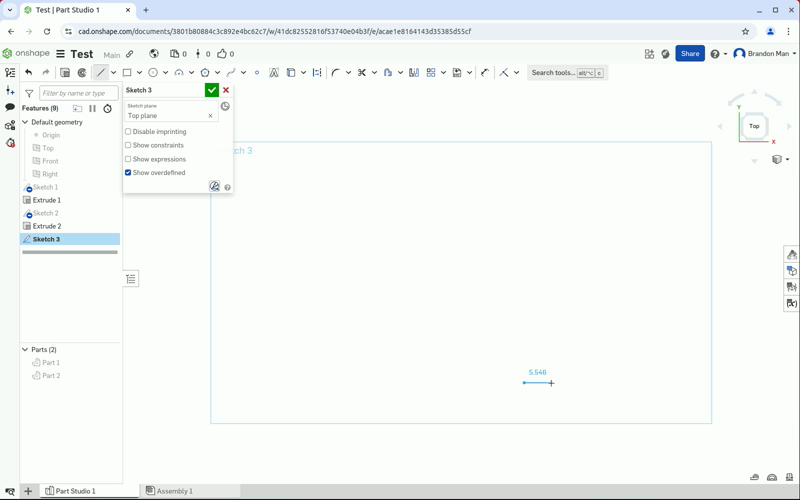
click(551, 382)
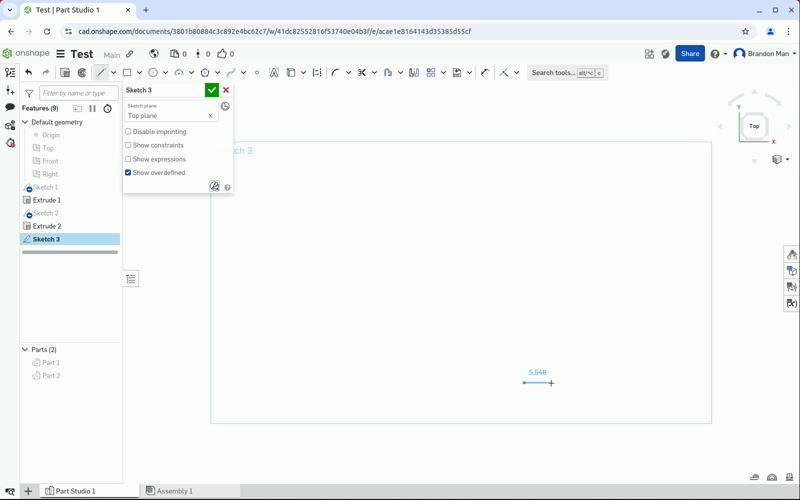
key_up(shift)
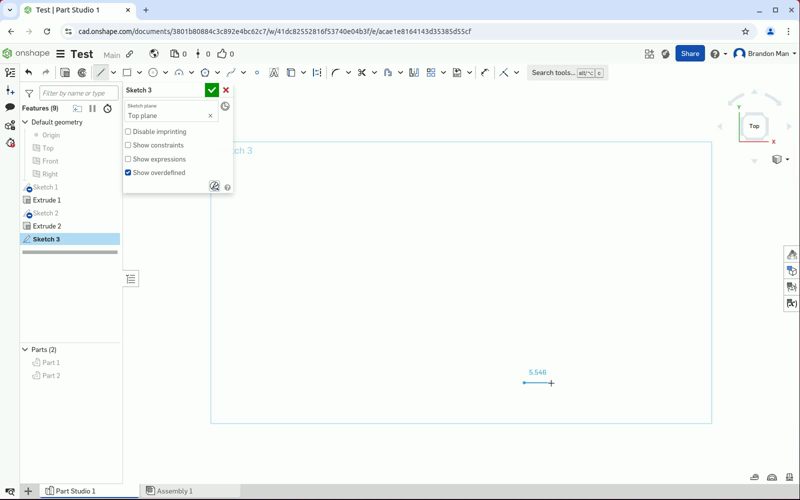
key_down(shift)
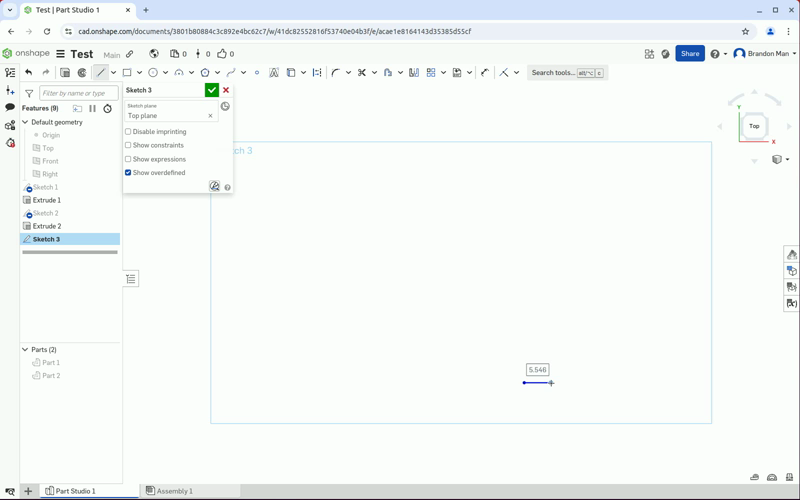
mouse_move(551, 184)
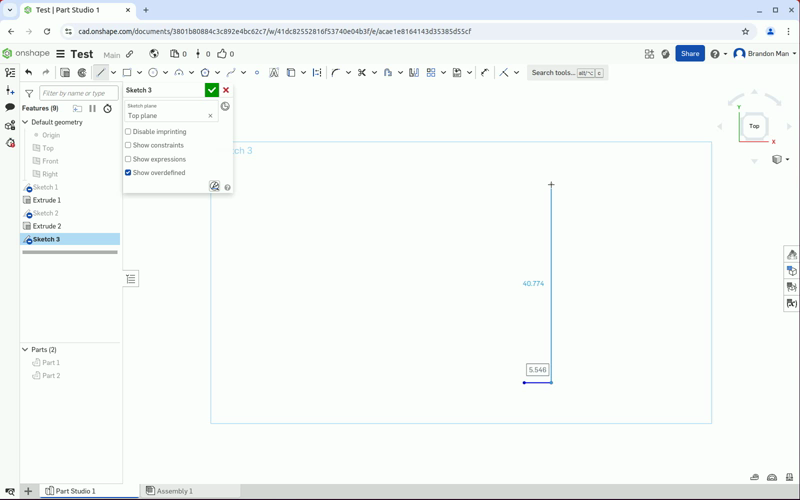
click(551, 184)
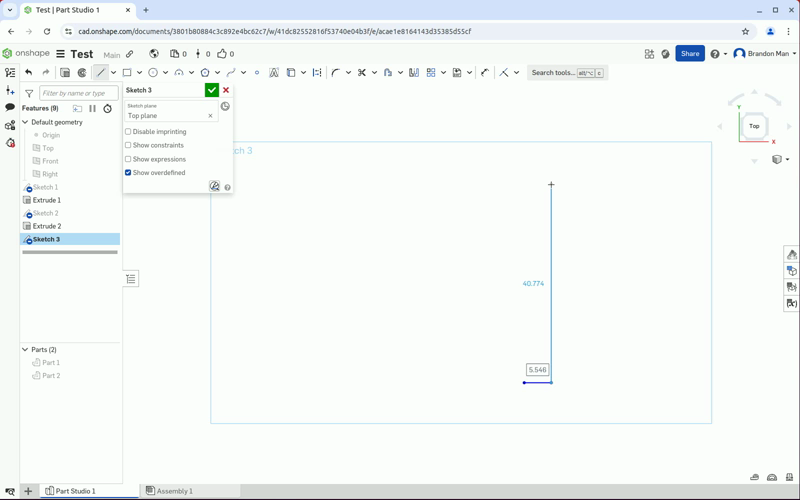
key_up(shift)
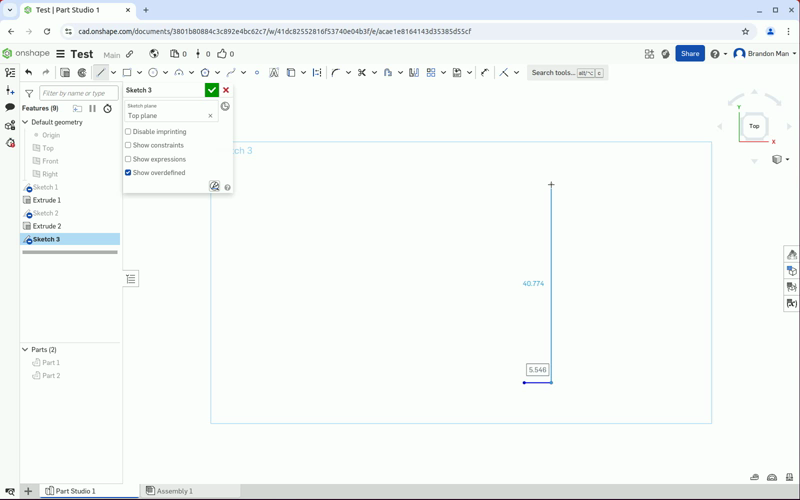
key_down(shift)
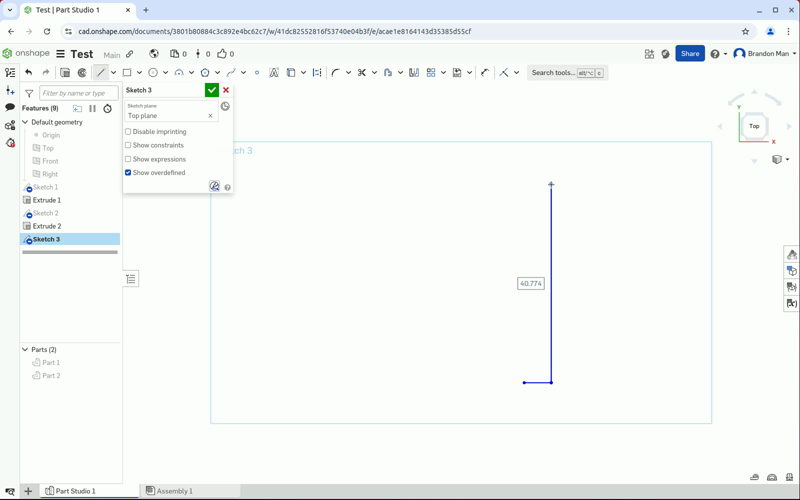
mouse_move(581, 184)
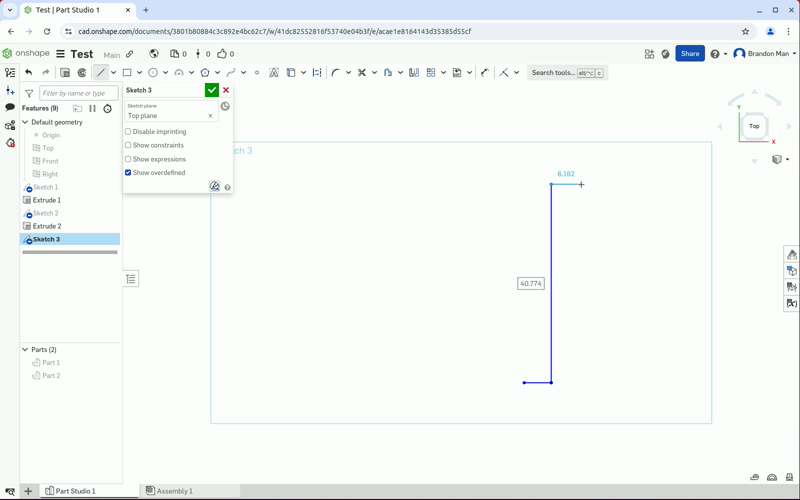
mouse_move(524, 184)
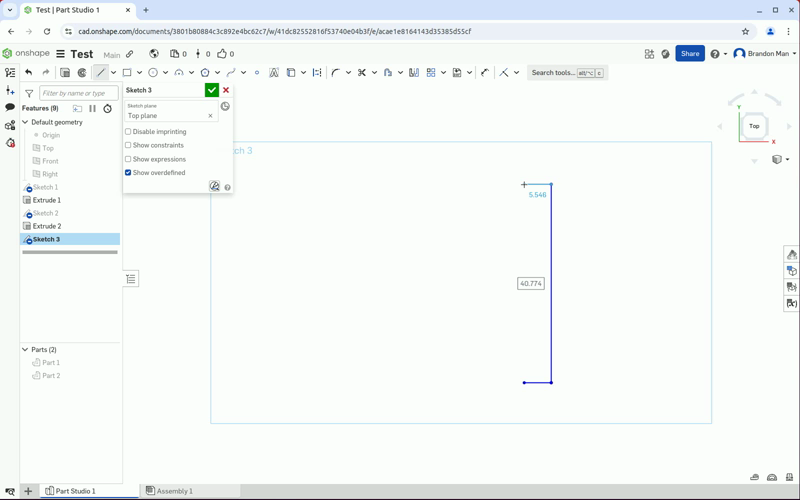
click(524, 184)
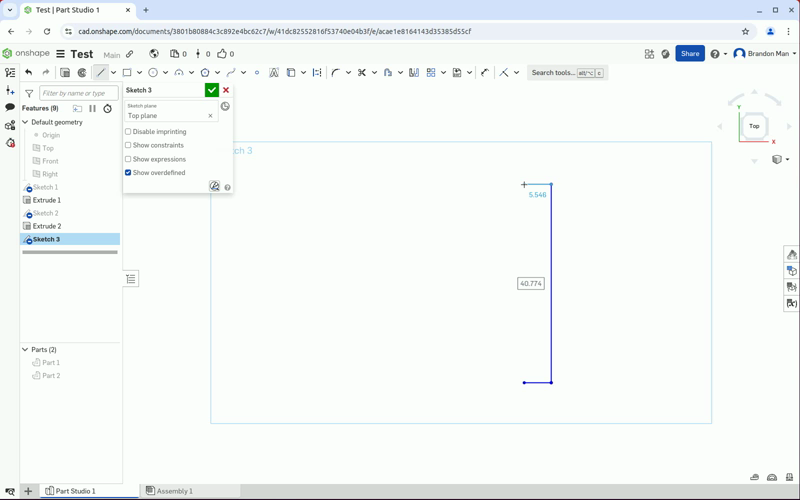
key_up(shift)
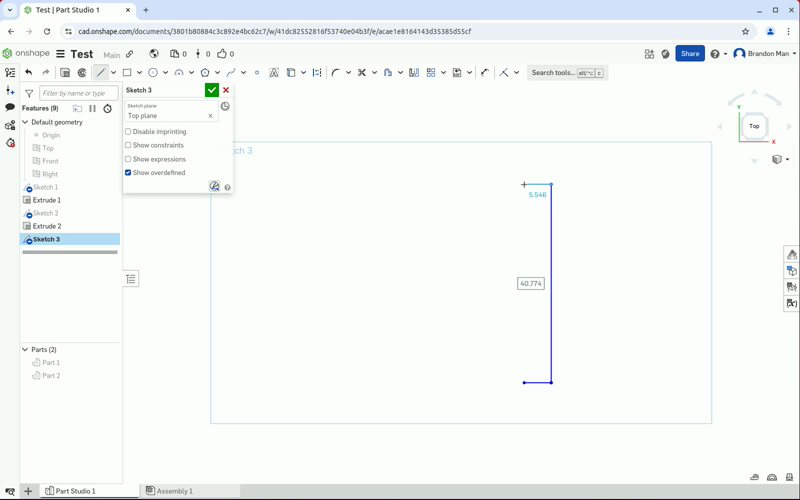
key_down(shift)
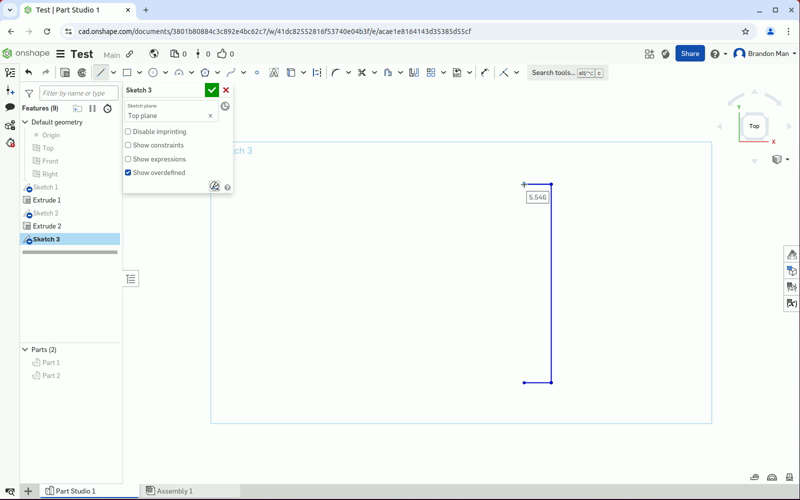
mouse_move(524, 382)
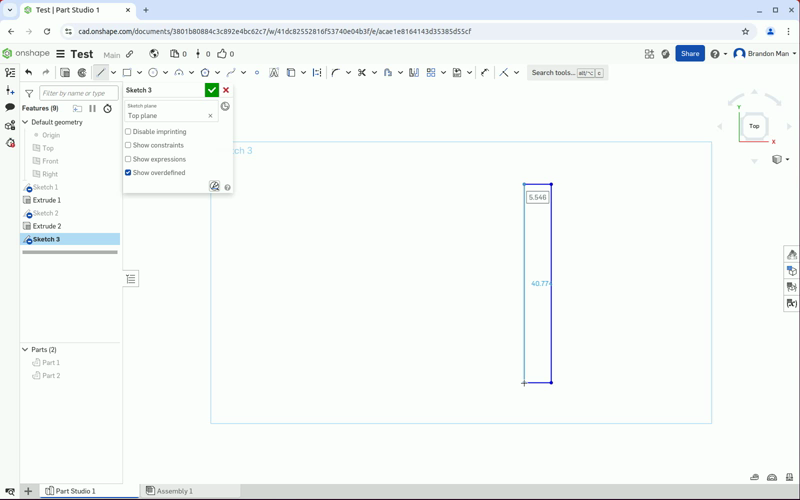
key_up(shift)
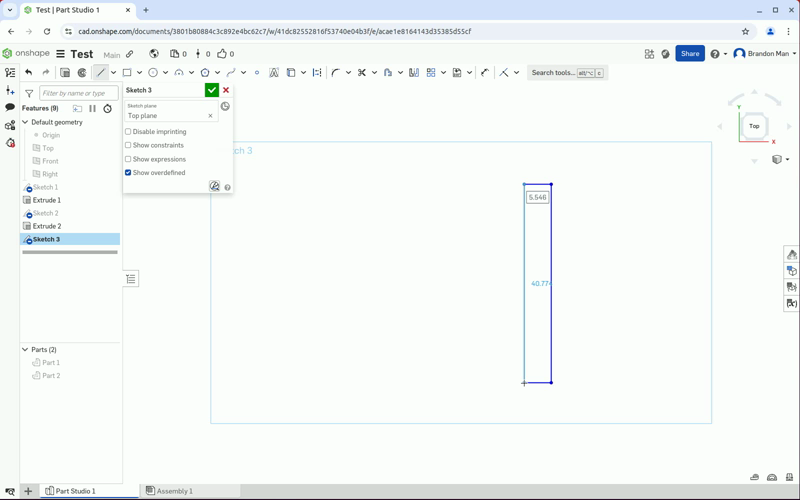
click(524, 382)
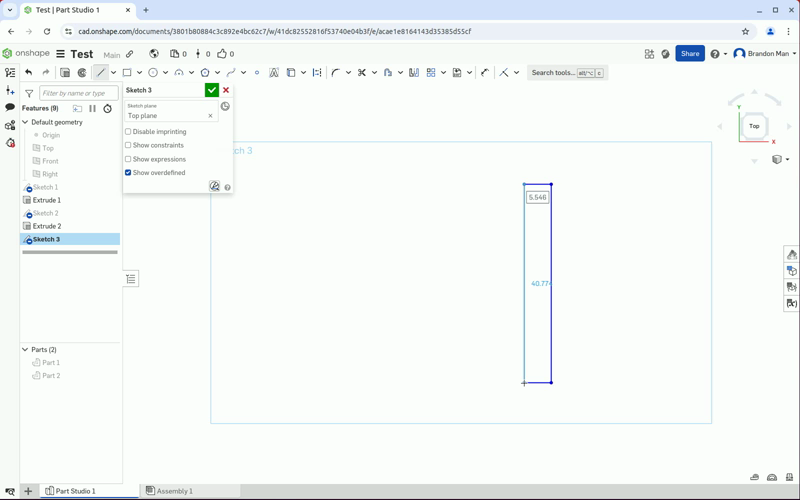
key(esc)
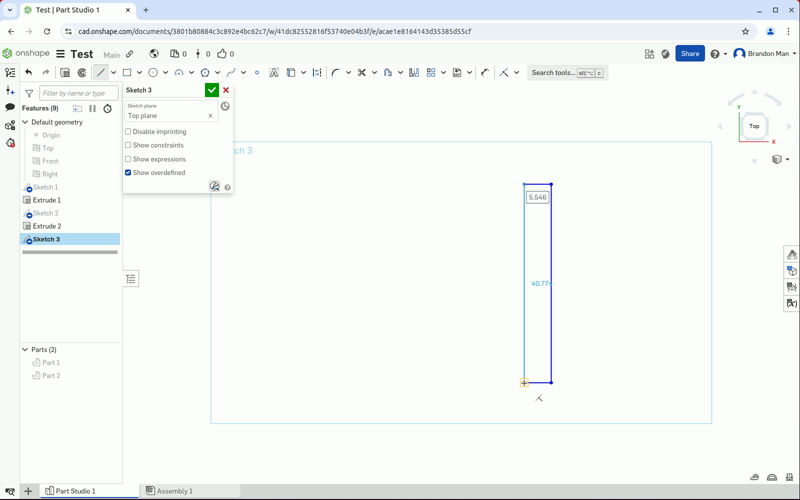
key(c)
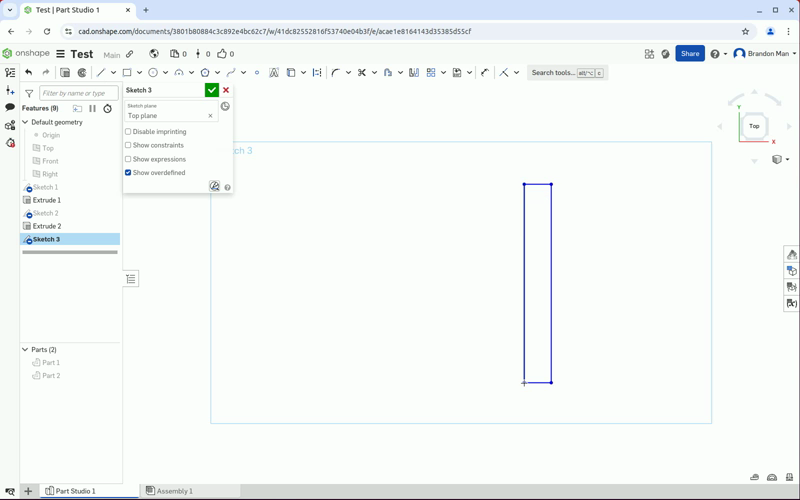
key_down(shift)
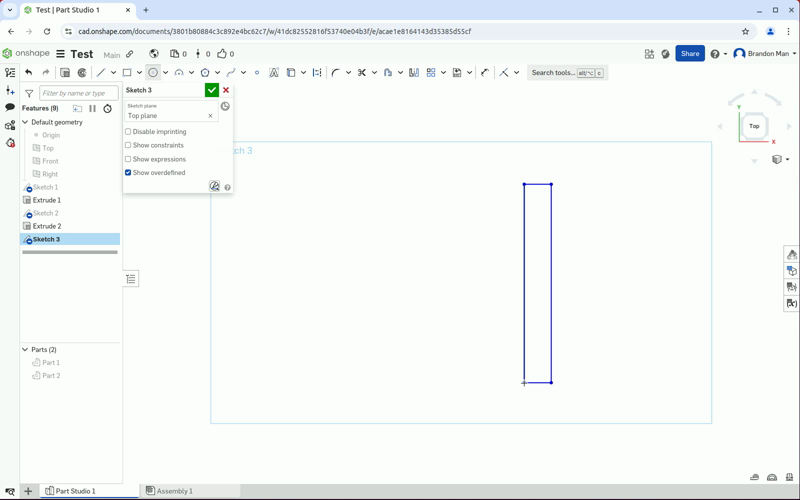
mouse_move(538, 365)
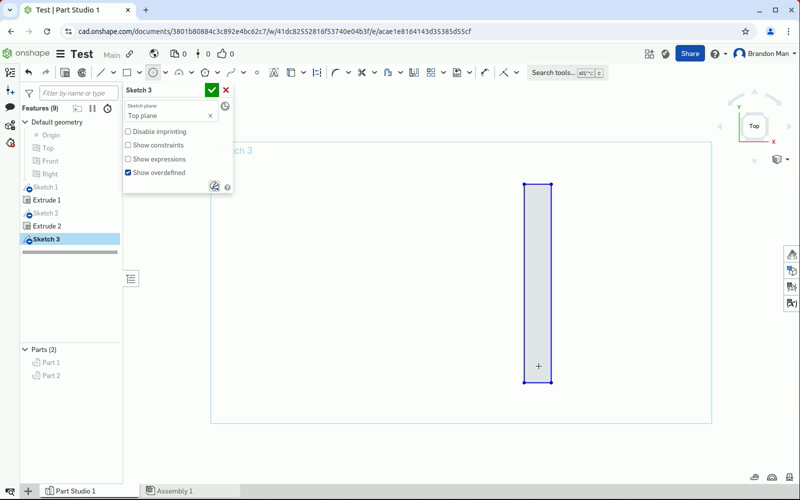
click(538, 365)
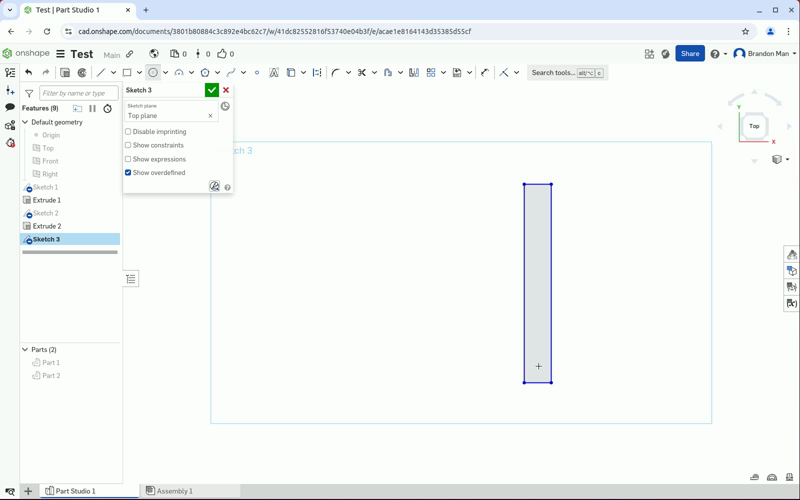
key_up(shift)
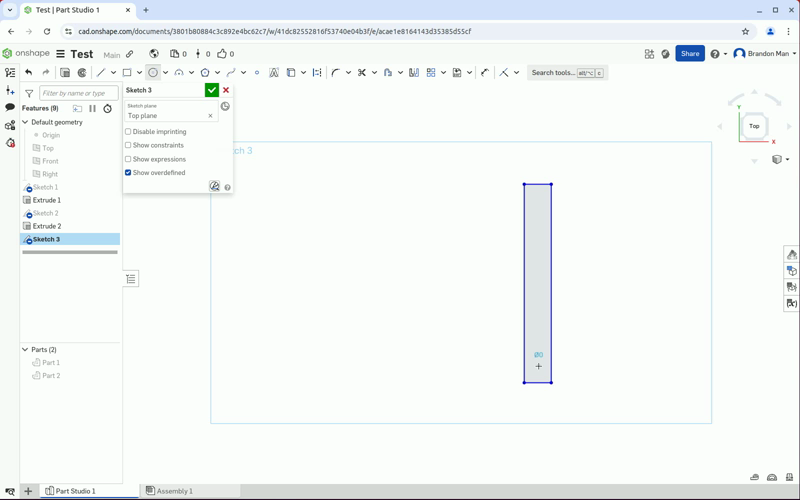
mouse_move(545, 365)
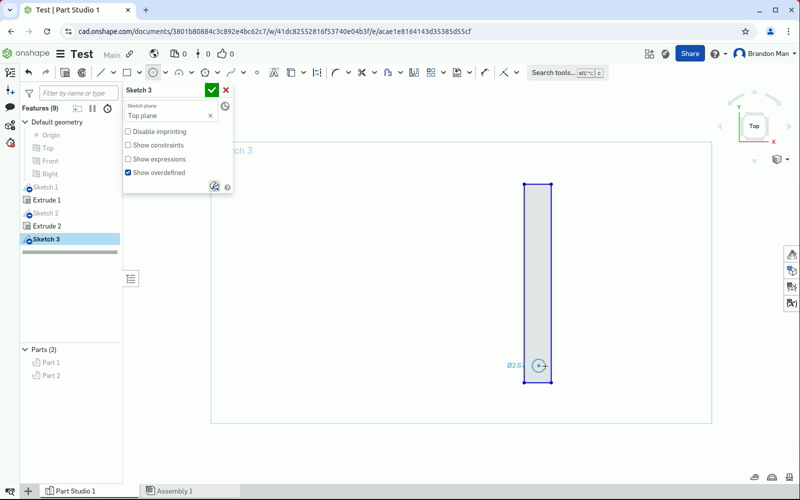
click(545, 365)
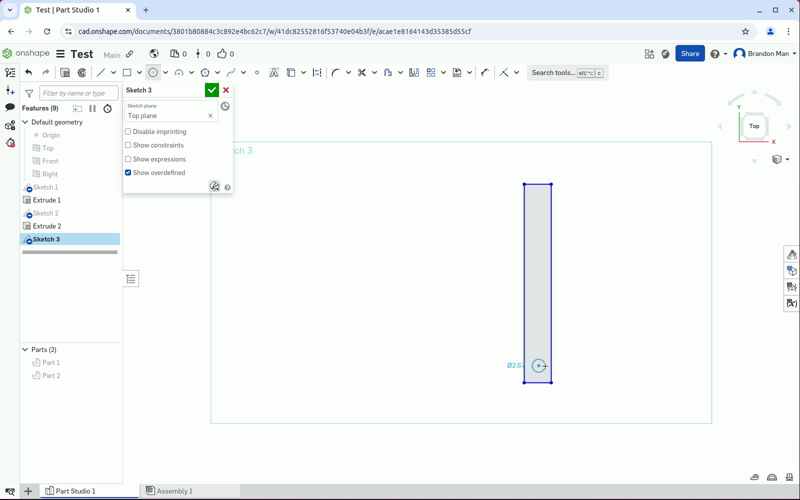
key(esc)
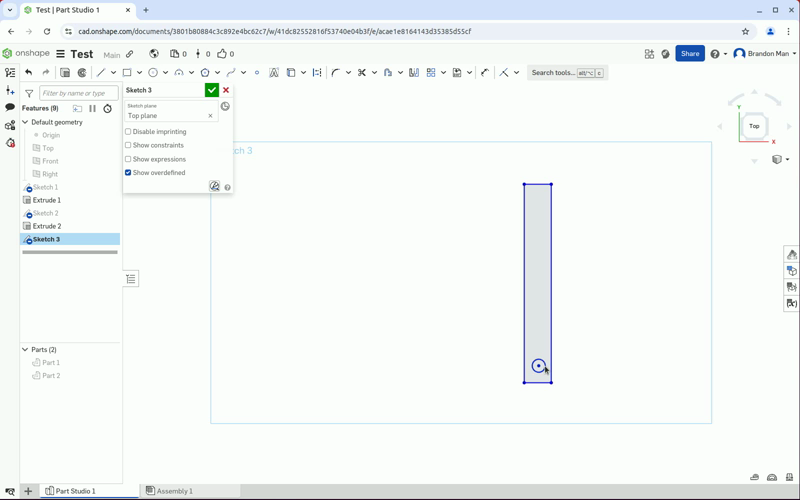
key(c)
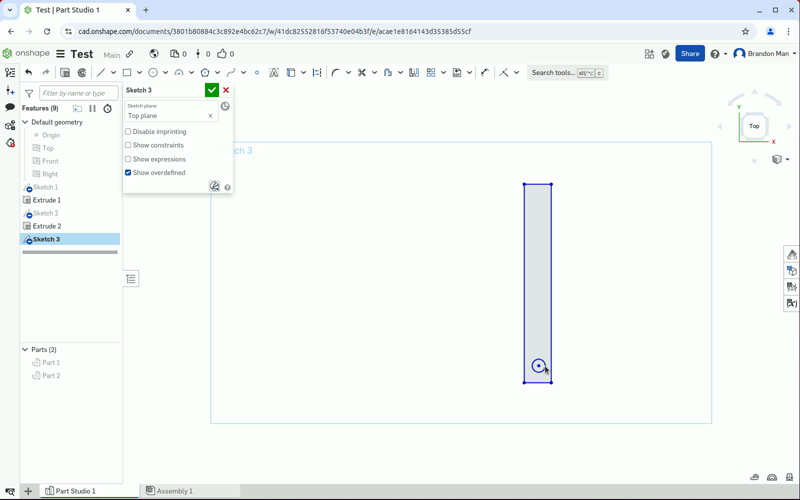
key_down(shift)
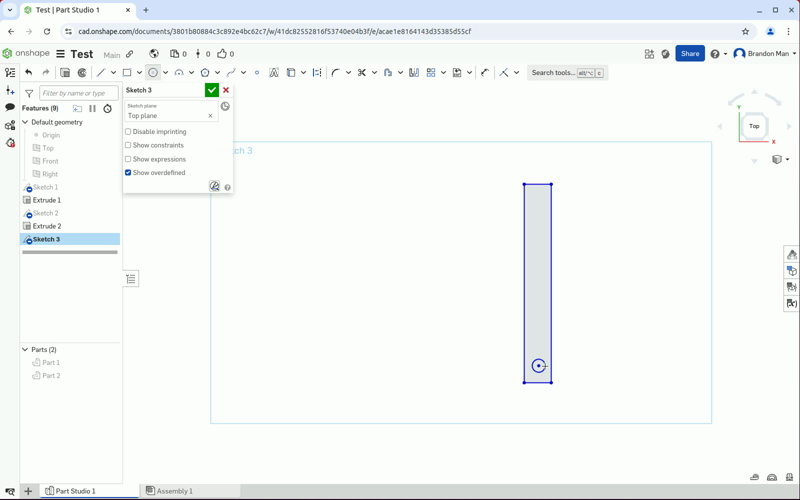
mouse_move(538, 201)
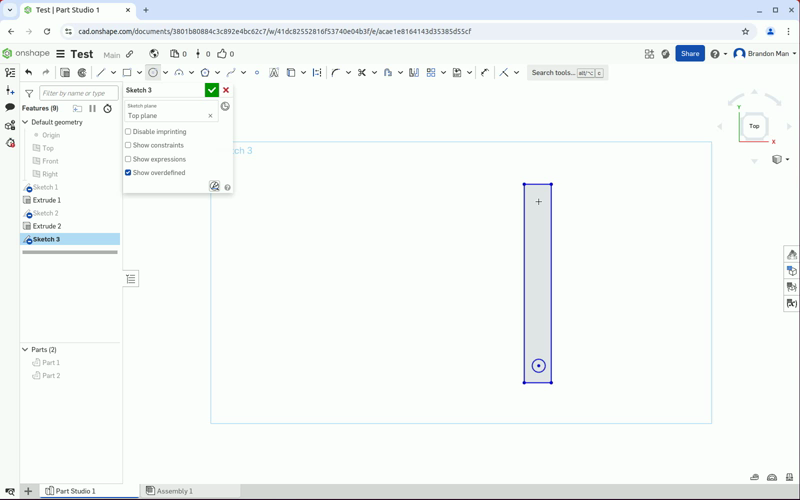
click(538, 201)
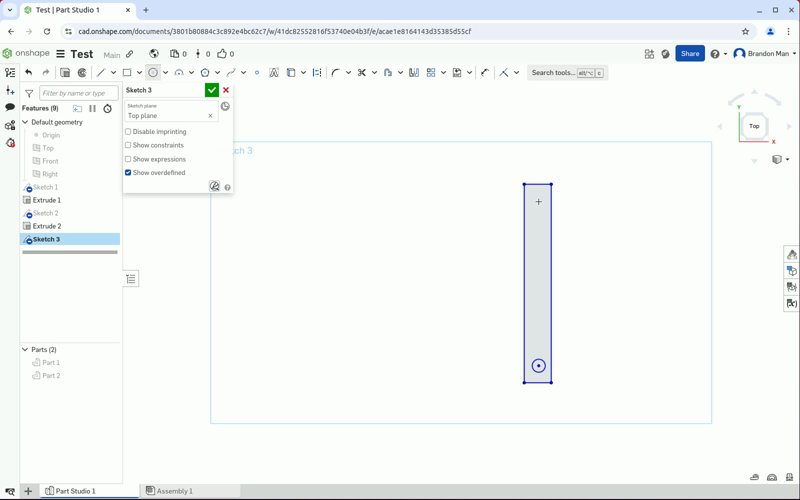
key_up(shift)
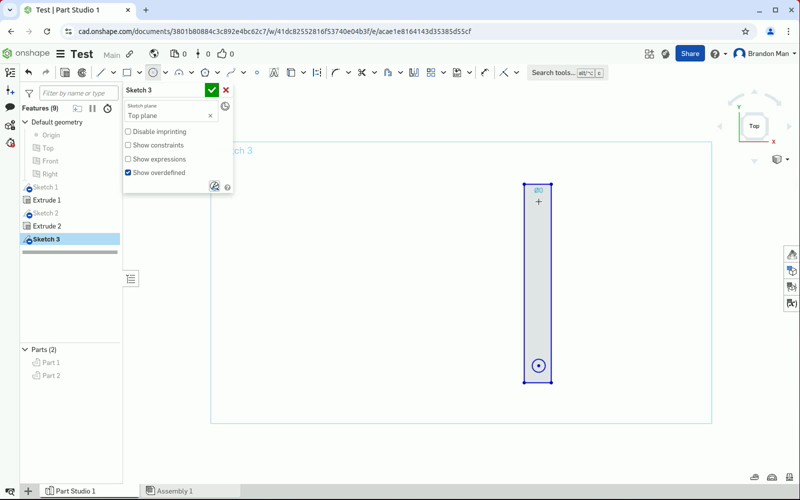
mouse_move(545, 201)
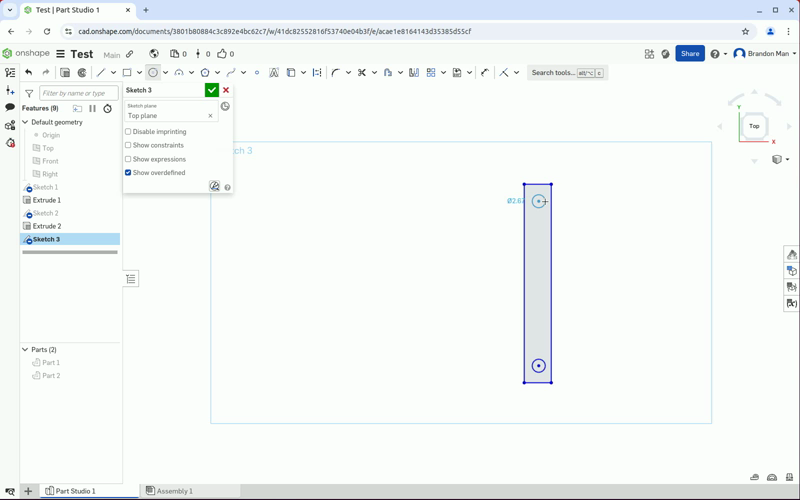
click(545, 201)
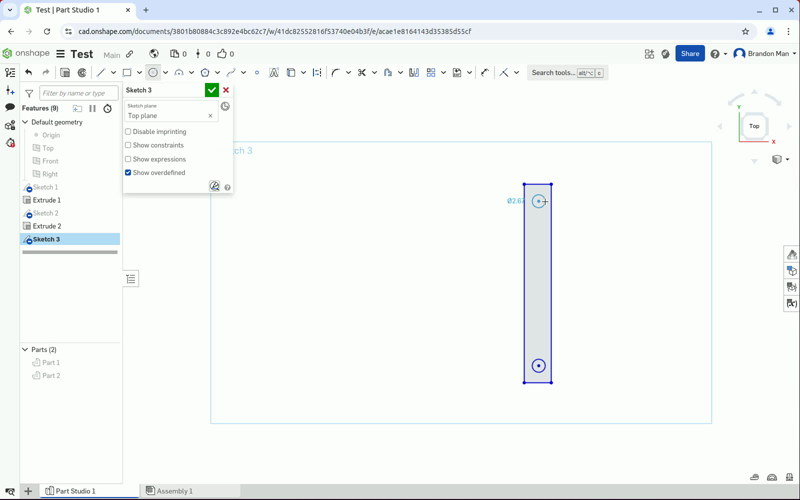
key(esc)
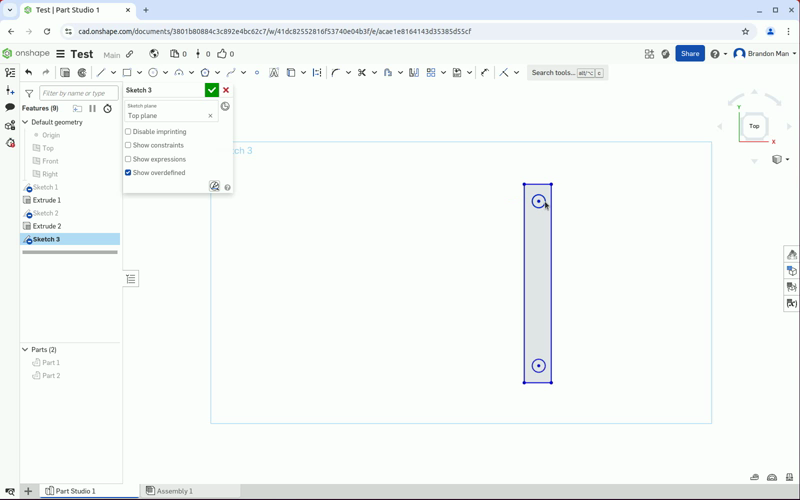
mouse_move(529, 229)
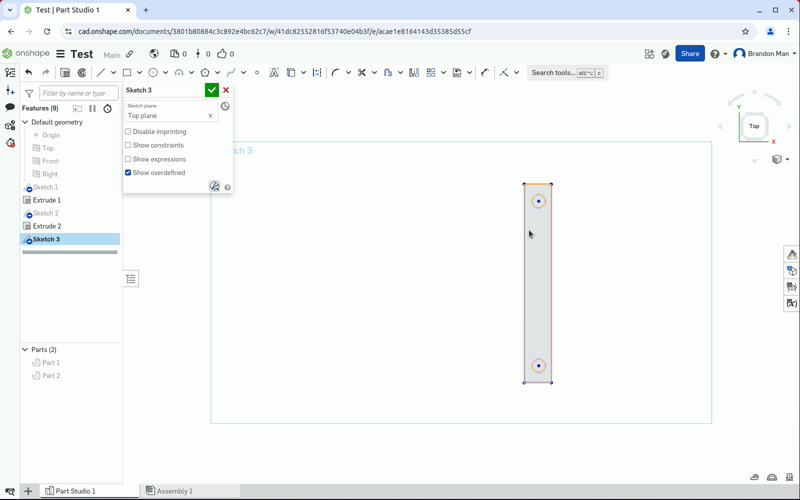
click(529, 229)
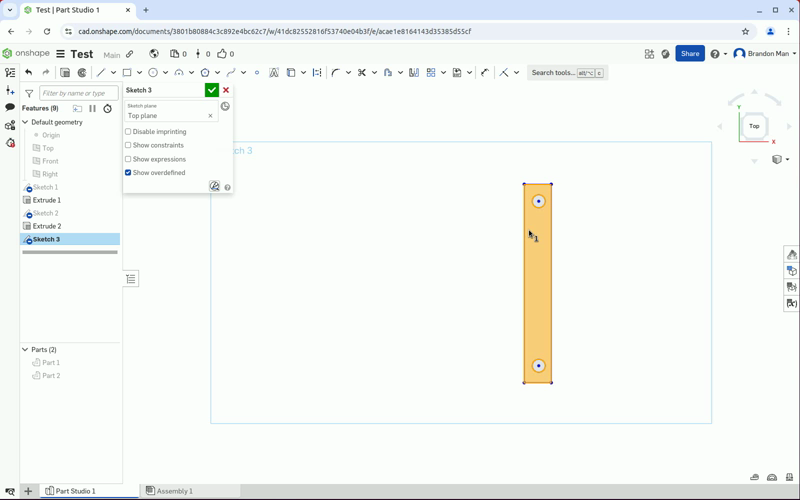
mouse_move(73, 352)
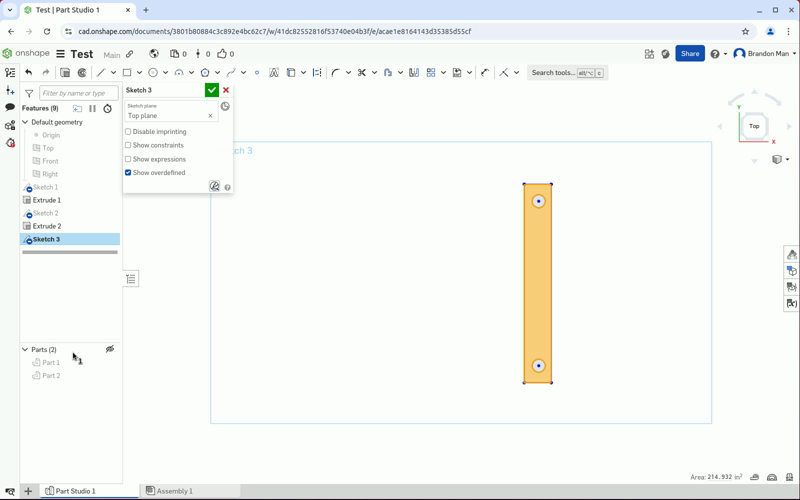
key(shift+y)
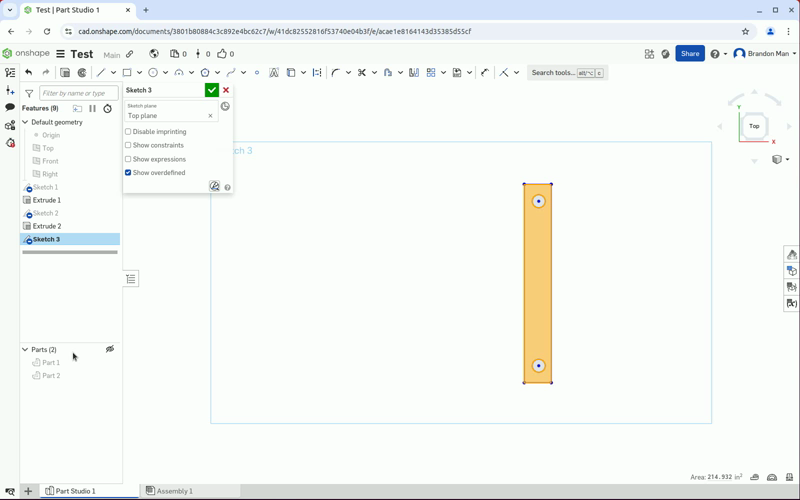
key(shift+e)
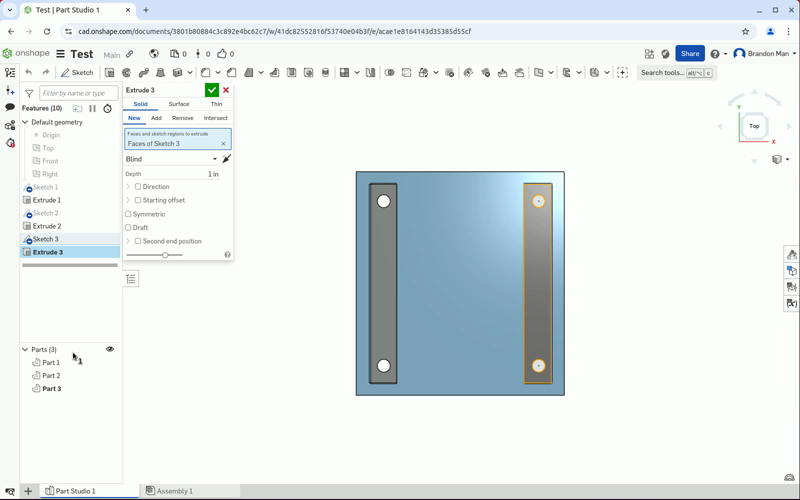
mouse_move(143, 106)
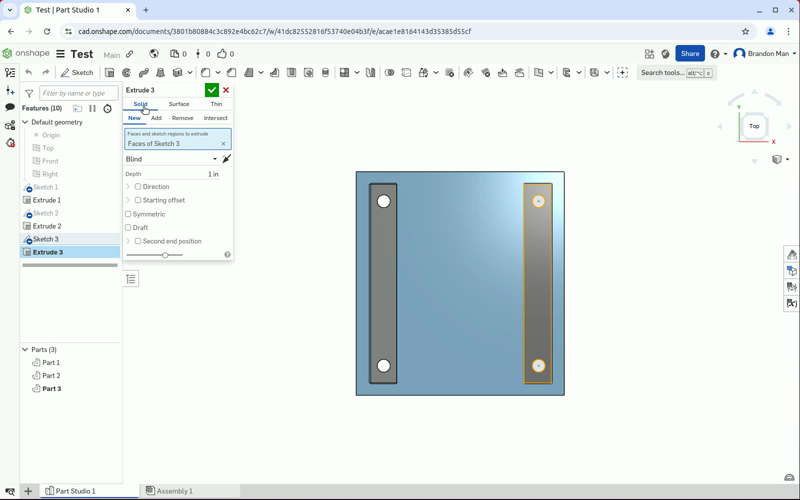
click(143, 106)
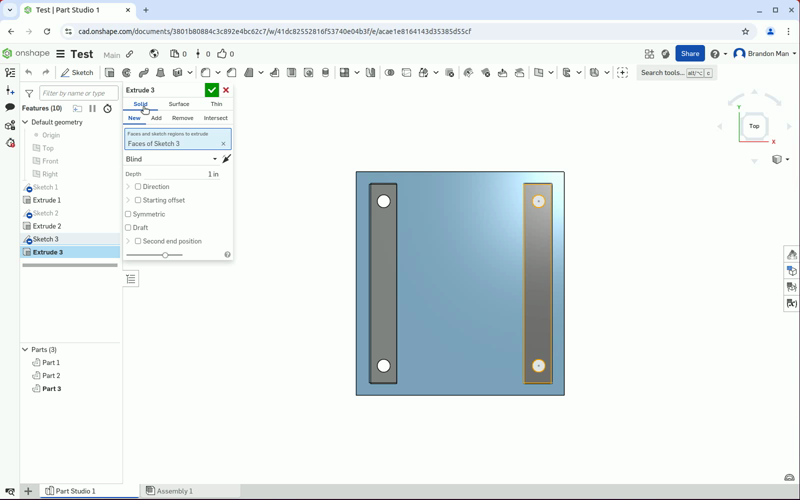
mouse_move(137, 120)
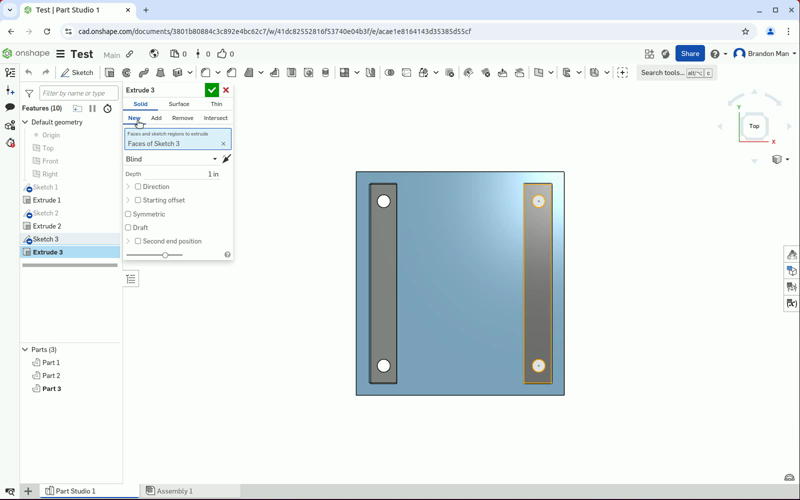
click(137, 120)
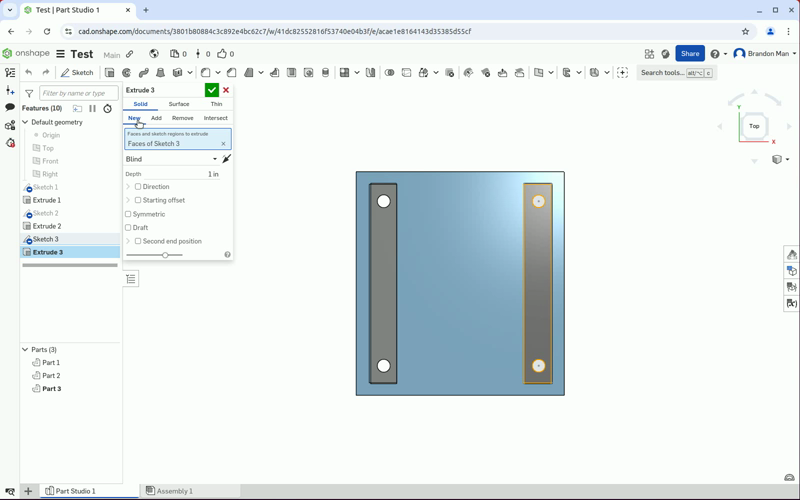
key(tab, 4)
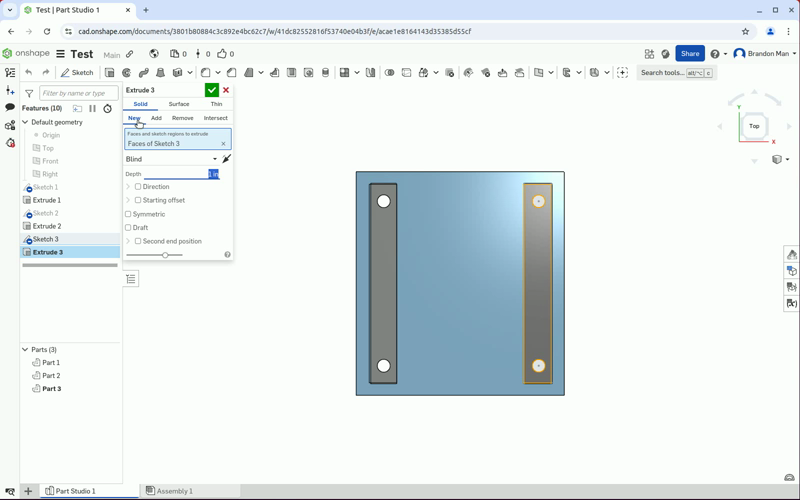
text(-1.926)
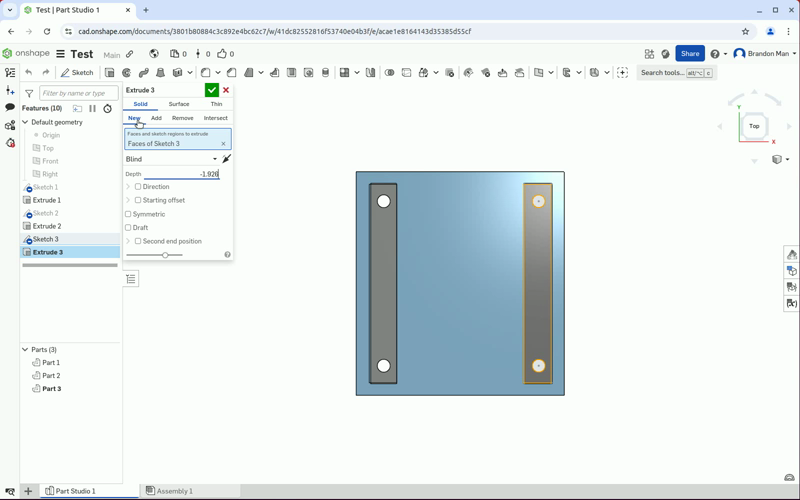
key(enter)
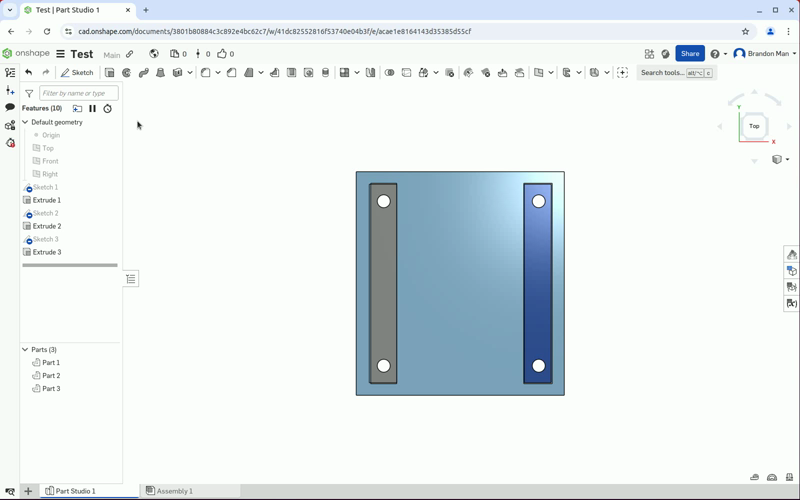
key(shift+h)
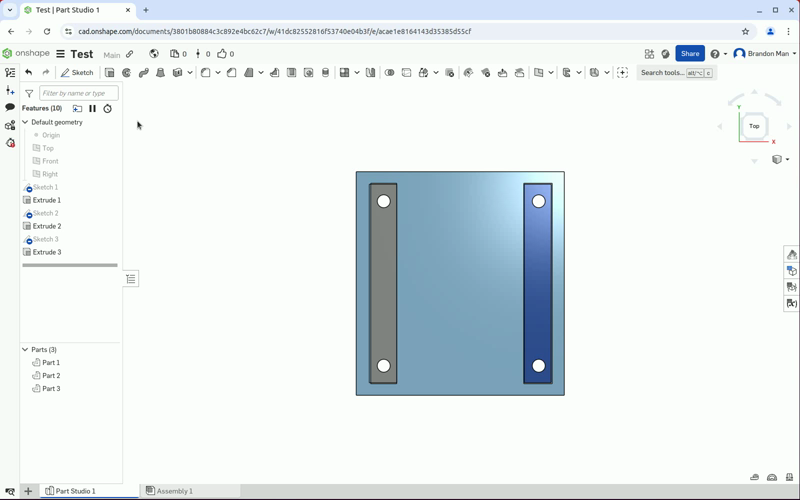
key(shift+h)
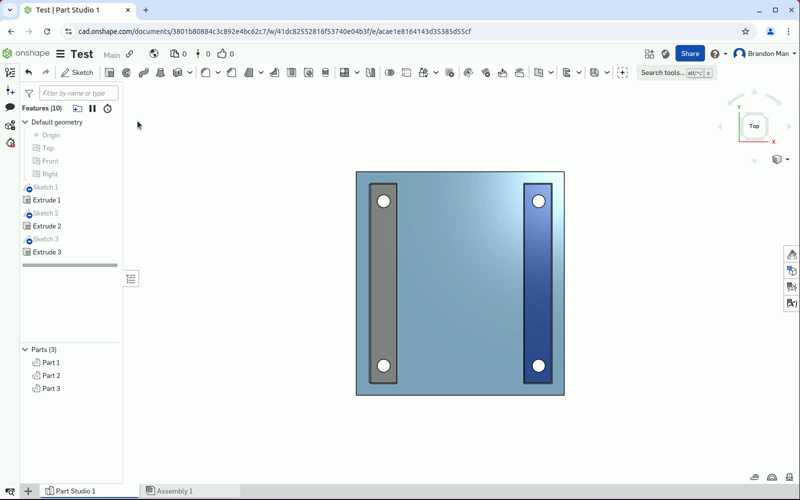
mouse_move(73, 189)
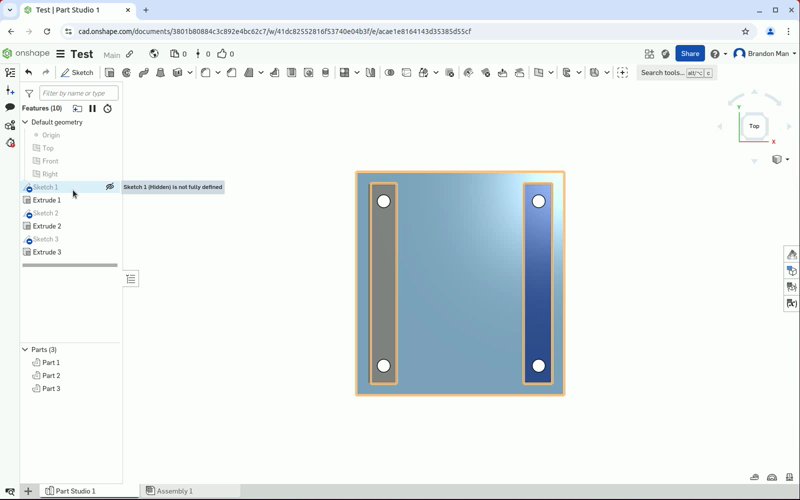
click(73, 189)
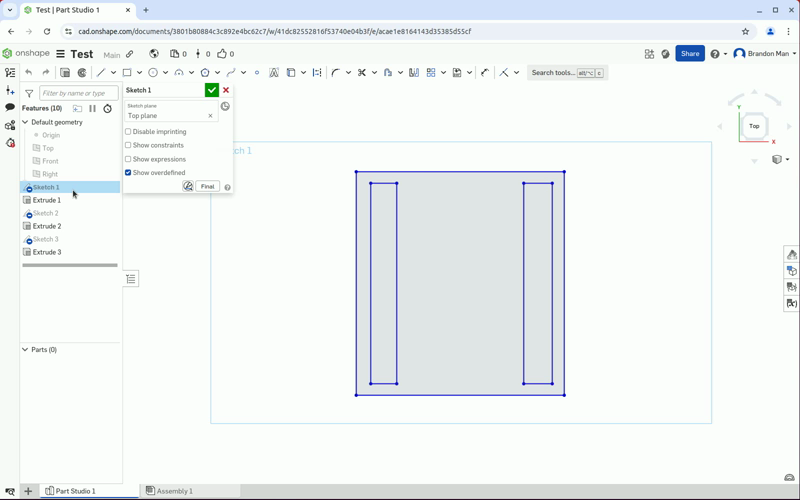
mouse_move(229, 92)
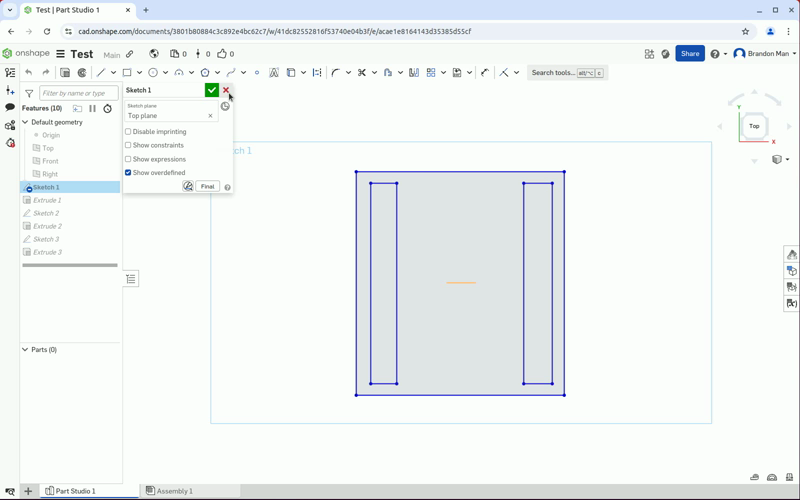
click(229, 92)
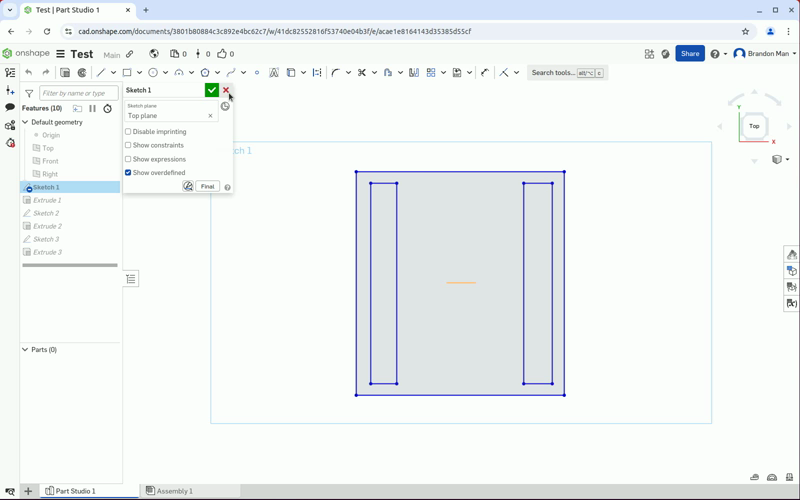
key(shift+s)
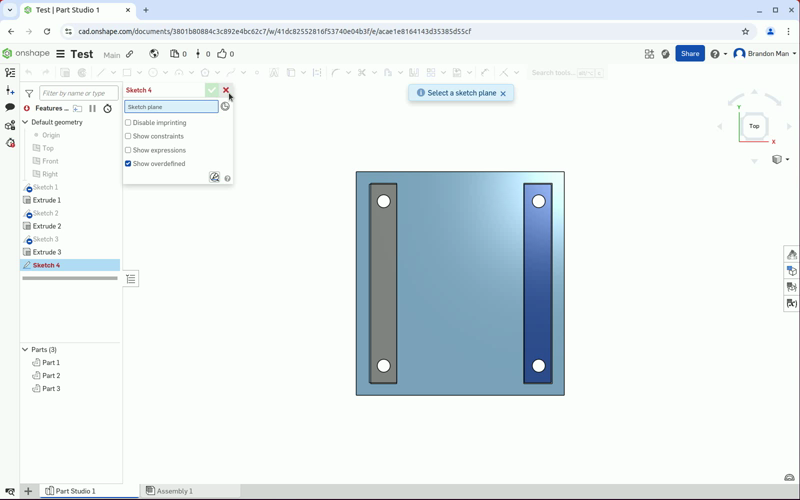
mouse_move(73, 150)
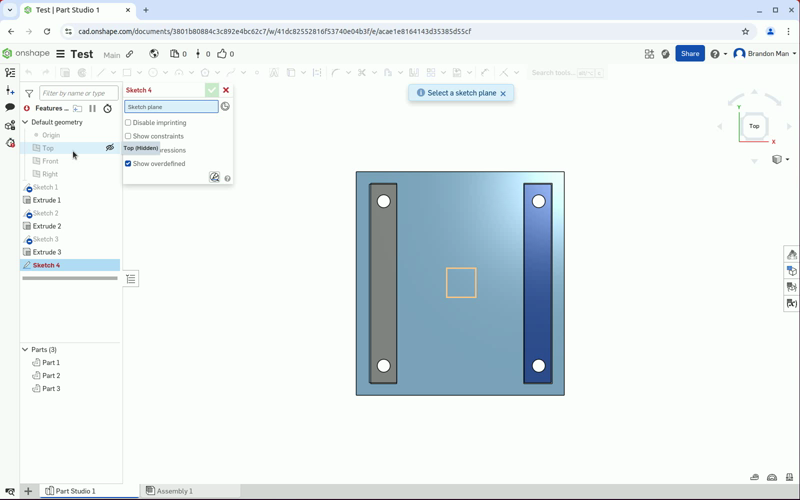
click(73, 150)
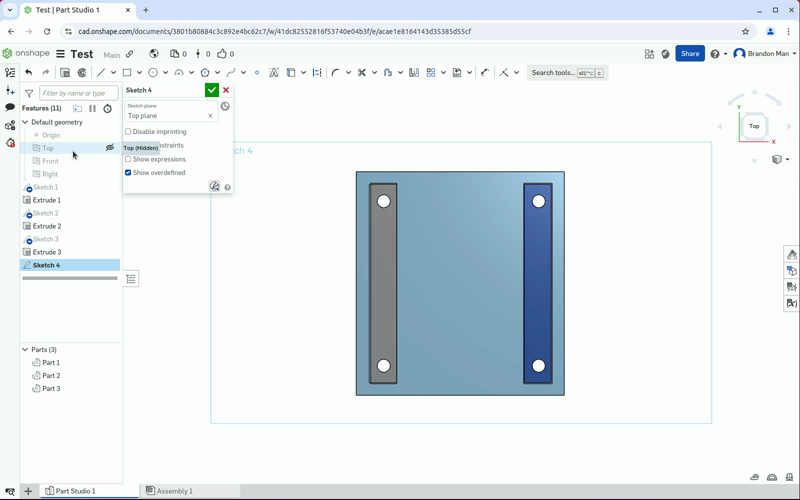
mouse_move(73, 352)
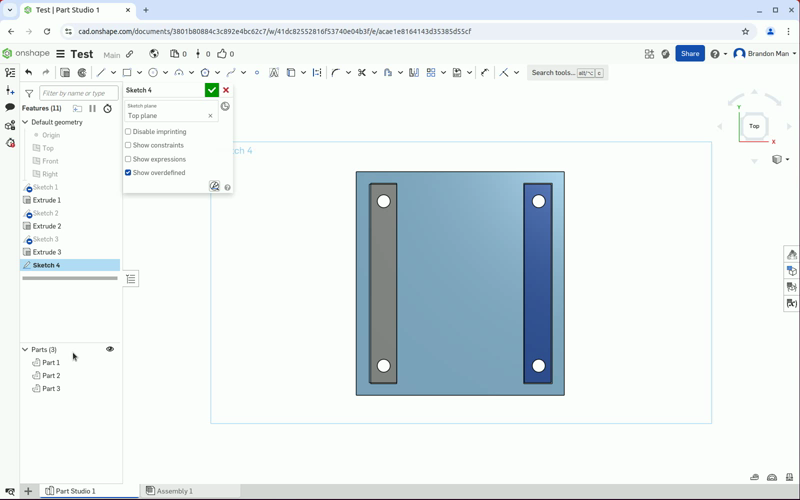
key(y)
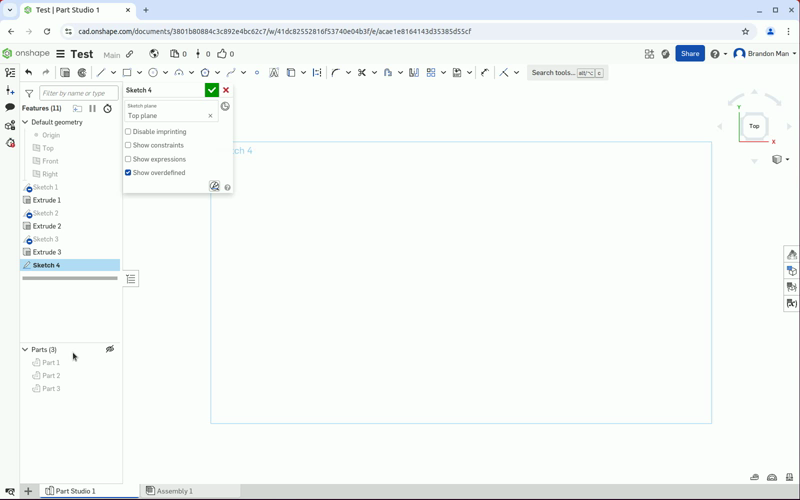
key(l)
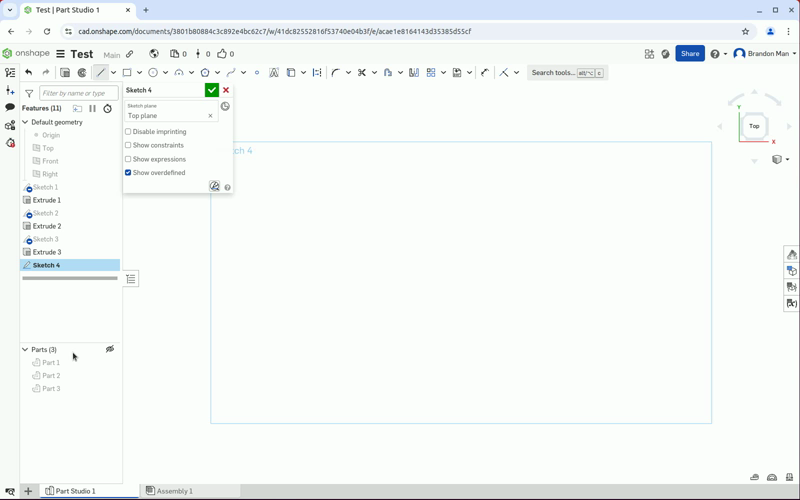
key_down(shift)
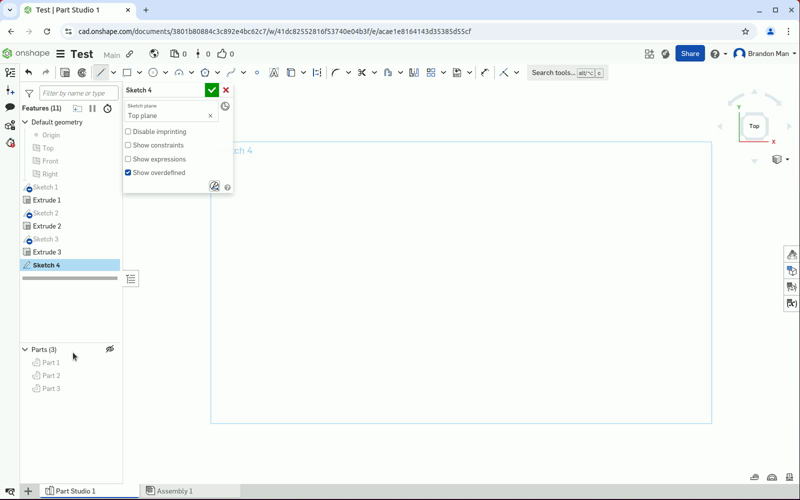
mouse_move(356, 395)
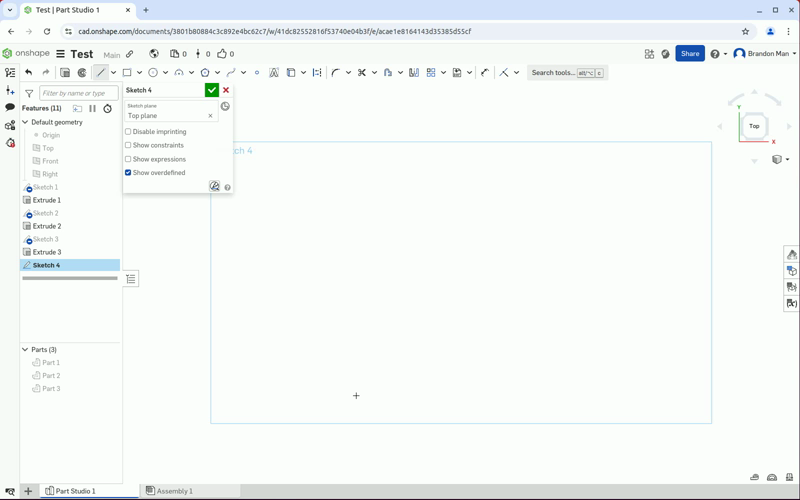
click(356, 395)
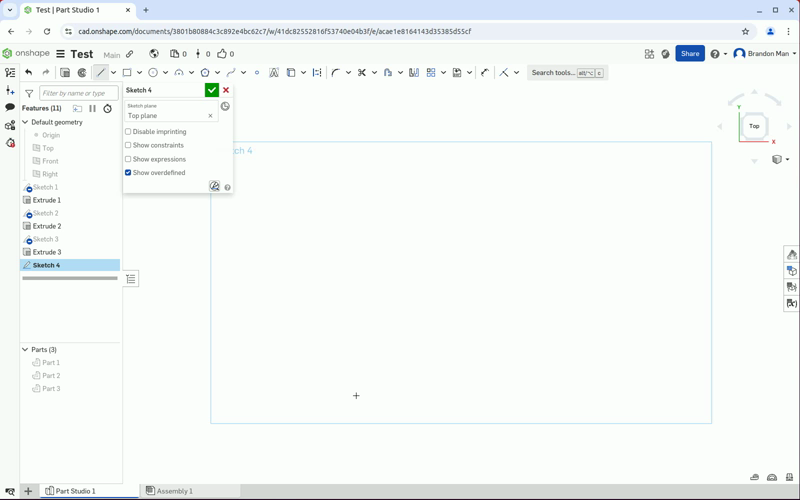
key_up(shift)
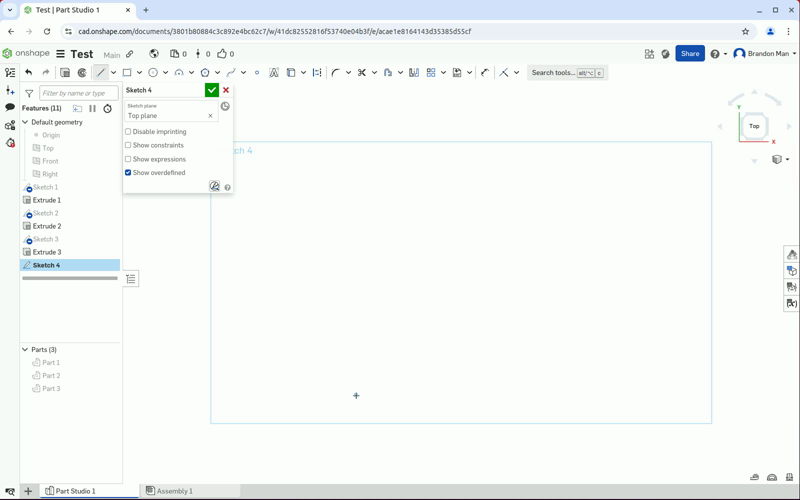
key_down(shift)
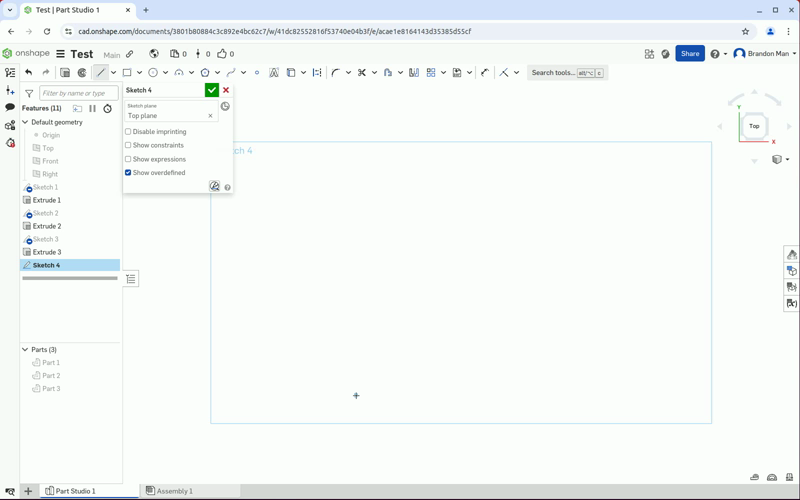
mouse_move(564, 395)
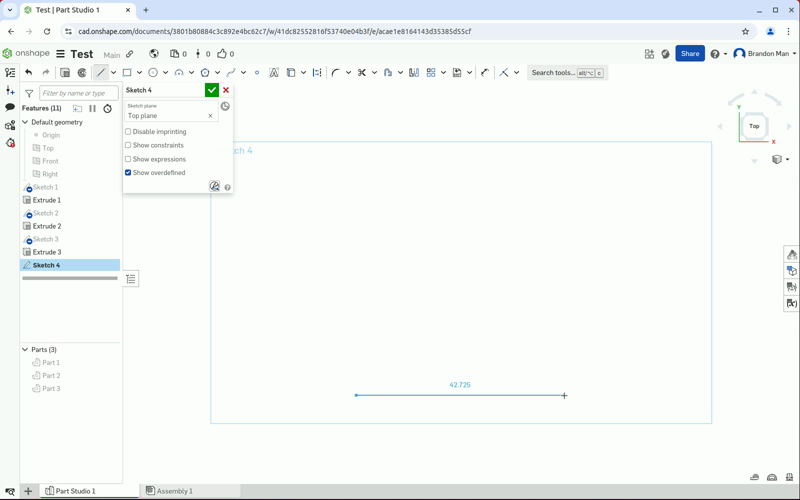
click(564, 395)
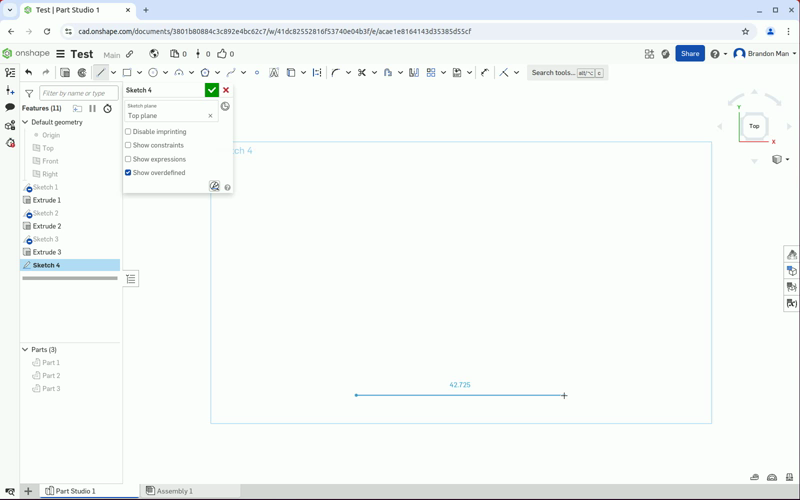
key_up(shift)
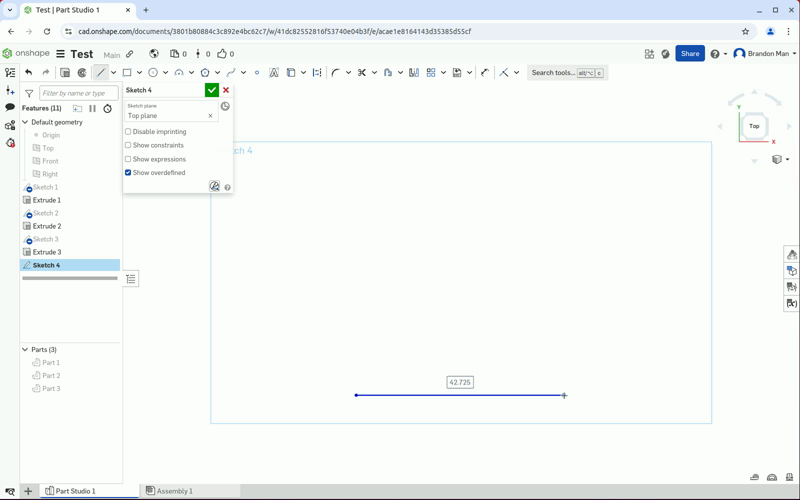
key_down(shift)
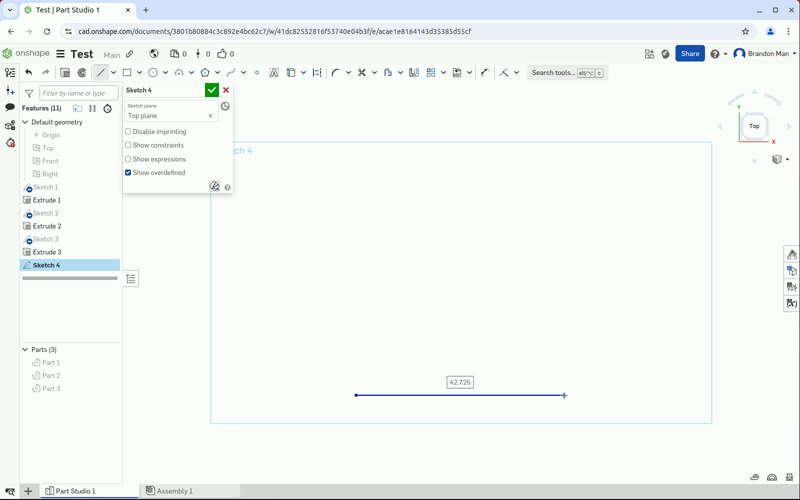
mouse_move(564, 171)
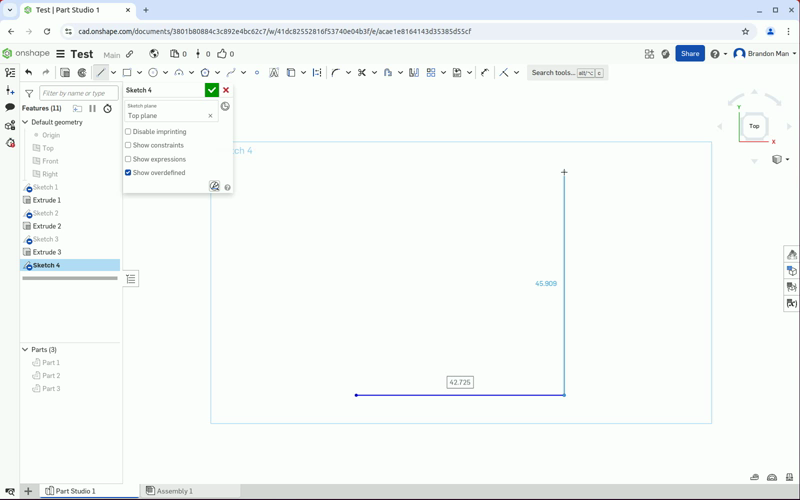
click(564, 171)
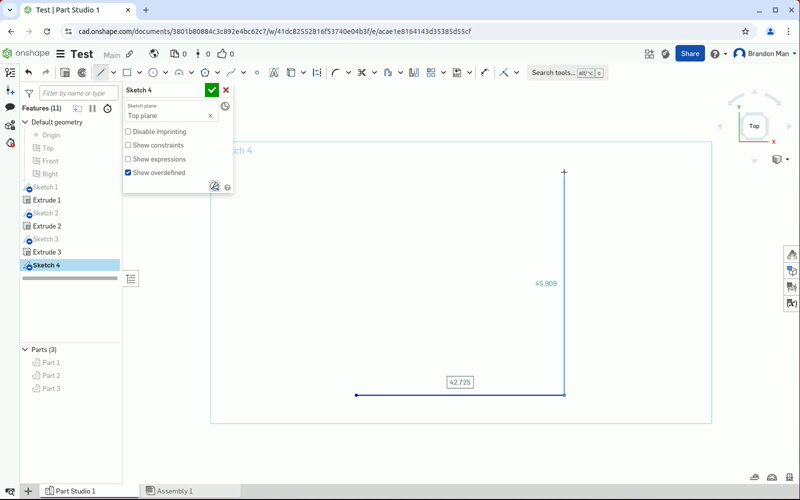
key_up(shift)
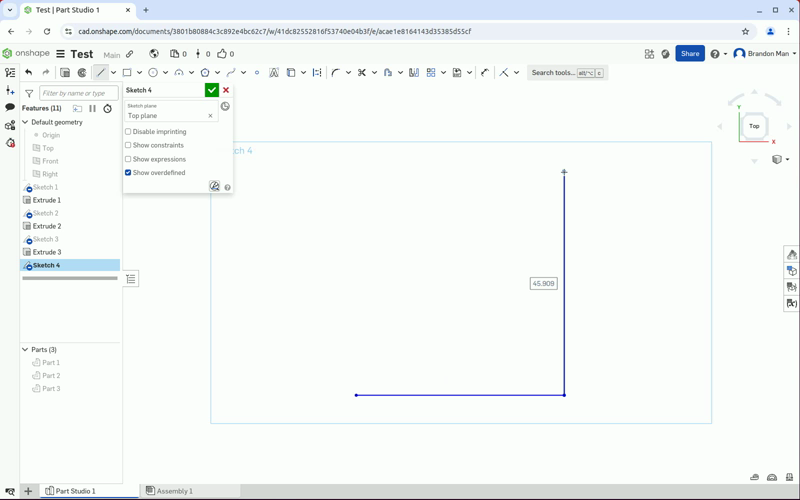
key_down(shift)
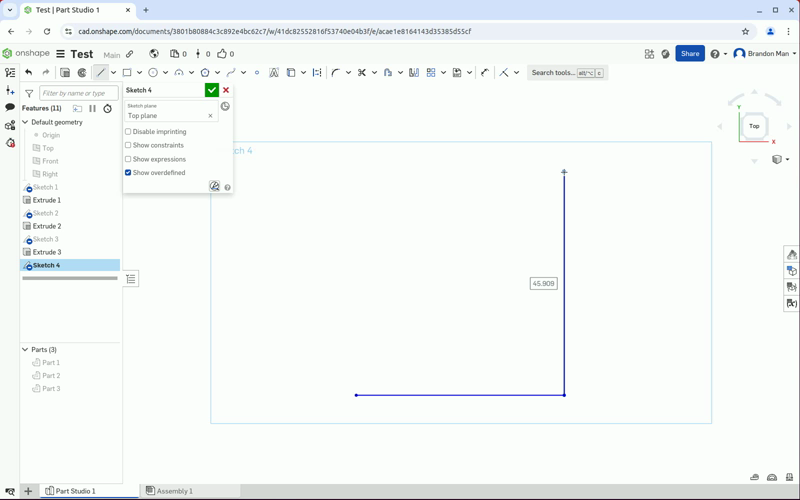
mouse_move(356, 171)
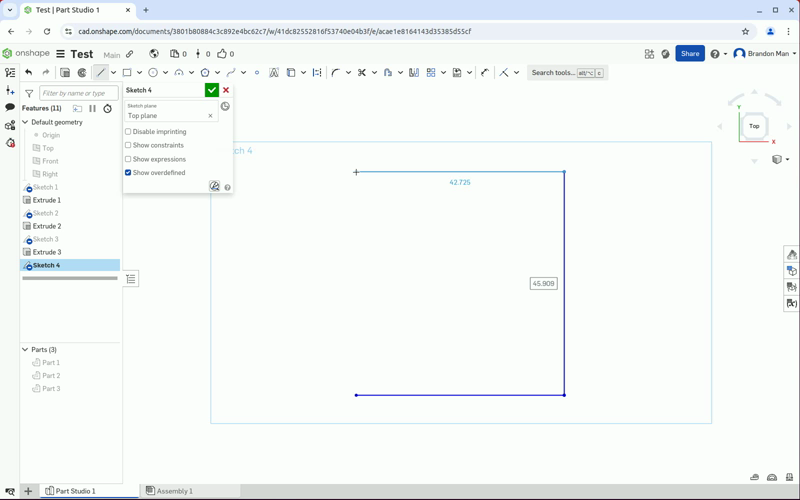
click(356, 171)
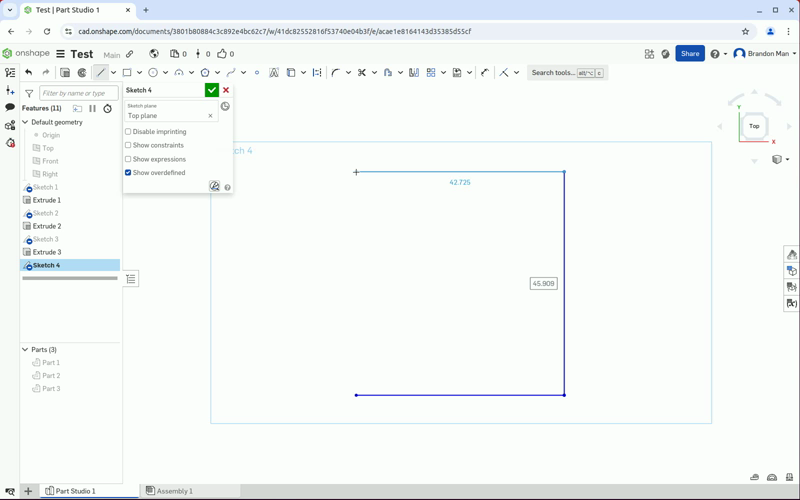
key_up(shift)
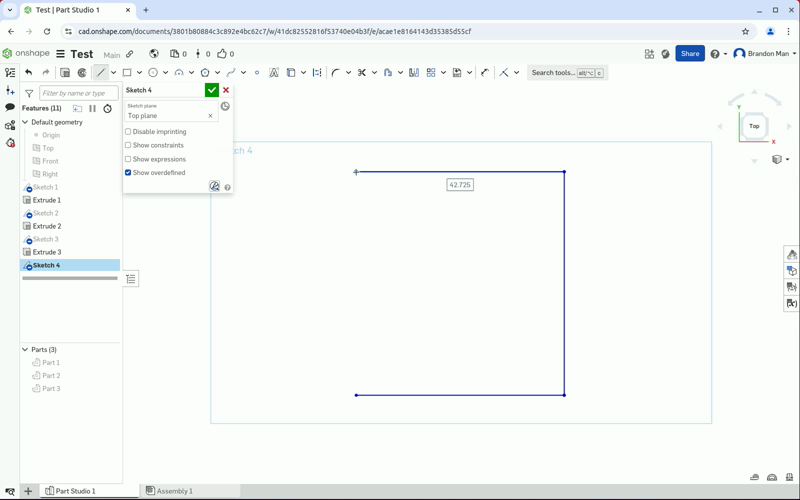
key_down(shift)
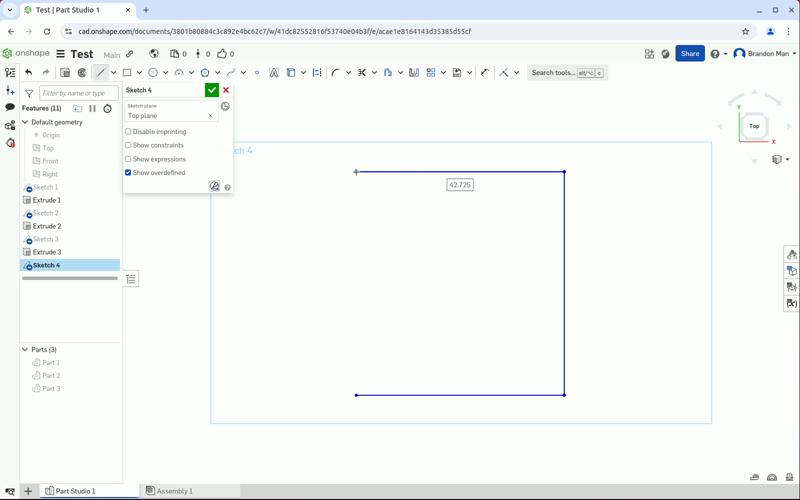
mouse_move(356, 395)
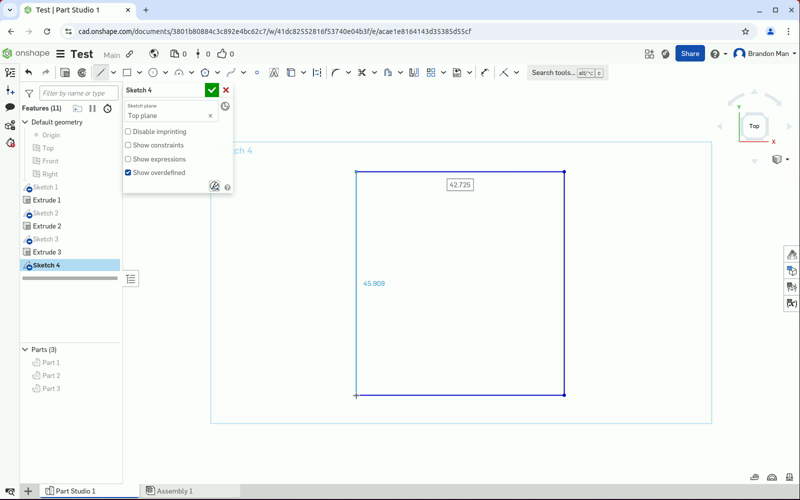
key_up(shift)
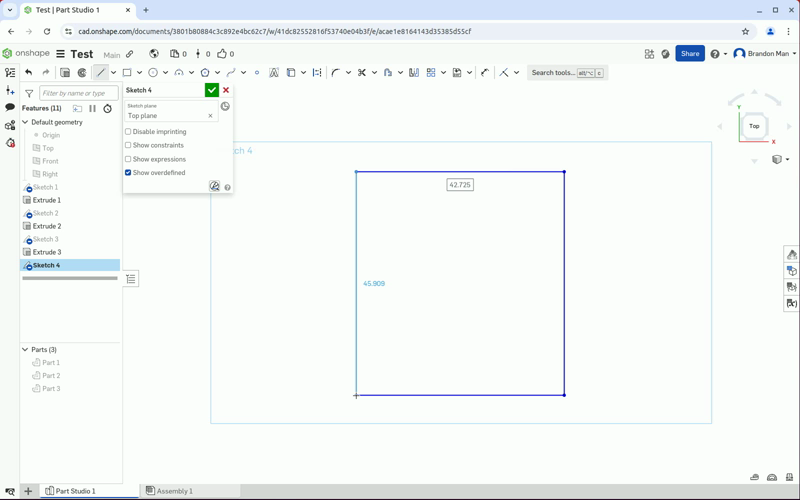
click(356, 395)
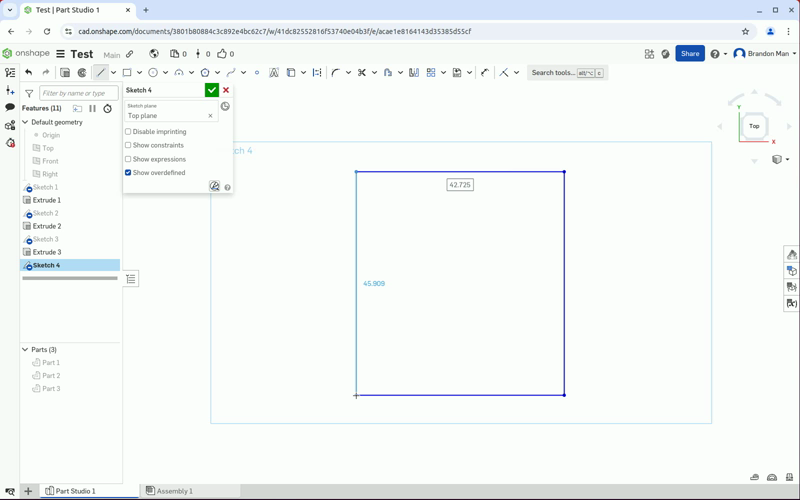
key(esc)
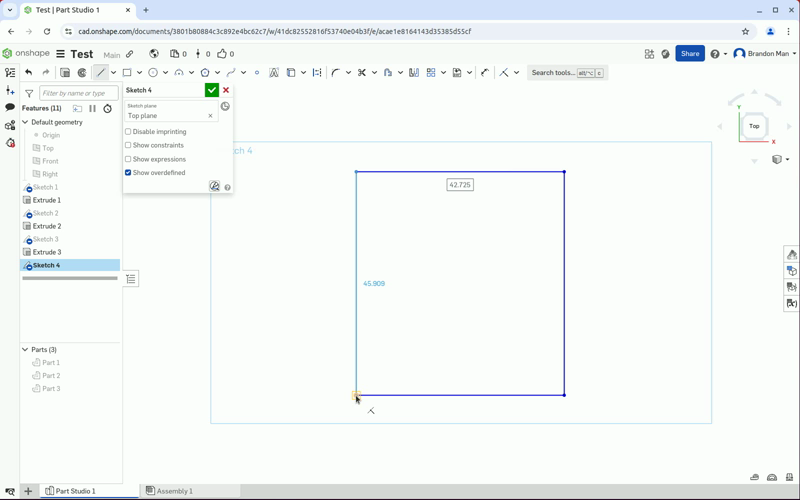
key(l)
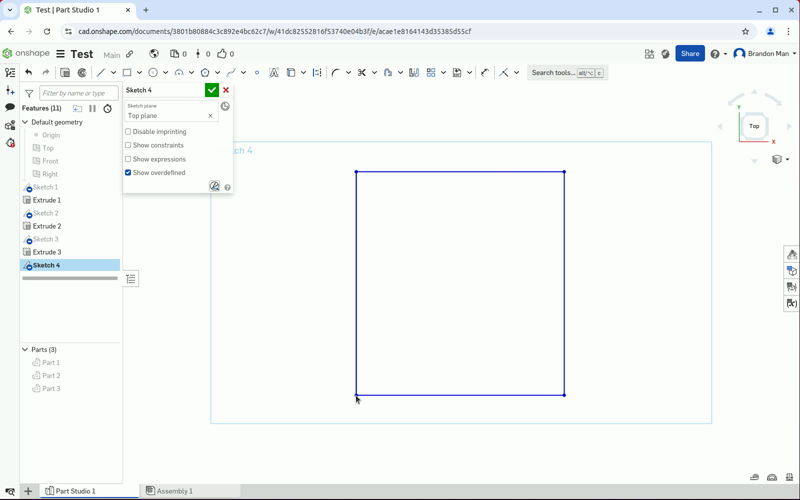
key_down(shift)
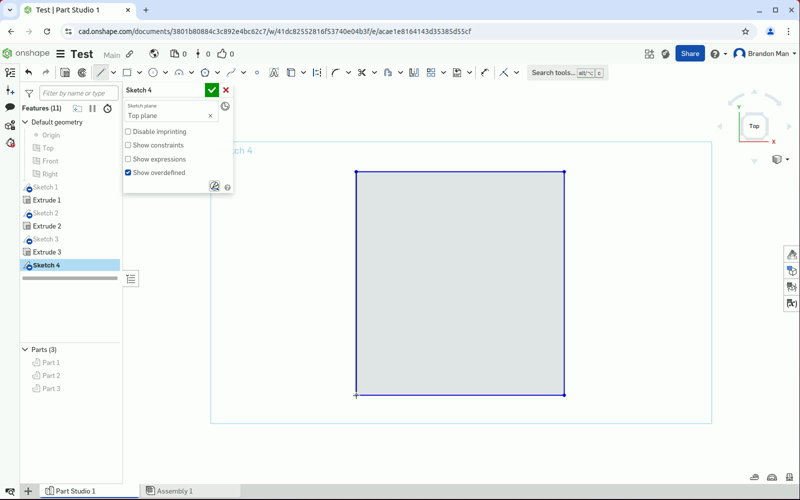
mouse_move(370, 383)
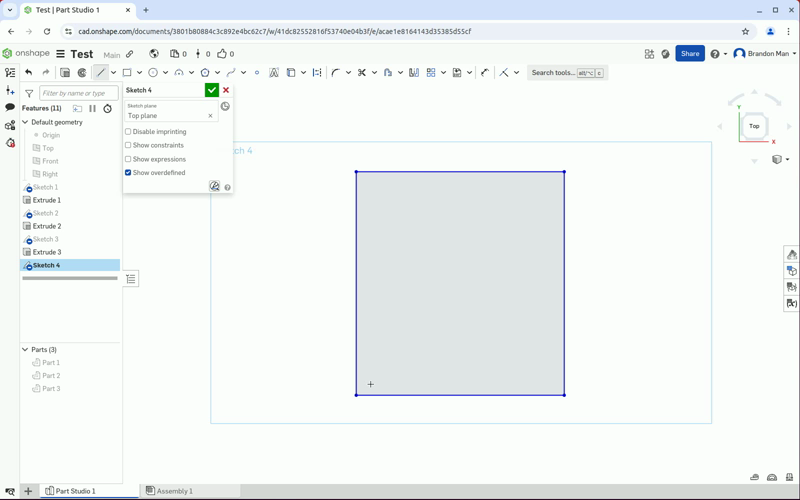
click(370, 383)
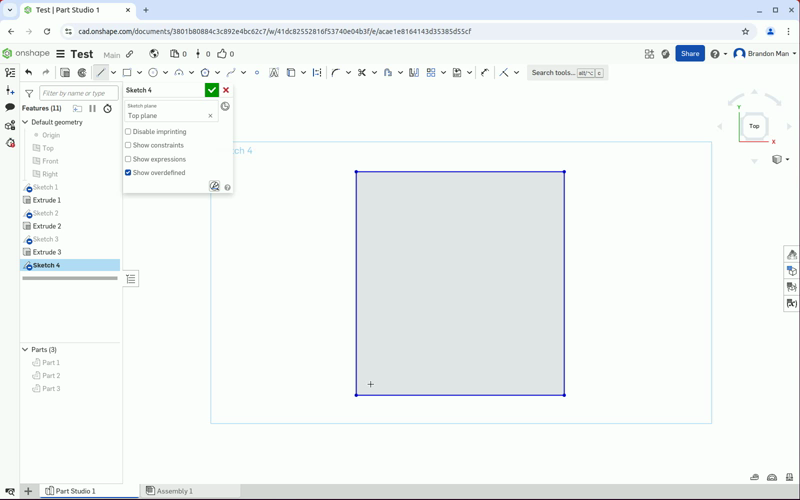
key_up(shift)
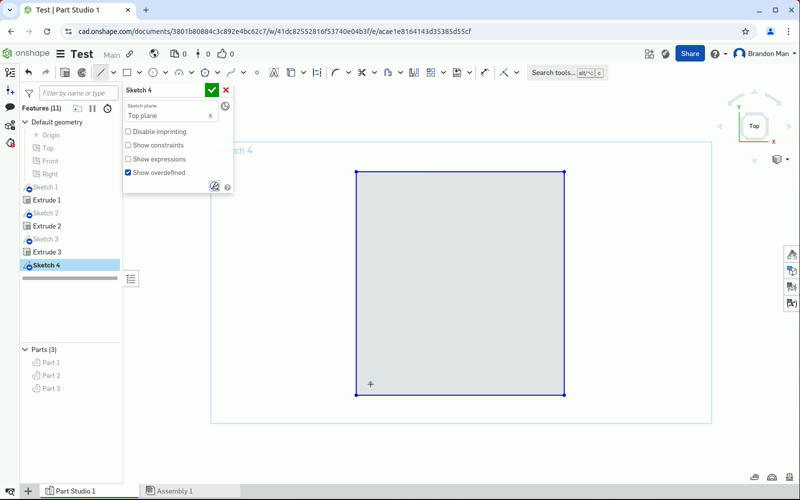
key_down(shift)
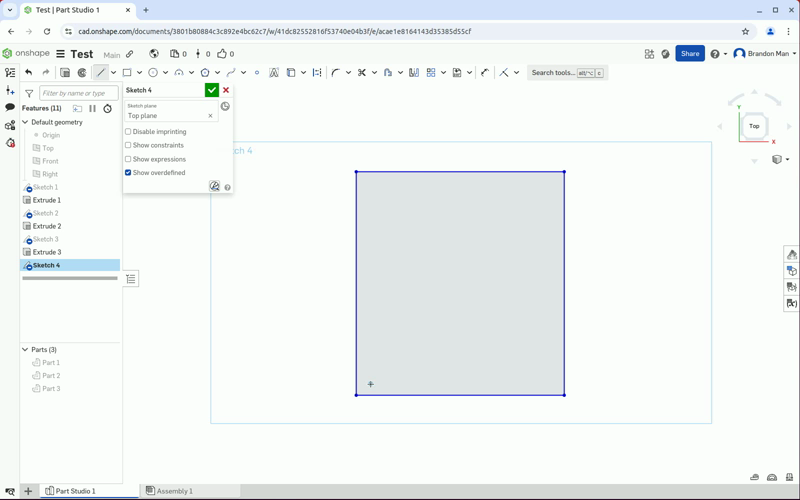
mouse_move(400, 383)
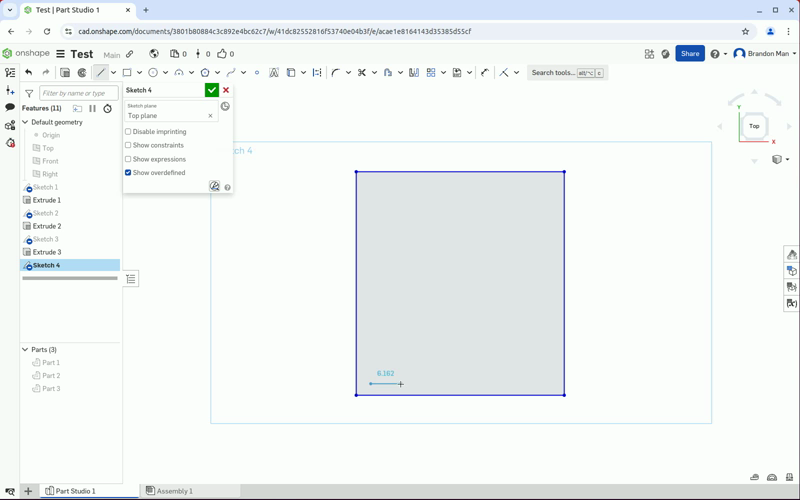
mouse_move(396, 383)
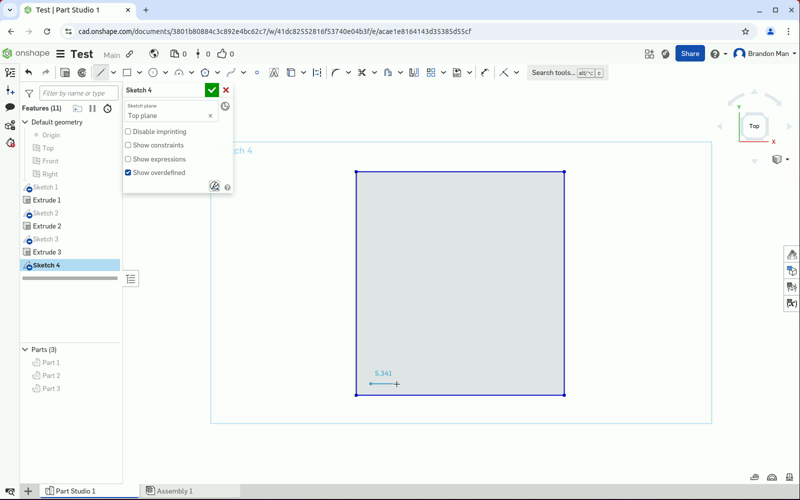
click(396, 383)
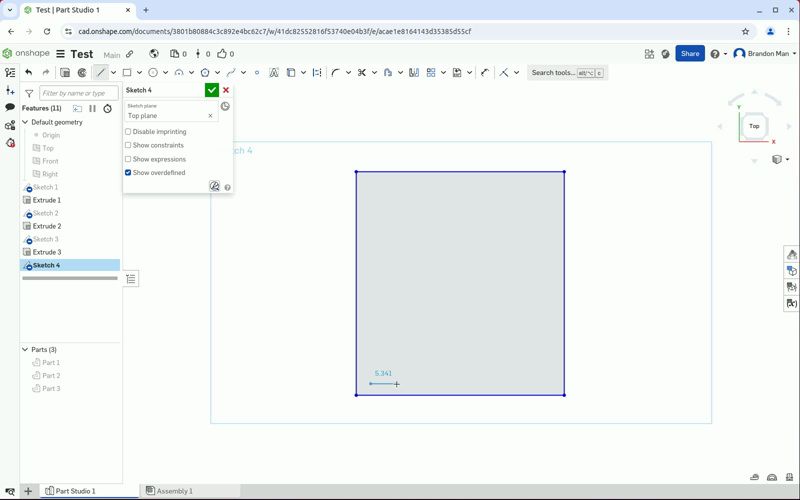
key_up(shift)
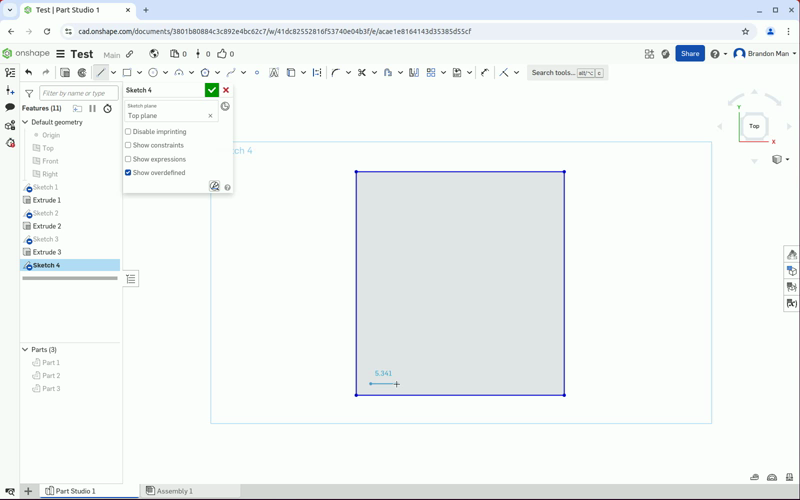
key_down(shift)
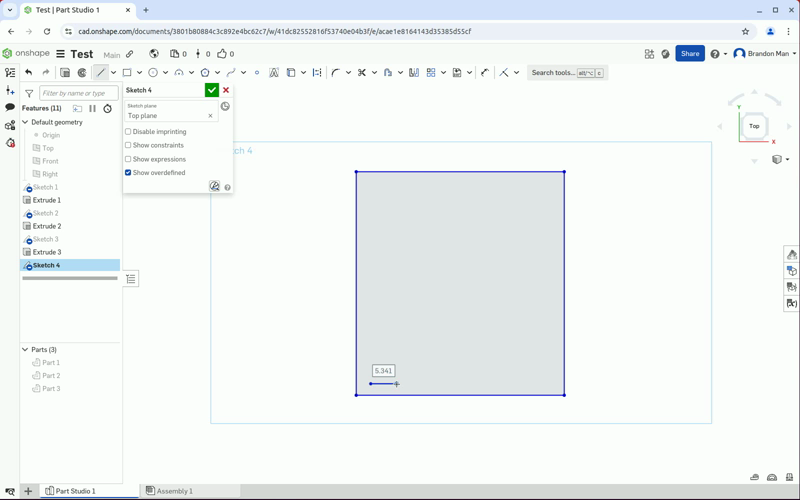
mouse_move(396, 183)
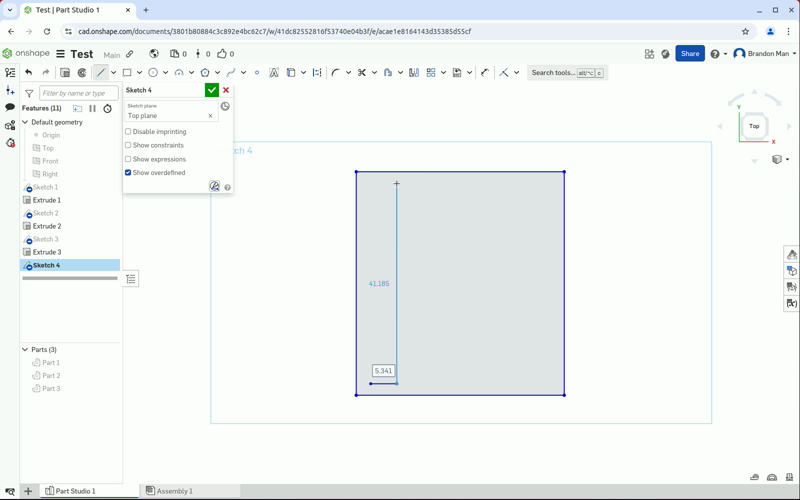
click(396, 183)
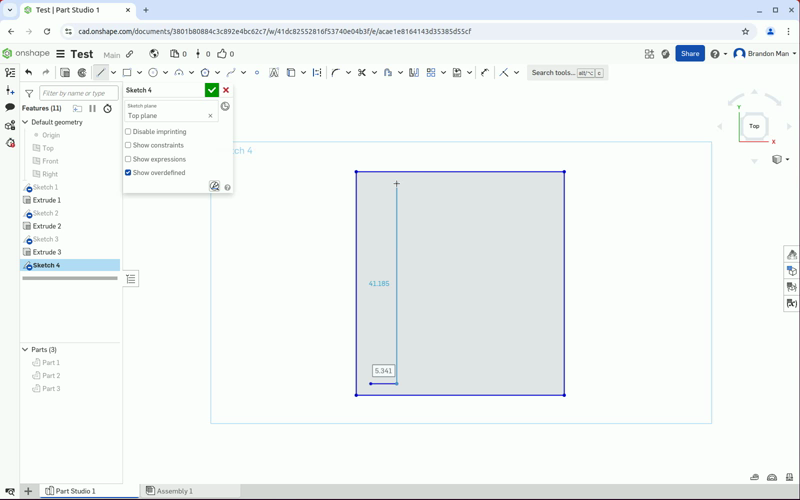
key_up(shift)
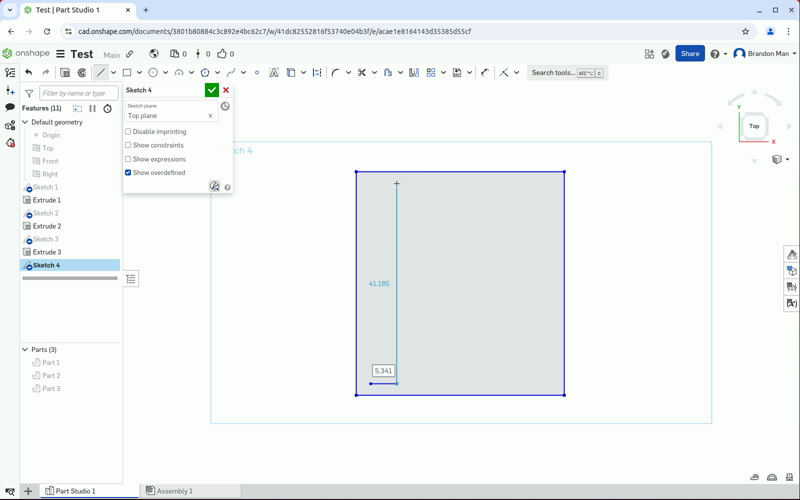
key_down(shift)
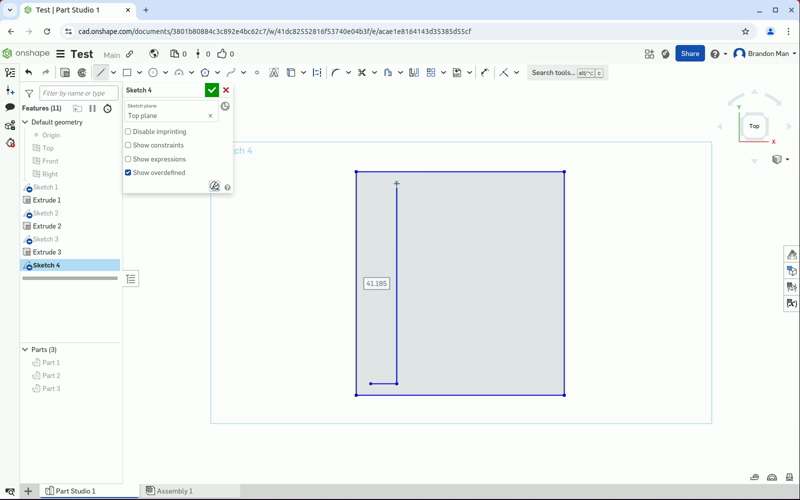
mouse_move(426, 183)
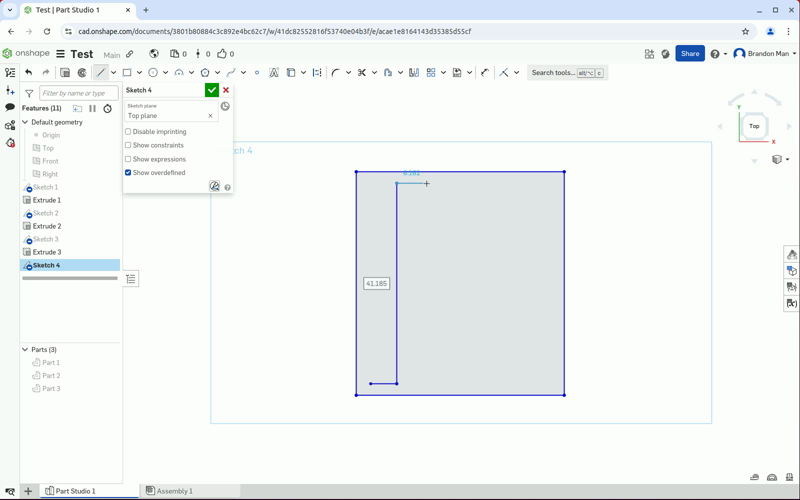
mouse_move(370, 183)
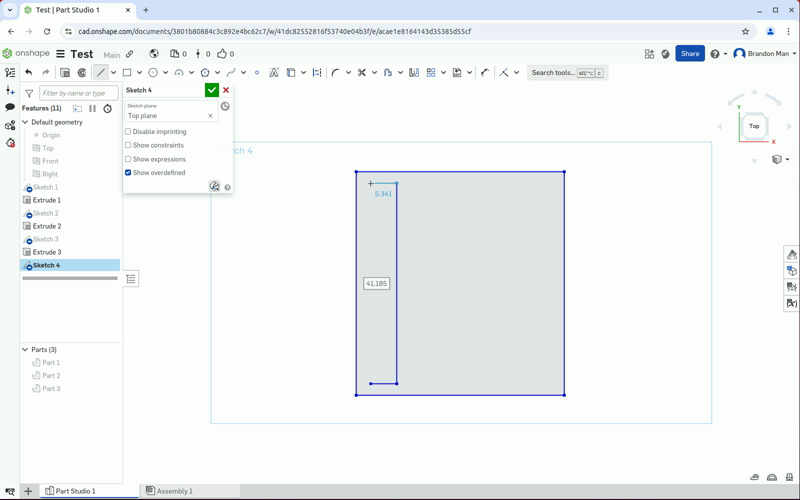
click(370, 183)
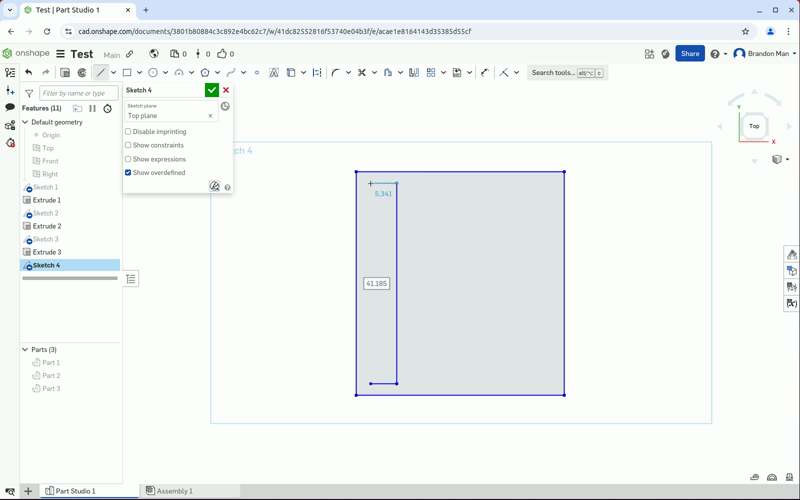
key_up(shift)
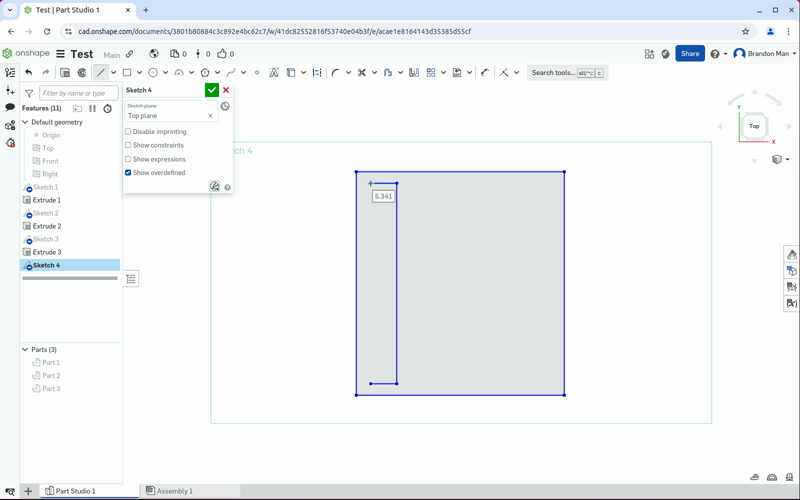
key_down(shift)
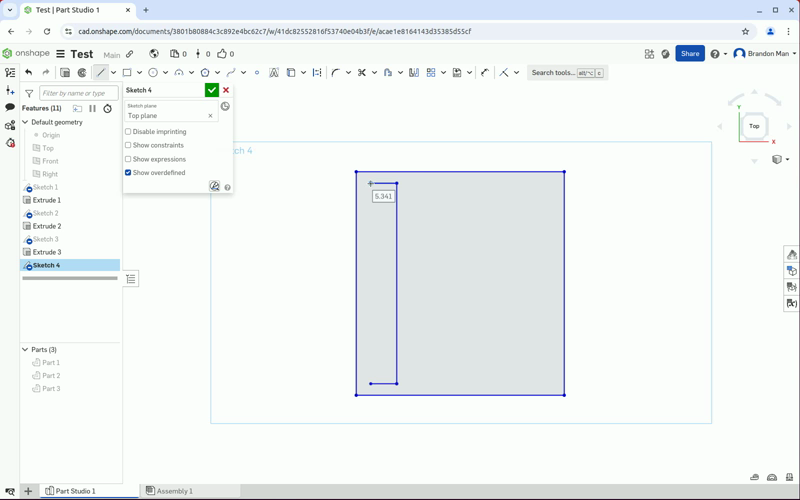
mouse_move(370, 383)
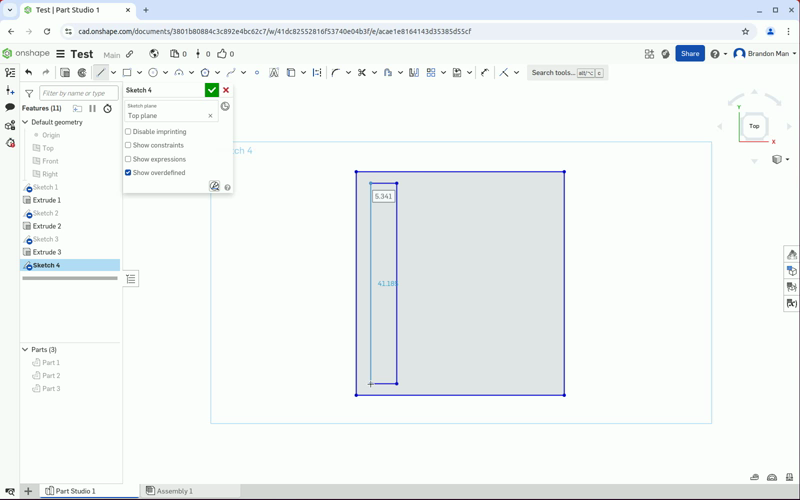
key_up(shift)
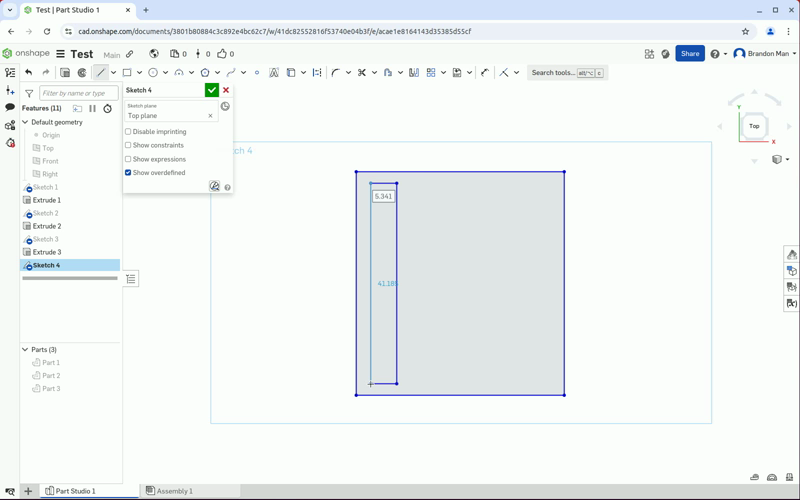
click(370, 383)
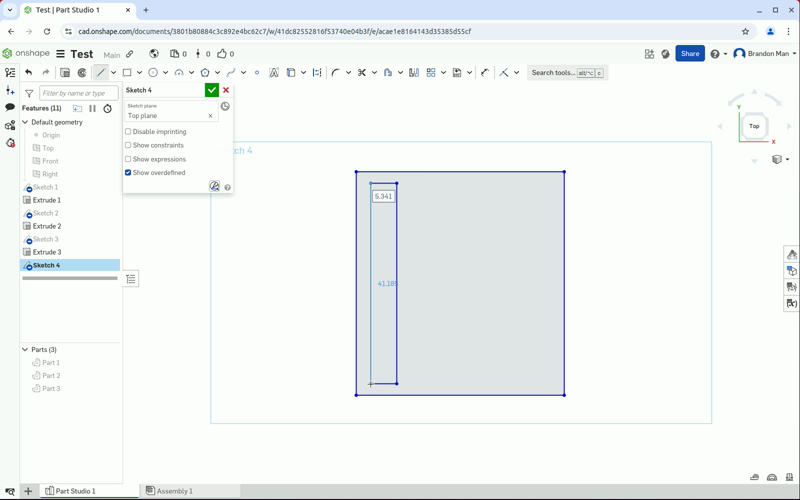
key(esc)
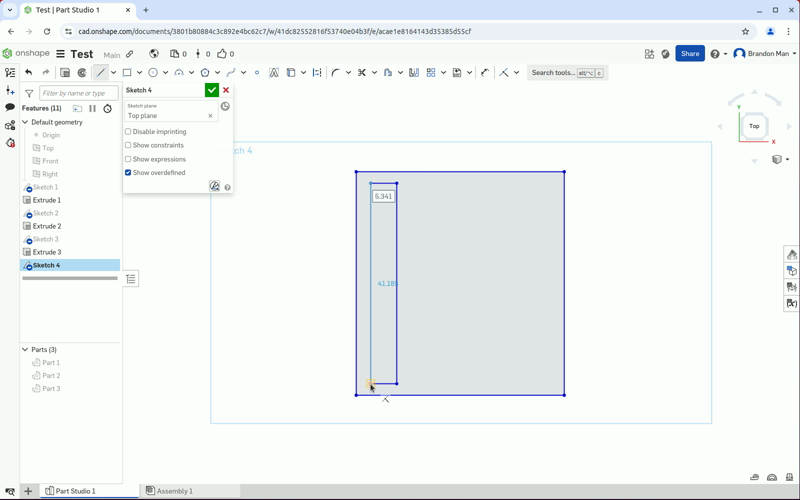
key(l)
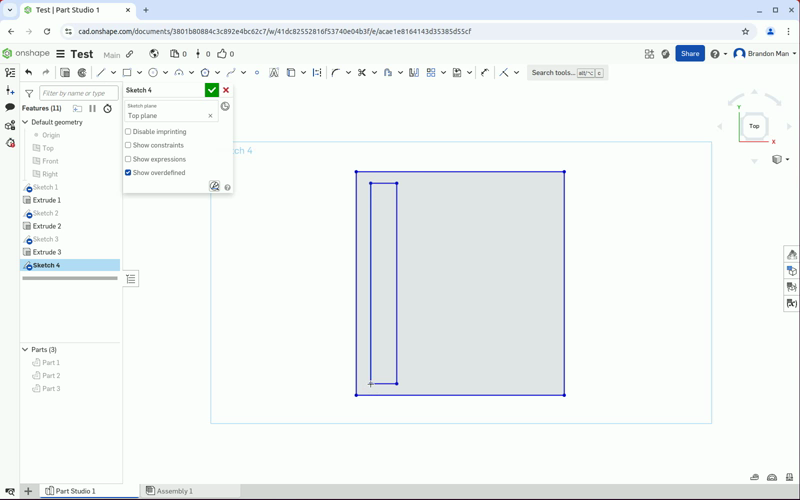
key_down(shift)
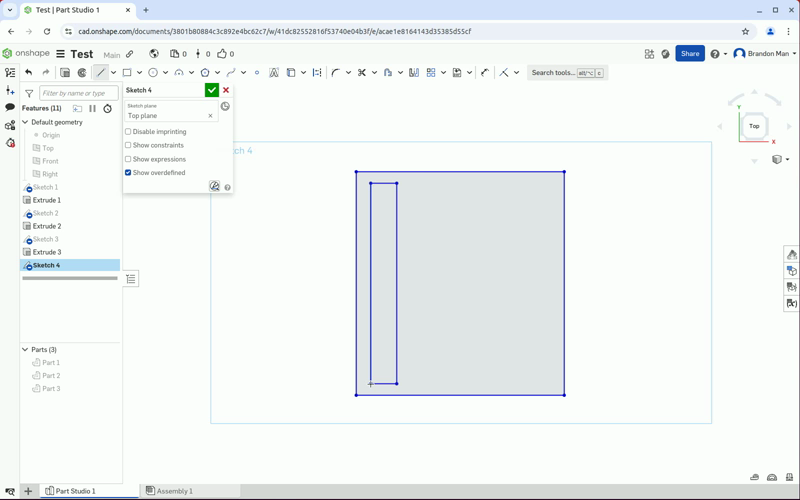
mouse_move(523, 383)
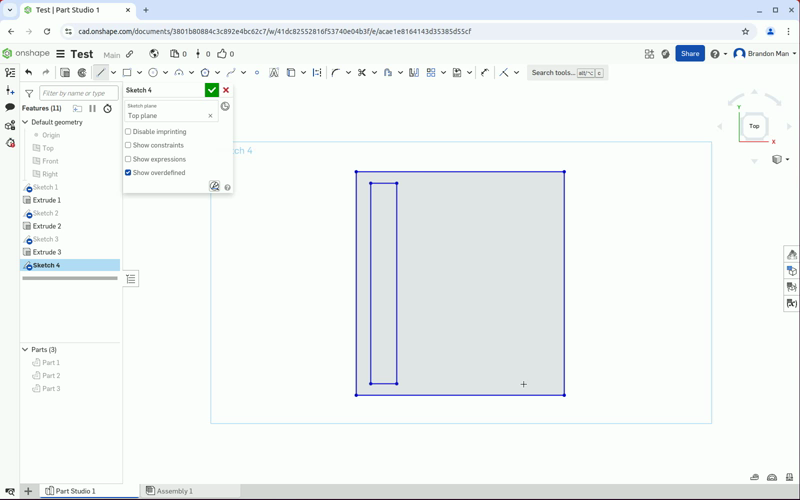
click(523, 383)
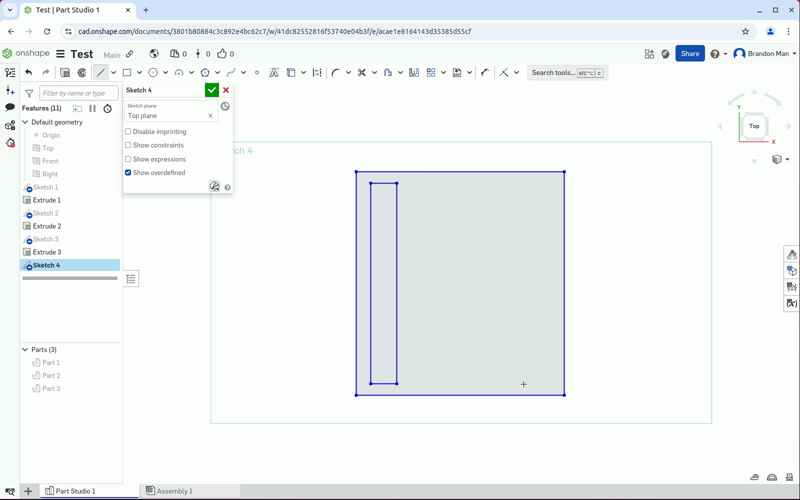
key_up(shift)
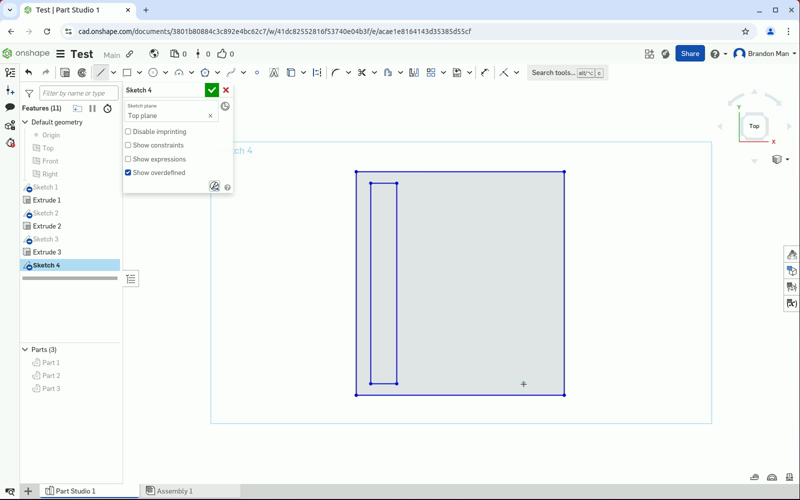
key_down(shift)
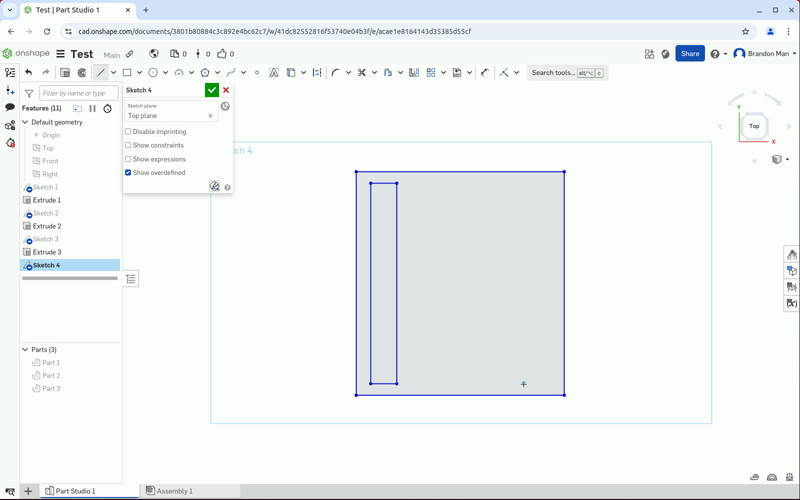
mouse_move(553, 383)
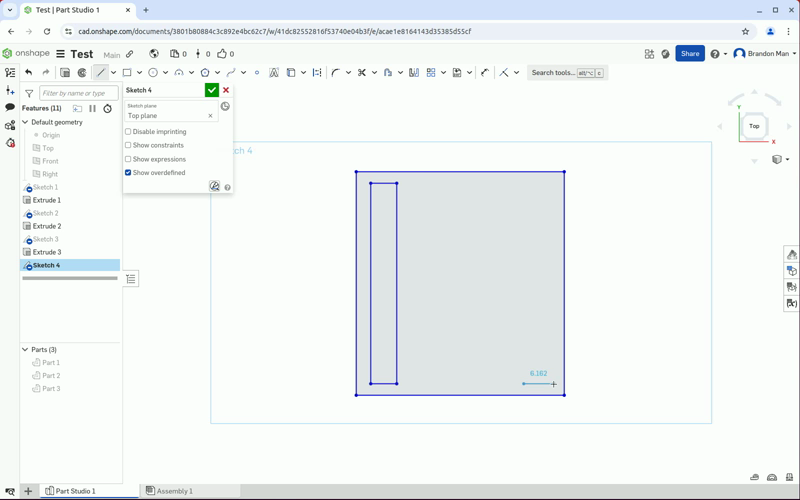
mouse_move(552, 383)
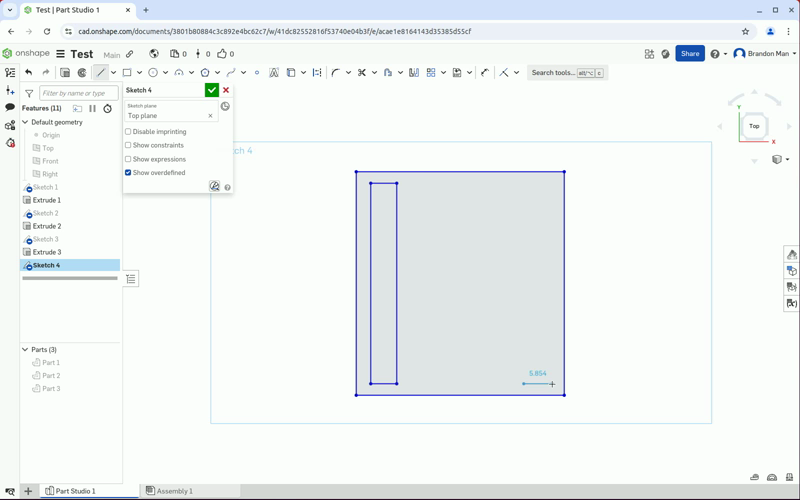
click(552, 383)
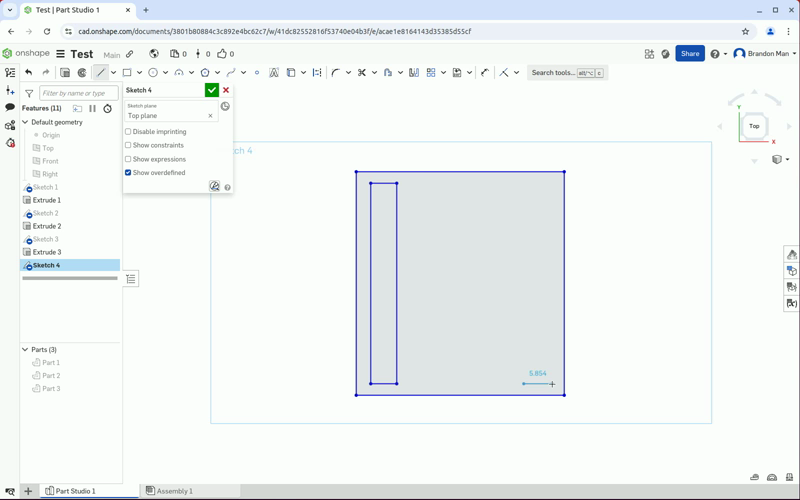
key_up(shift)
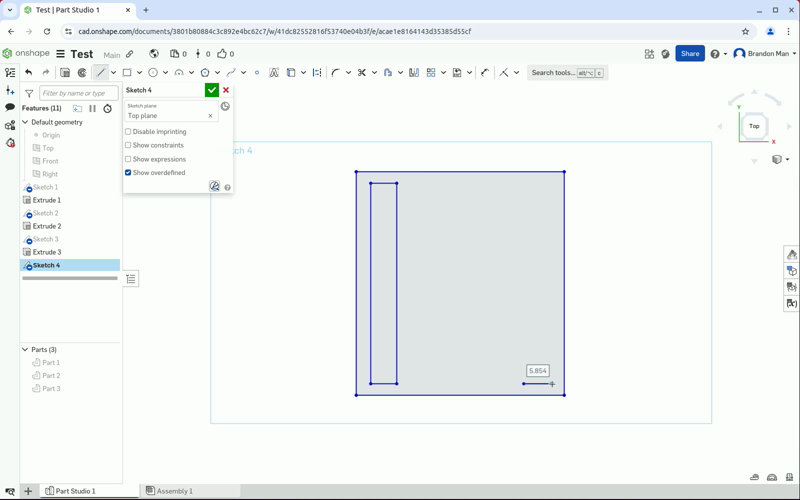
key_down(shift)
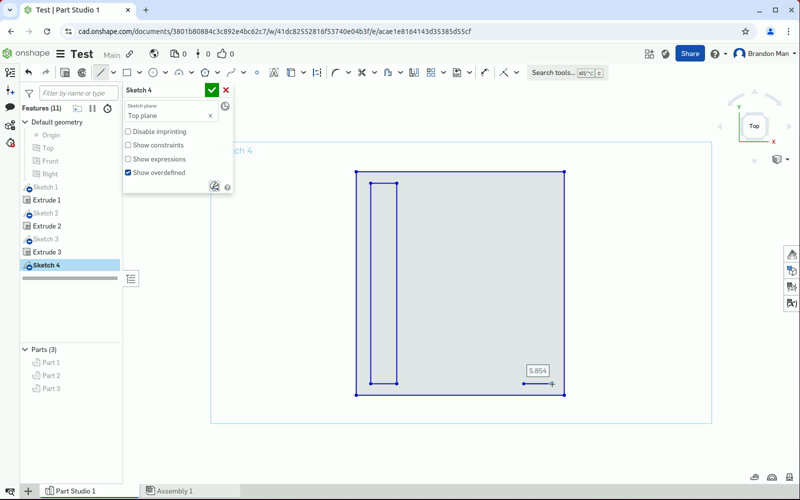
mouse_move(552, 183)
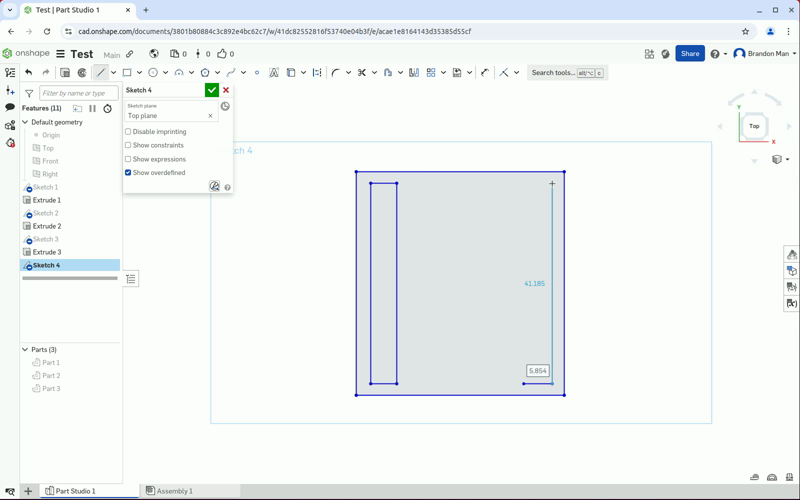
click(552, 183)
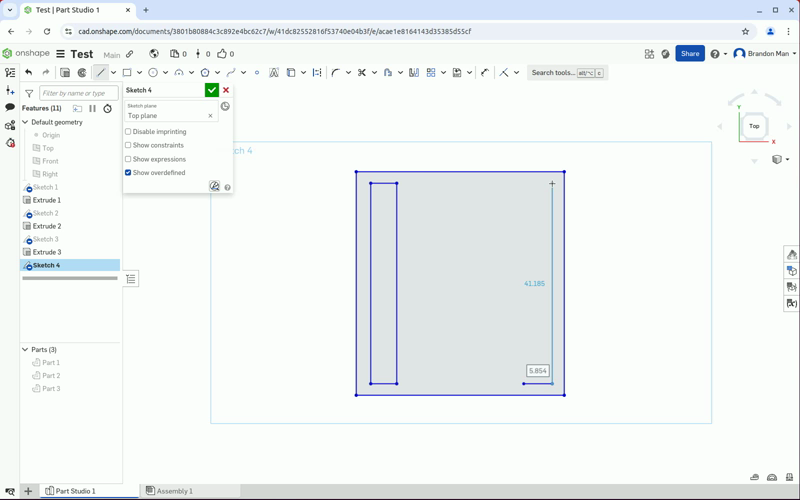
key_up(shift)
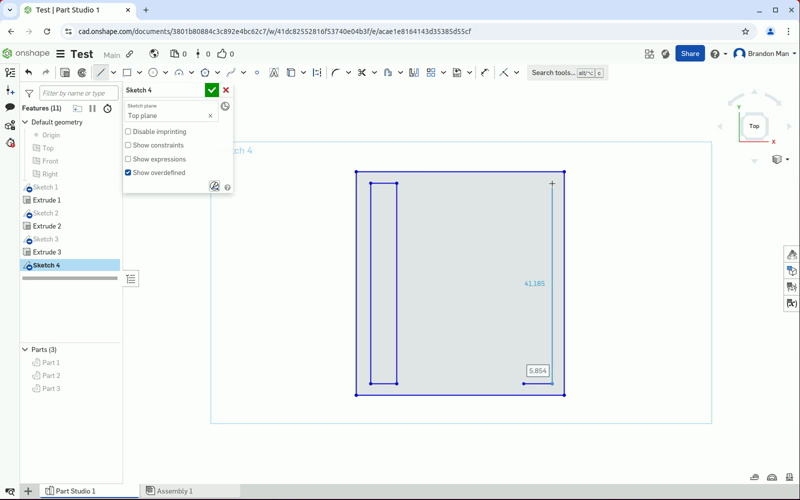
key_down(shift)
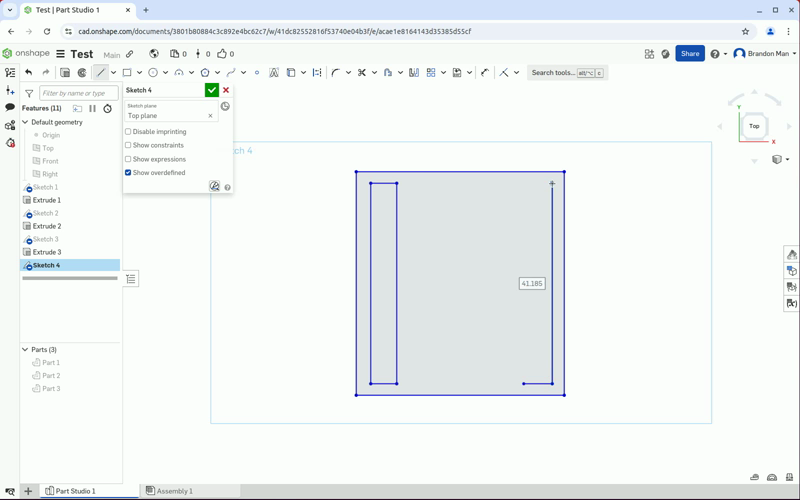
mouse_move(582, 183)
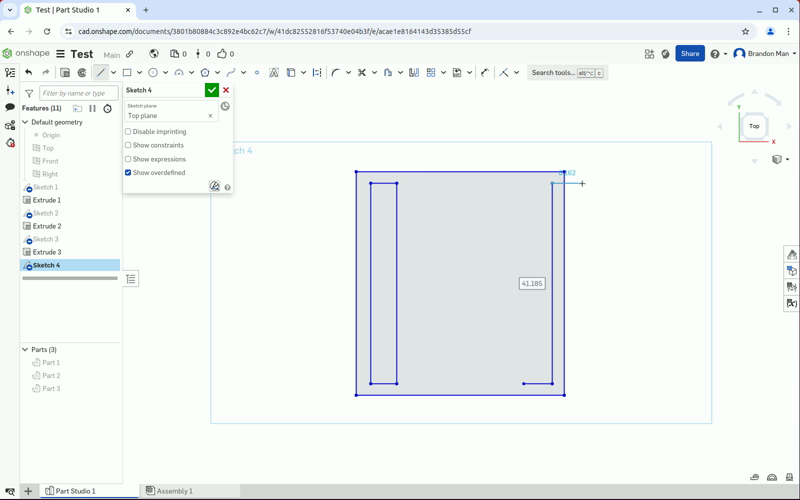
mouse_move(523, 183)
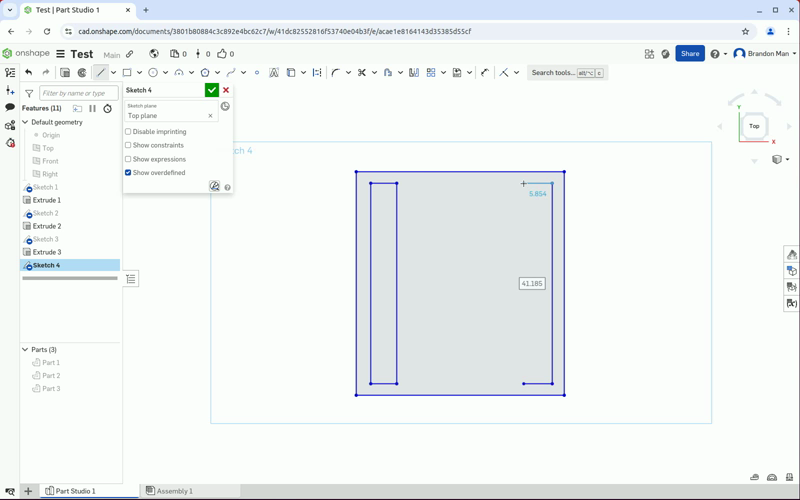
click(523, 183)
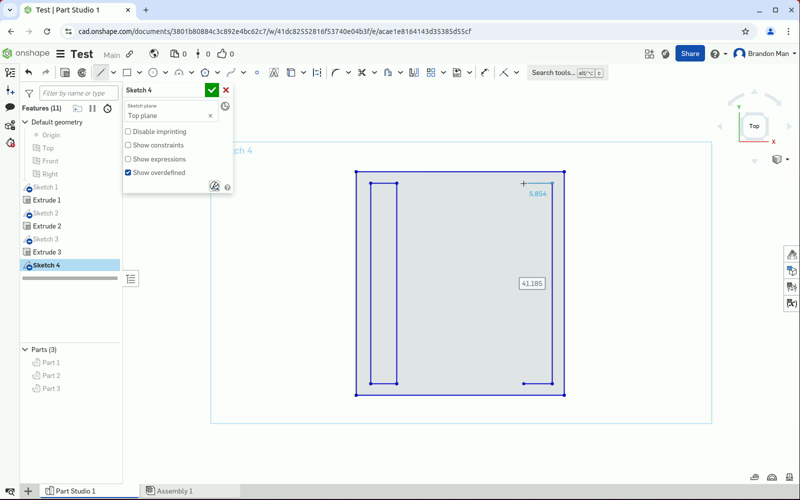
key_up(shift)
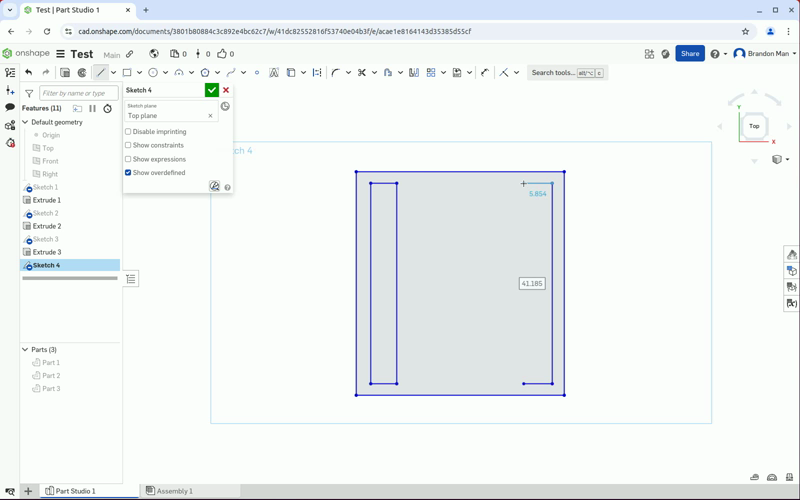
key_down(shift)
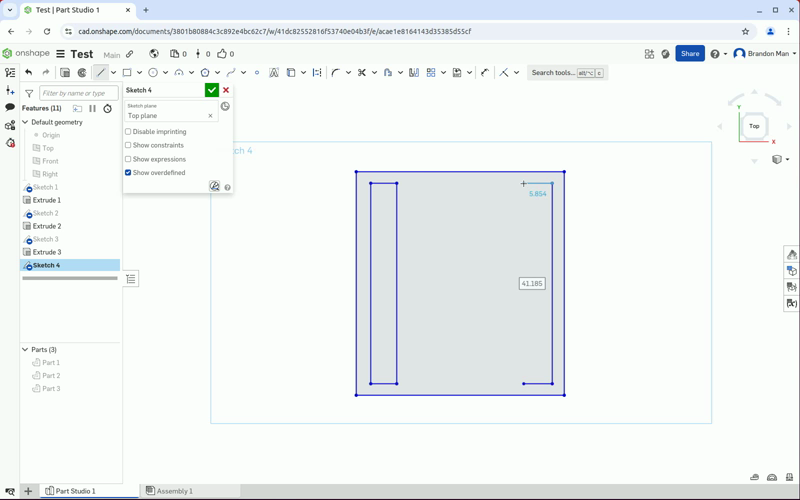
mouse_move(523, 383)
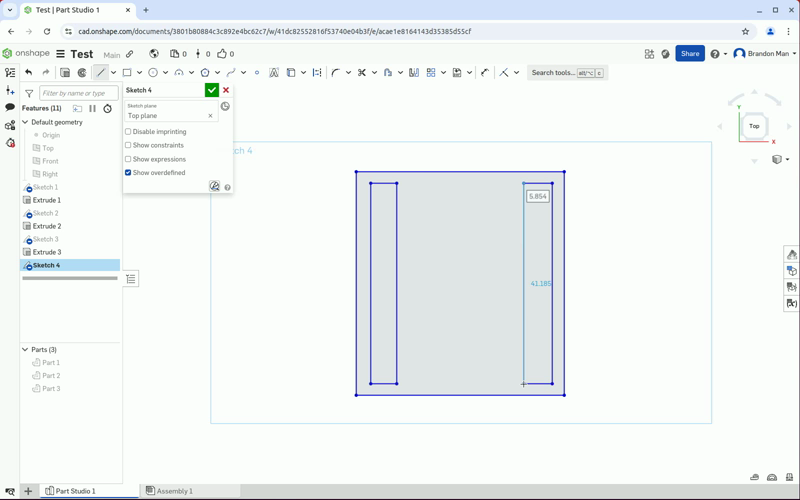
key_up(shift)
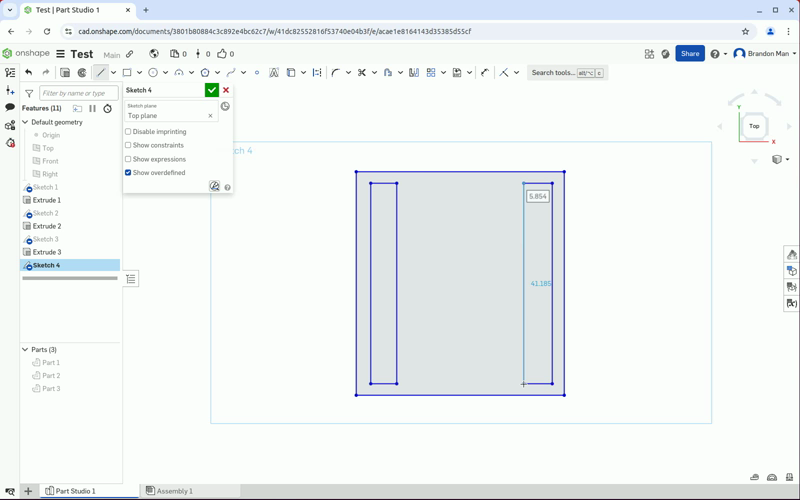
click(523, 383)
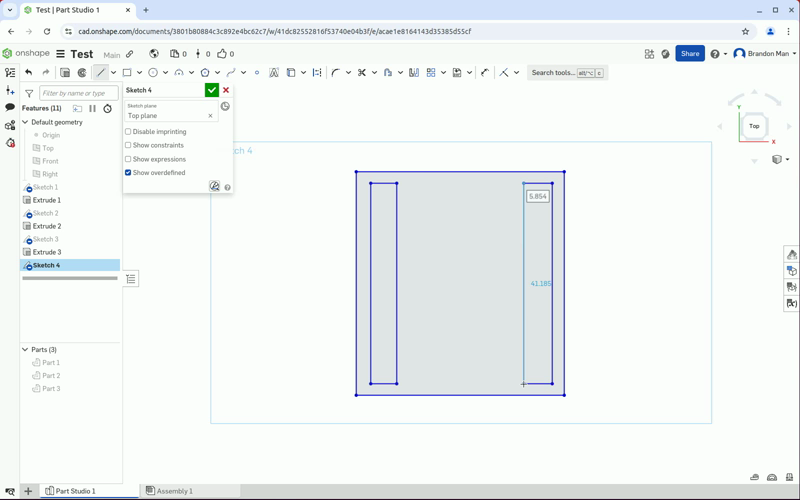
key(esc)
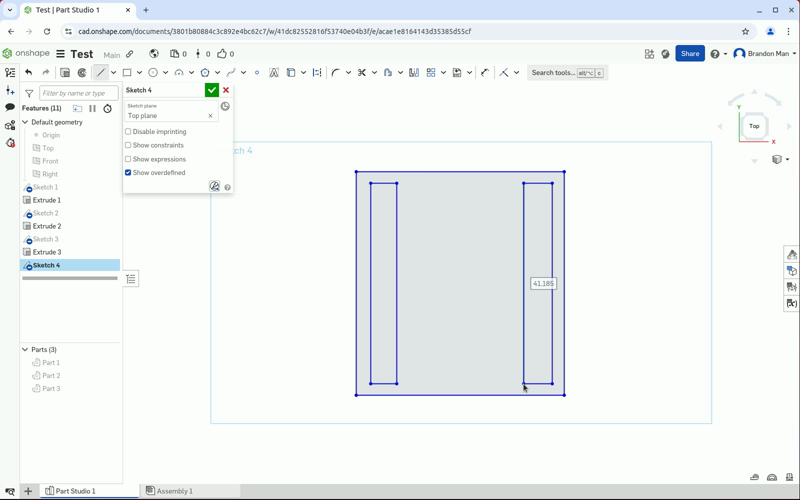
mouse_move(452, 232)
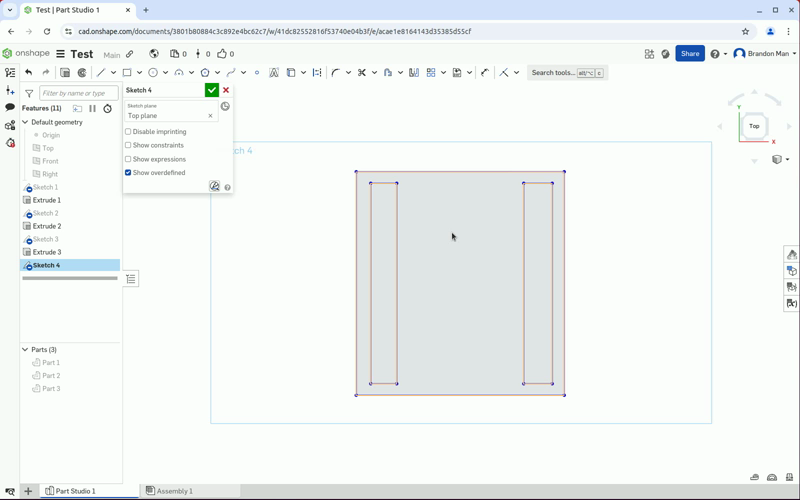
click(452, 232)
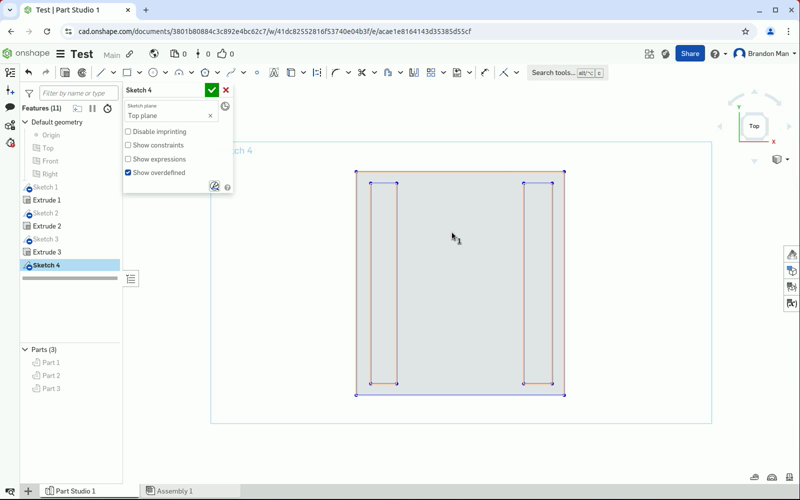
mouse_move(73, 352)
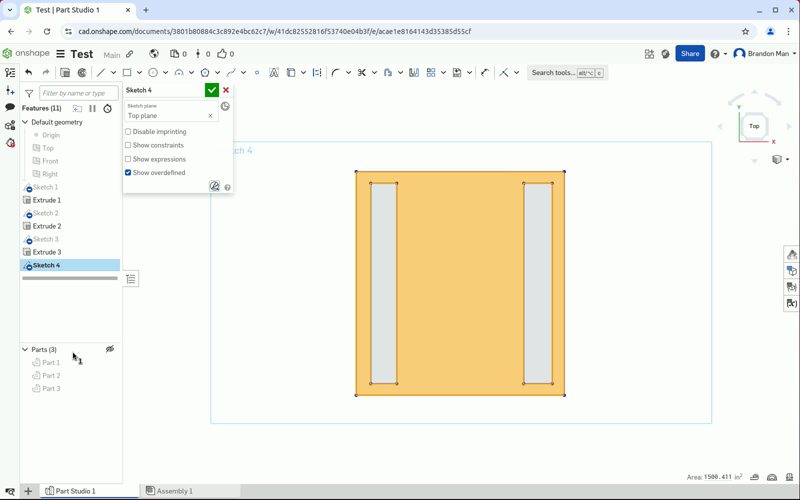
key(shift+y)
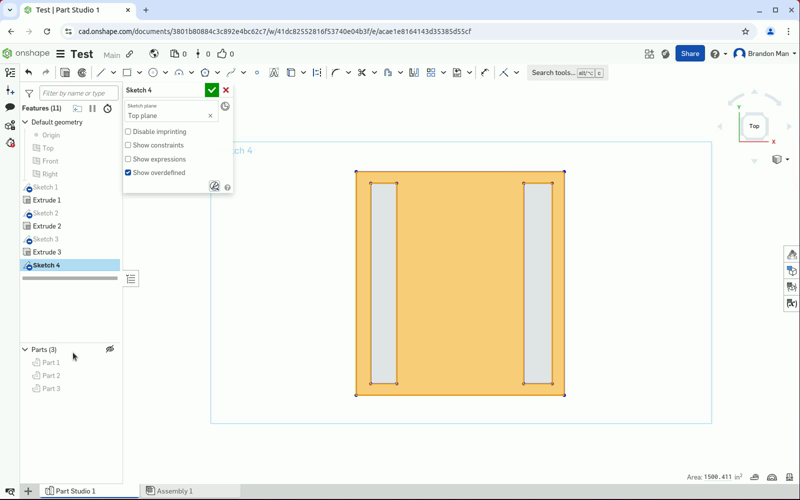
key(shift+e)
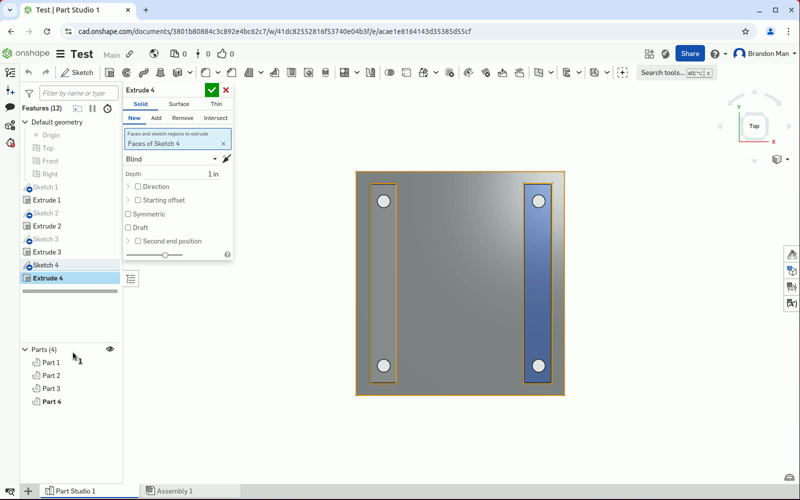
mouse_move(143, 106)
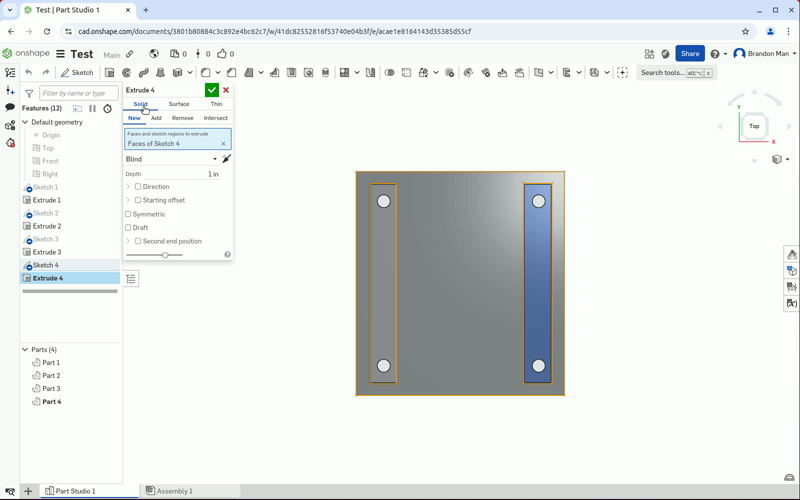
click(143, 106)
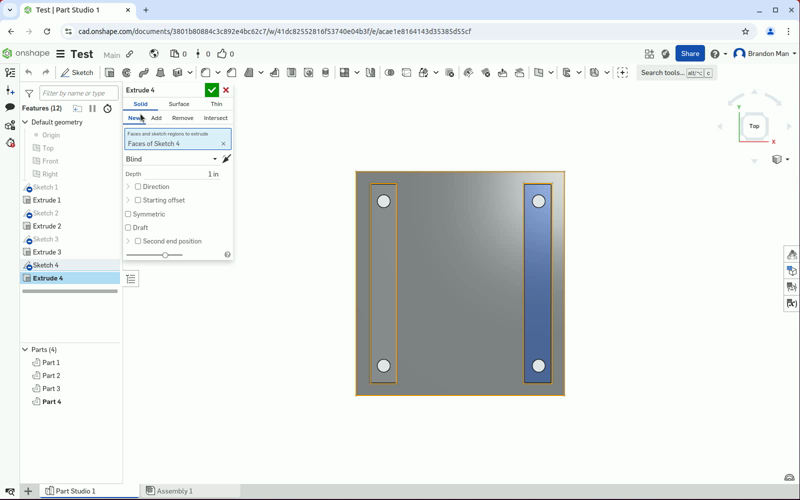
mouse_move(137, 120)
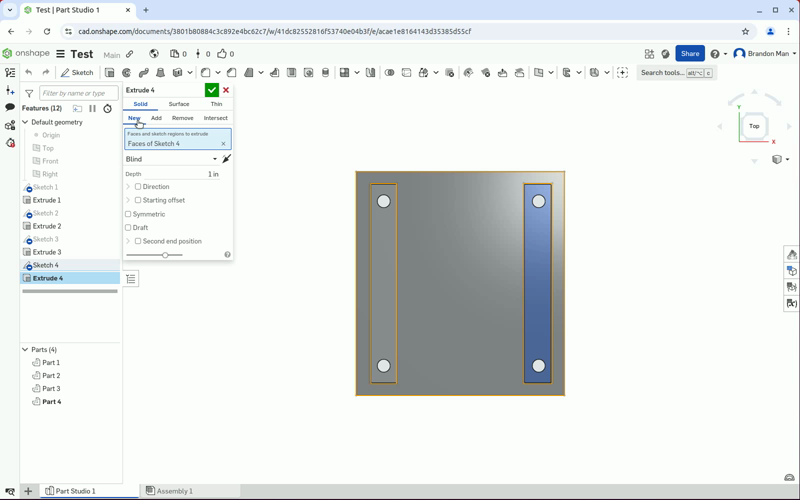
click(137, 120)
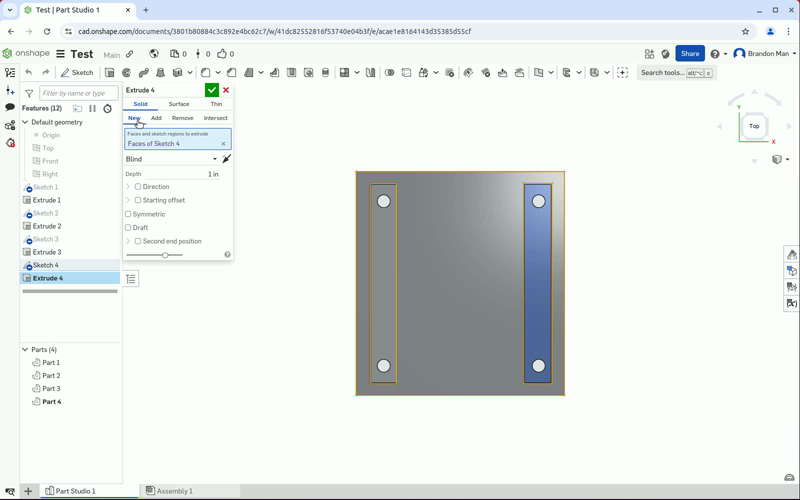
key(tab, 4)
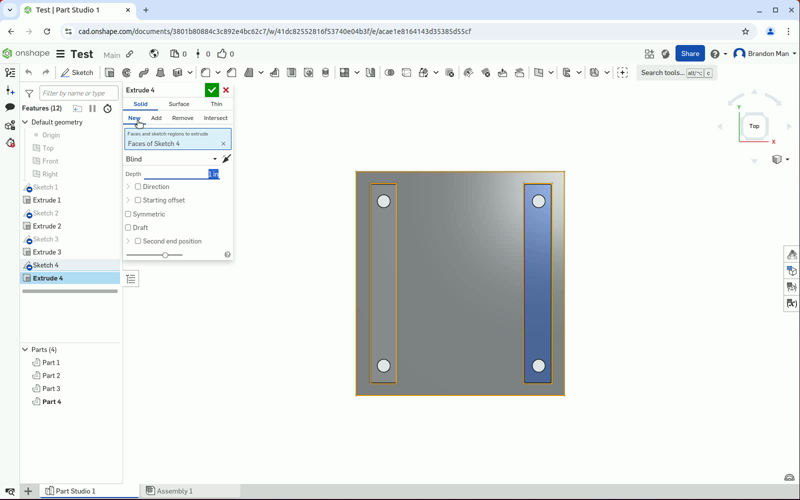
text(1.926)
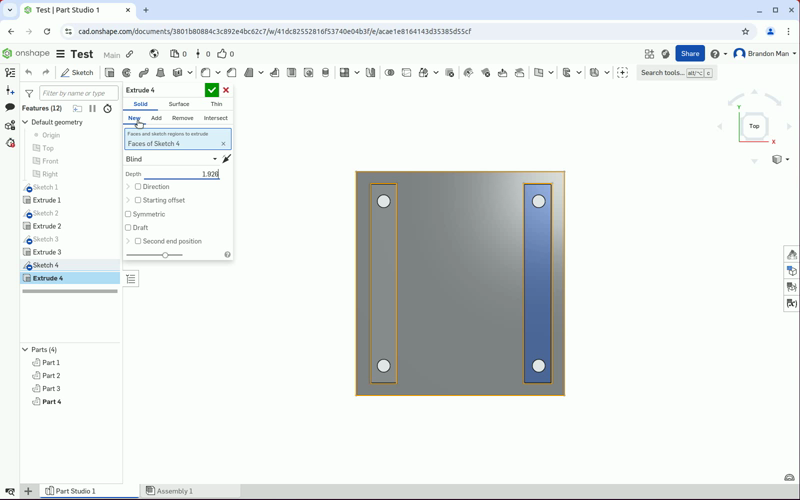
key(enter)
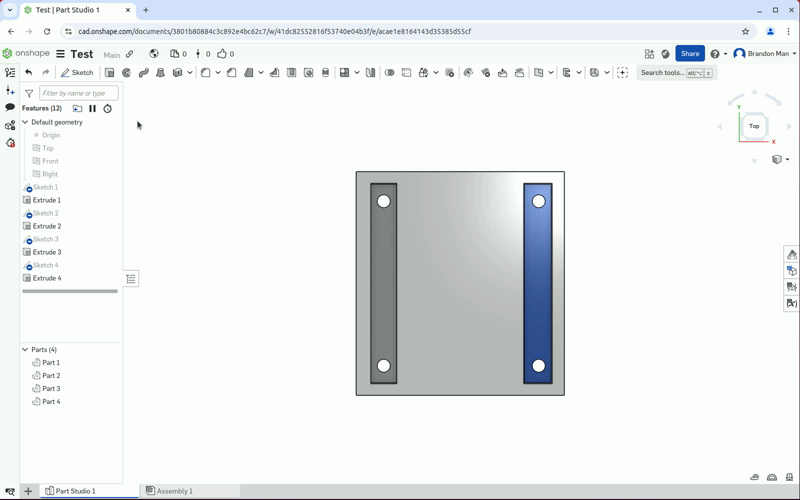
key(shift+h)
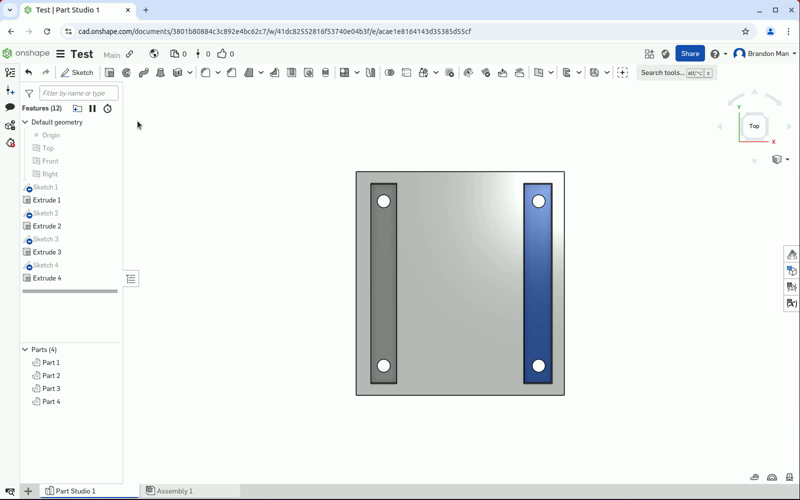
key(shift+h)
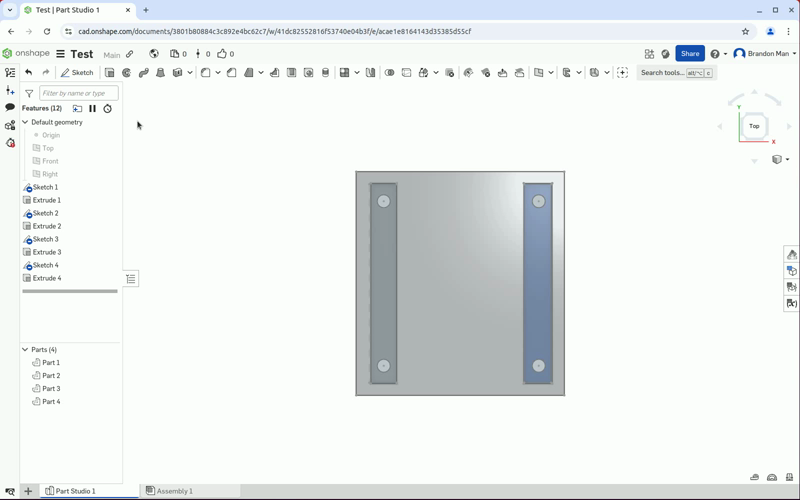
key(shift+7)
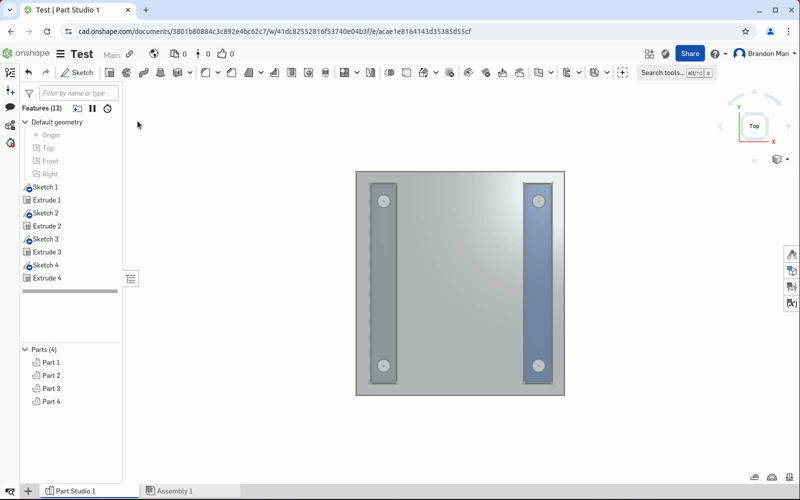
key(up, 3)
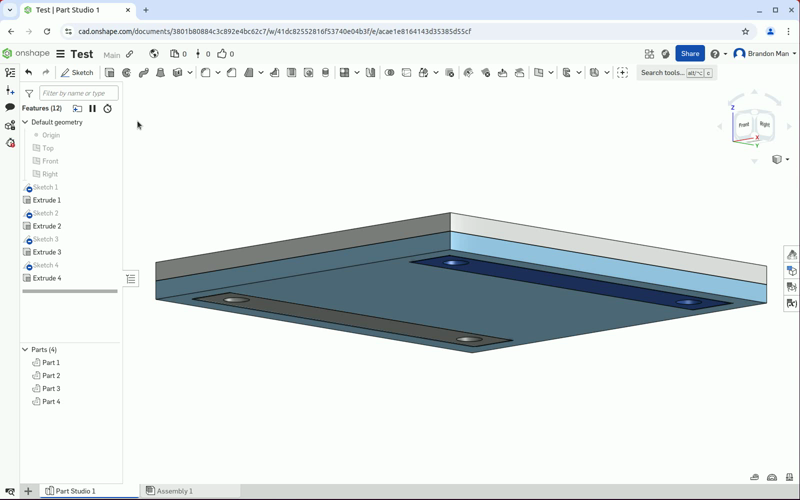
key(left, 3)
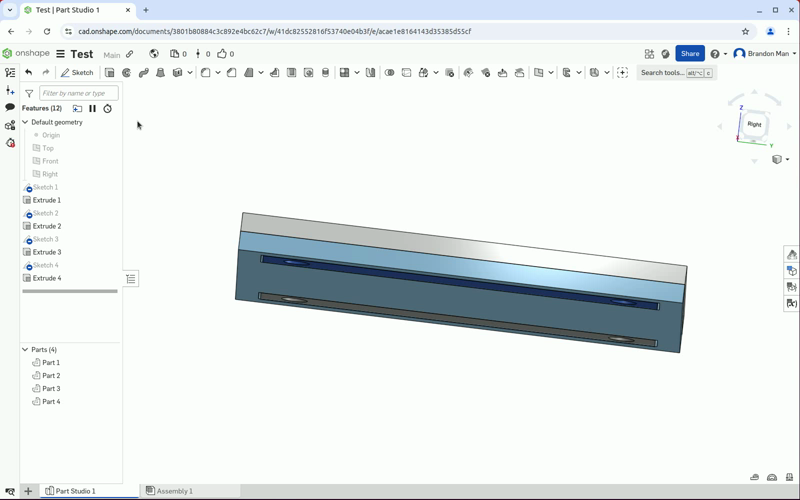
key(right, 3)
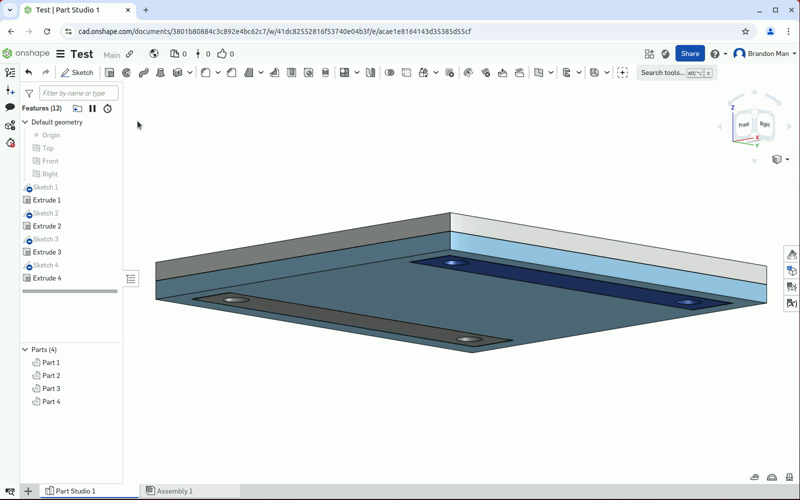
key(down, 3)
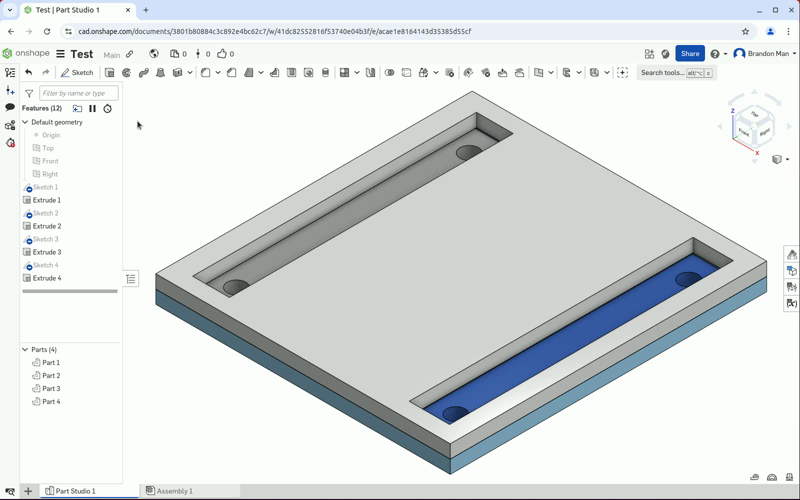
mouse_move(73, 189)
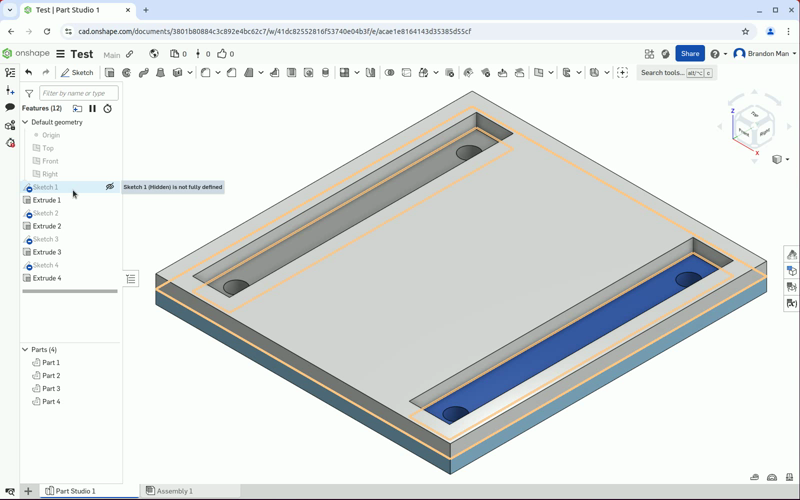
click(73, 189)